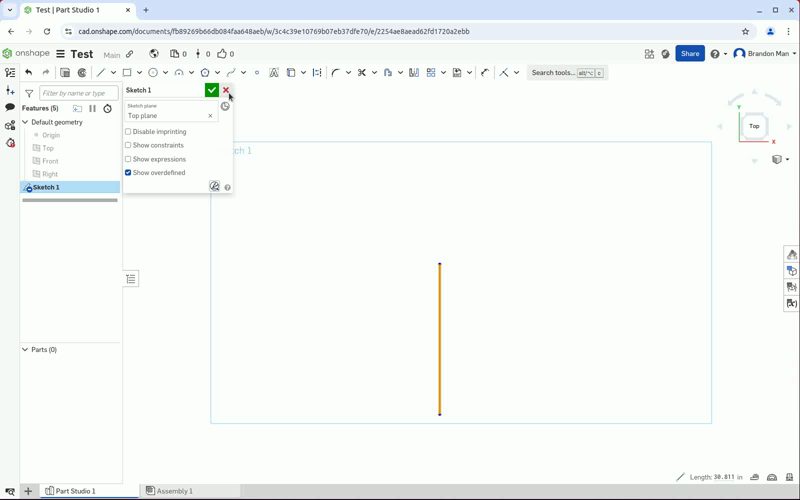
key(shift+h)
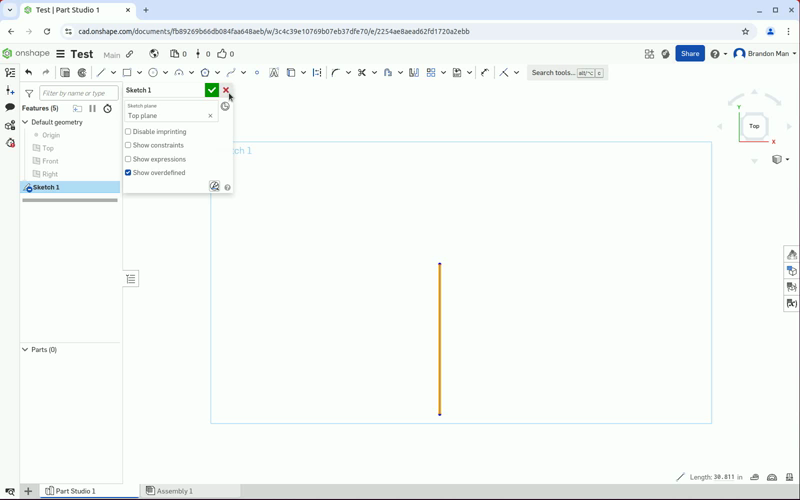
key(shift+s)
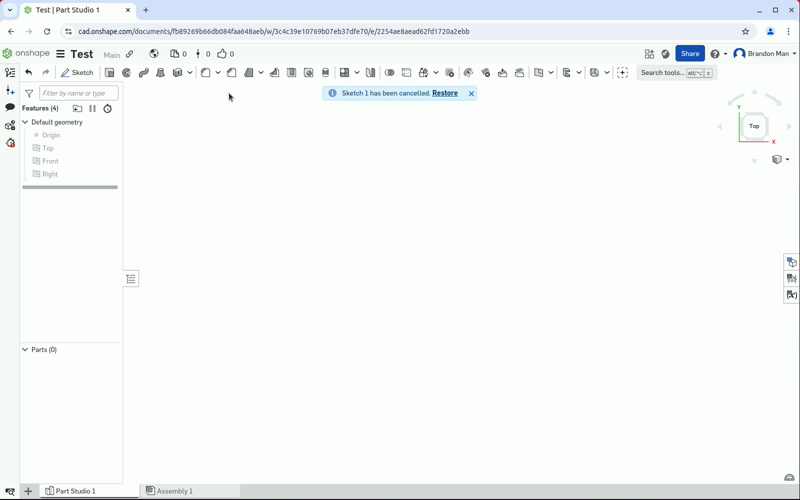
mouse_move(73, 150)
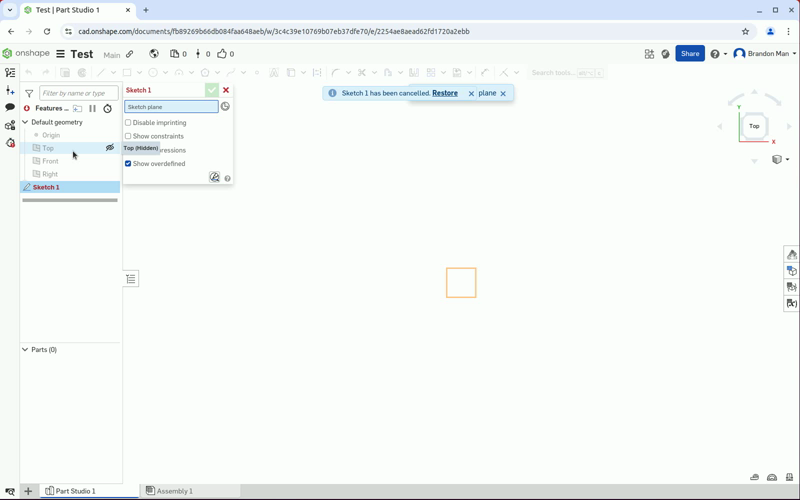
click(73, 150)
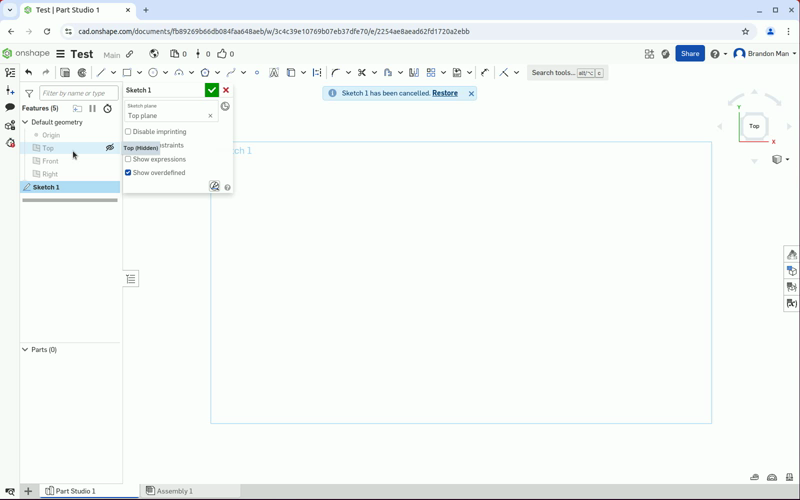
mouse_move(73, 352)
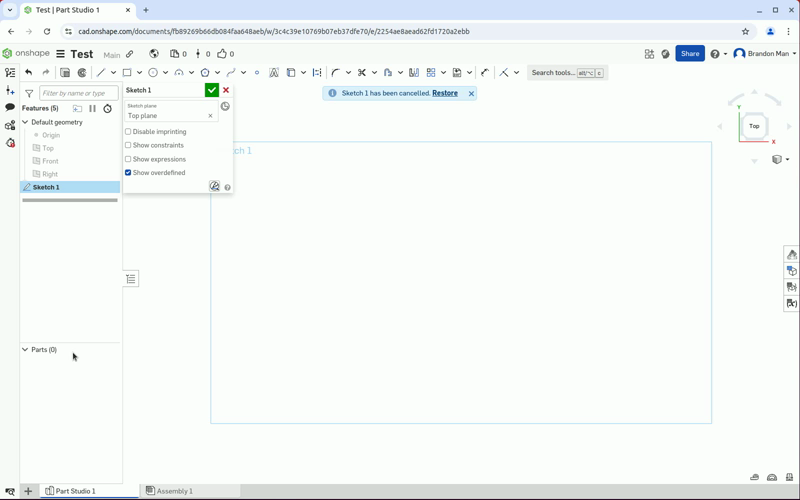
key(y)
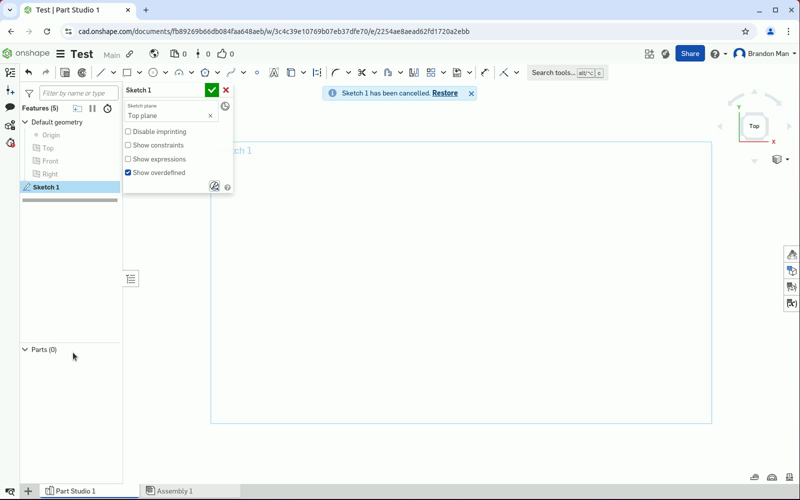
key(l)
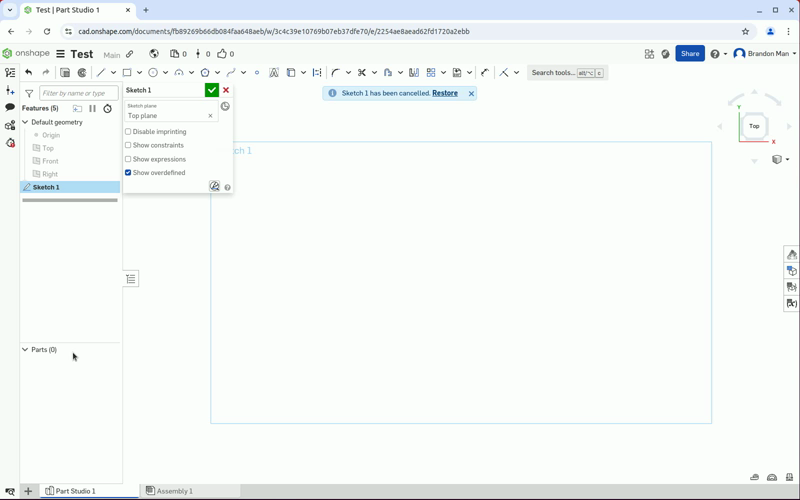
key_down(shift)
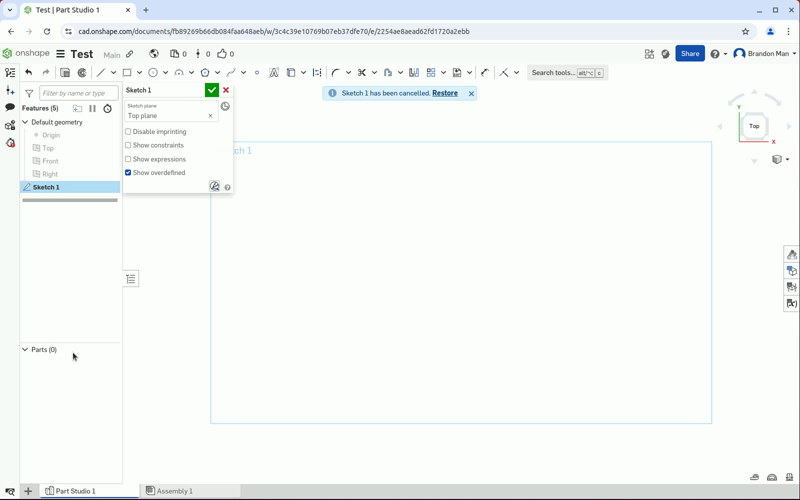
mouse_move(348, 294)
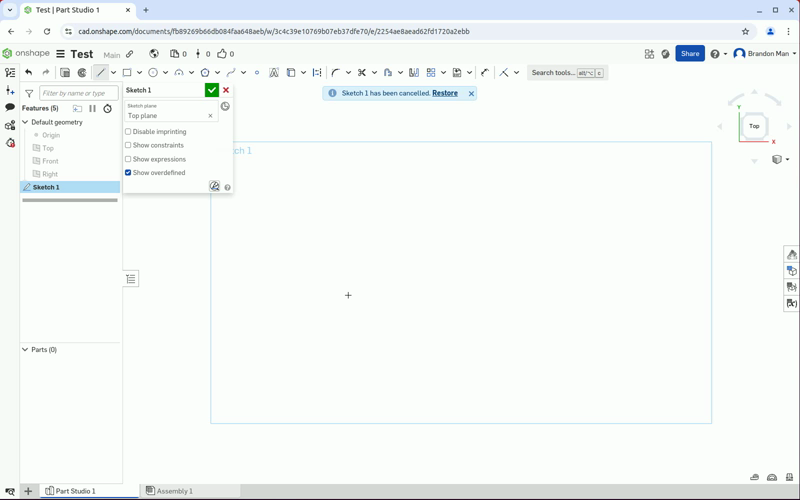
click(348, 294)
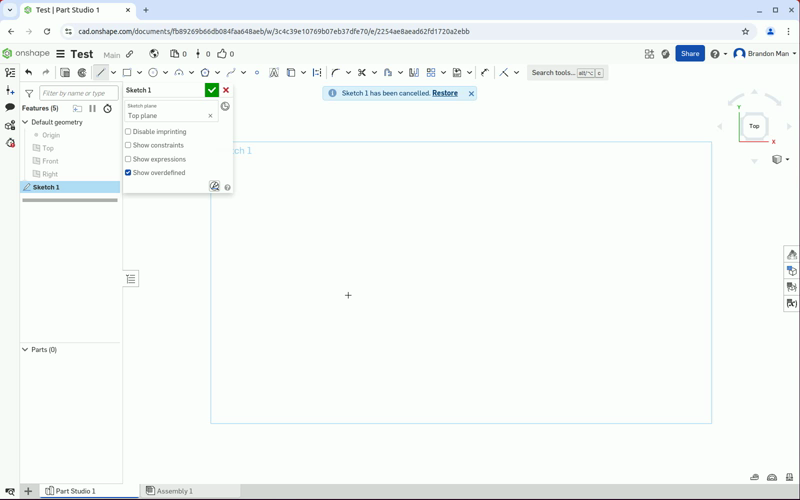
key_up(shift)
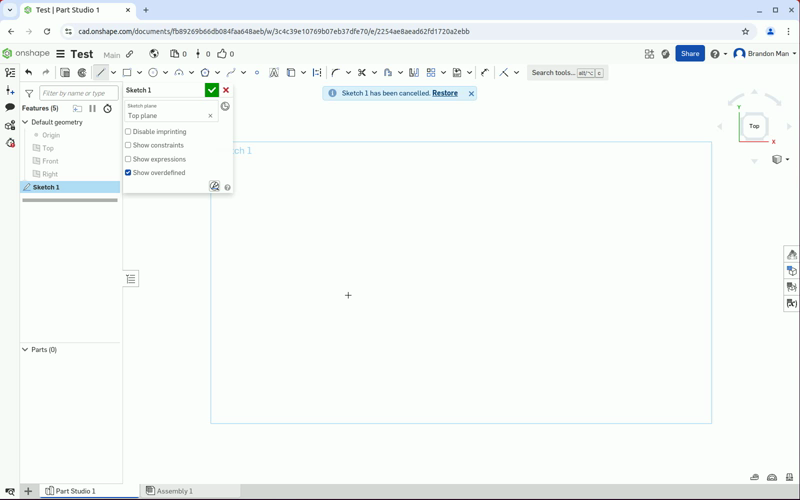
key_down(shift)
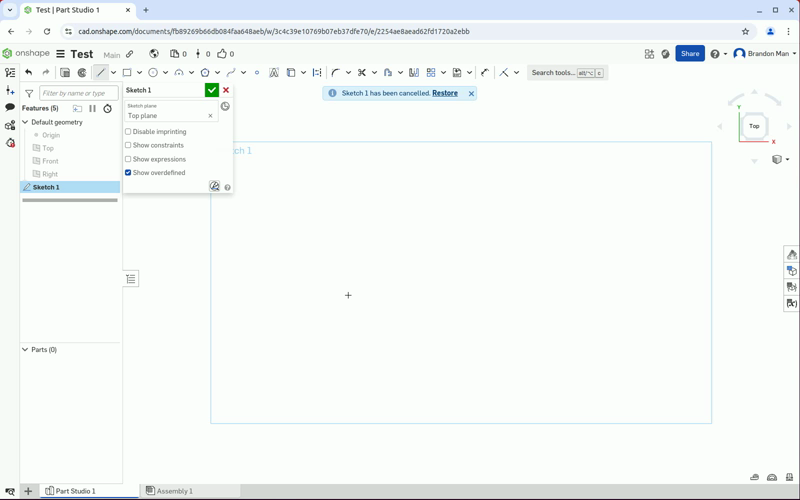
mouse_move(572, 294)
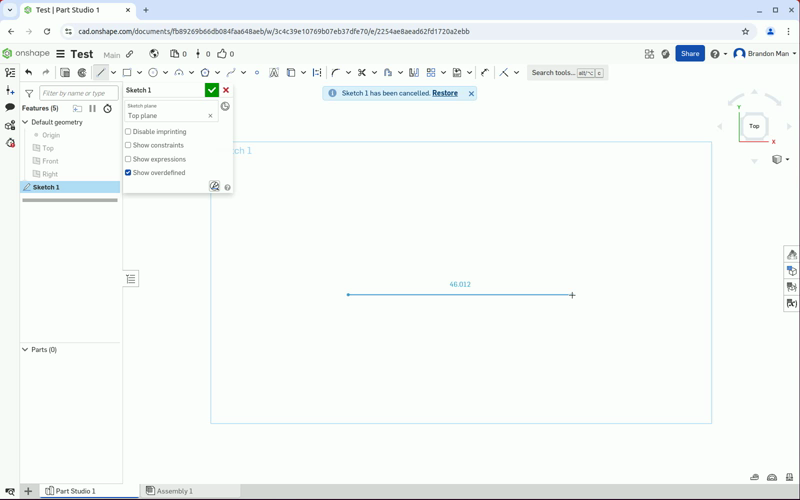
click(572, 294)
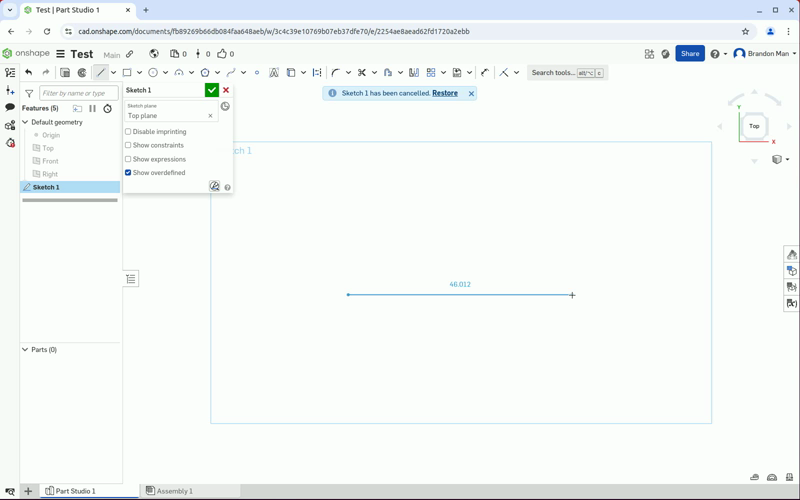
key_up(shift)
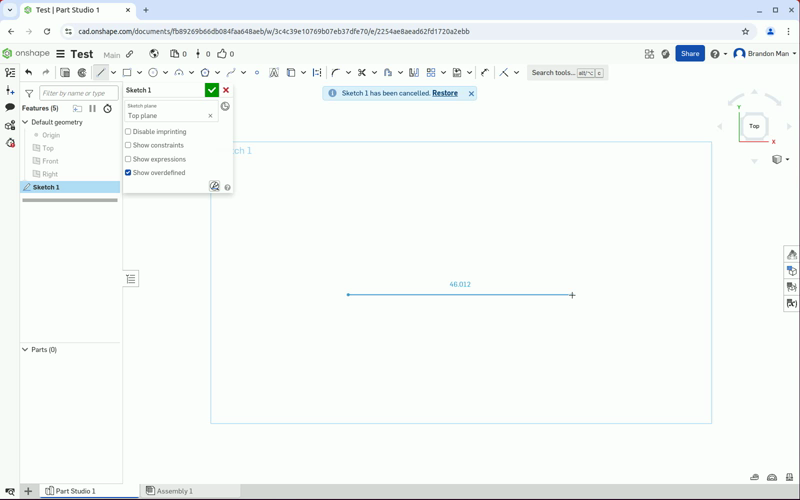
key_down(shift)
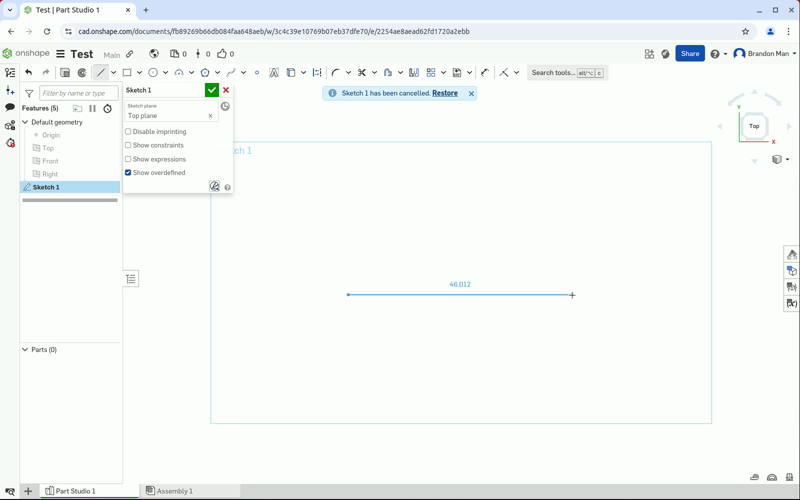
mouse_move(589, 294)
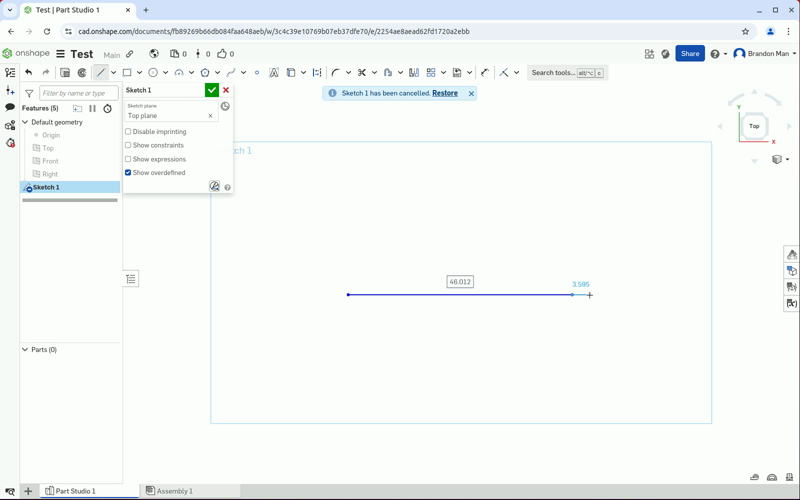
mouse_move(572, 270)
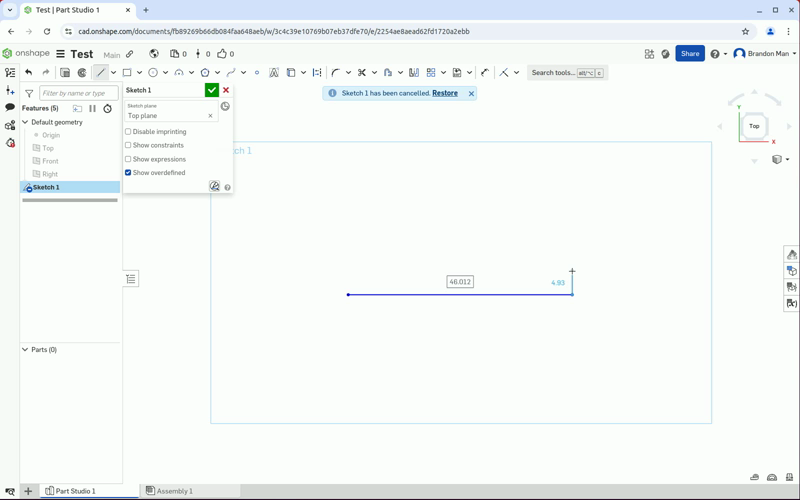
click(572, 270)
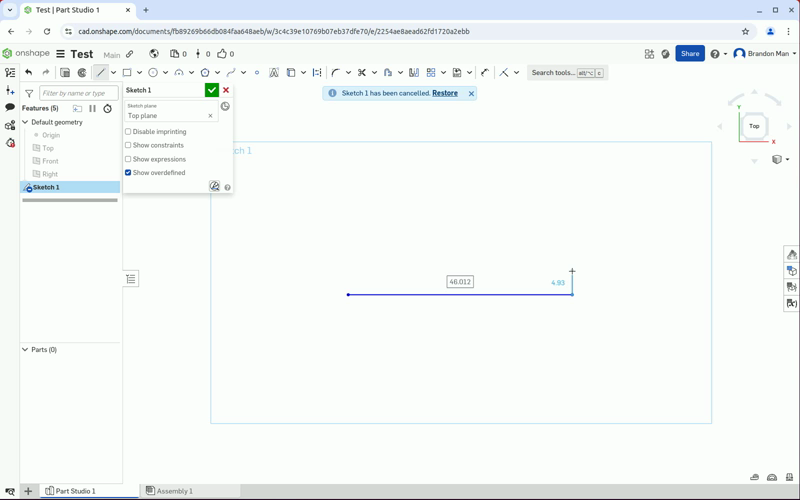
key_up(shift)
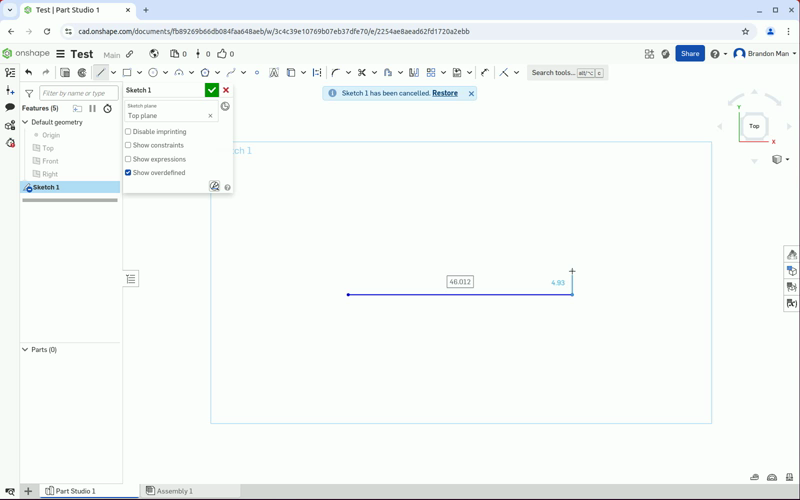
key_down(shift)
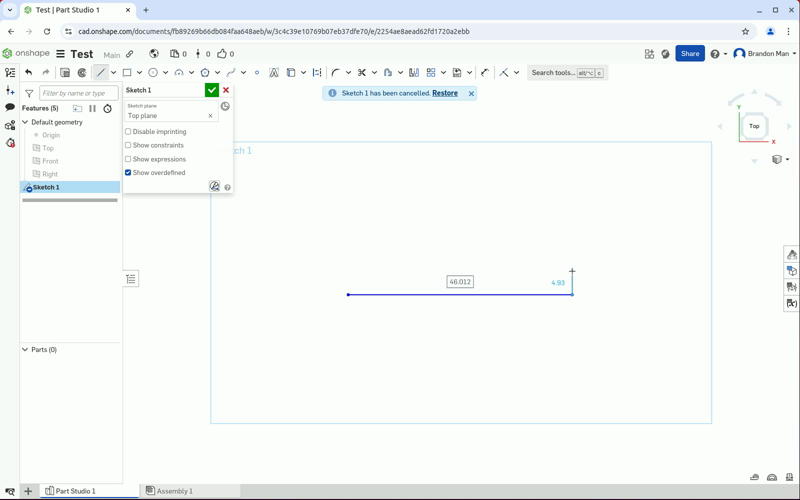
mouse_move(348, 270)
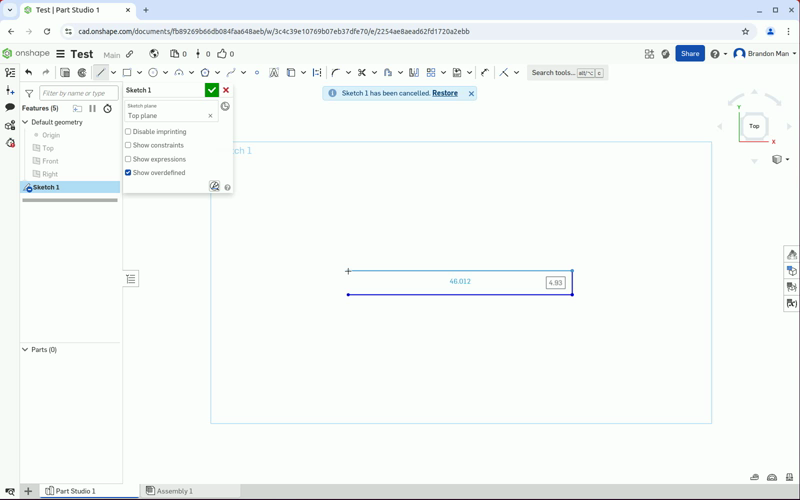
click(348, 270)
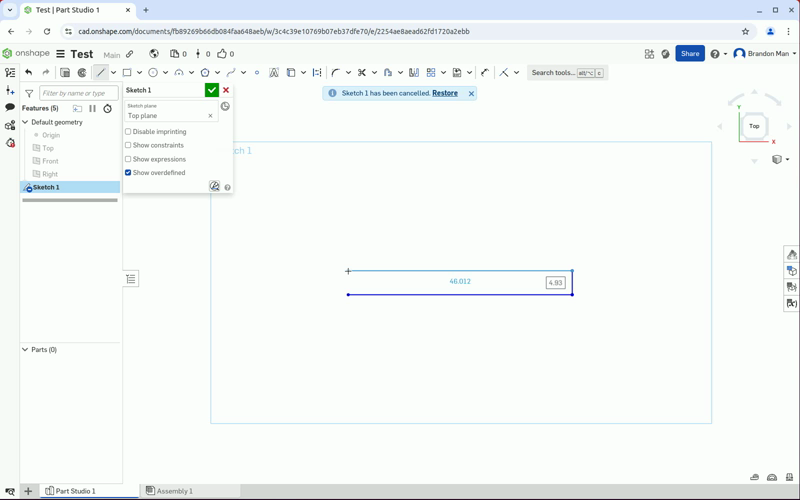
key_up(shift)
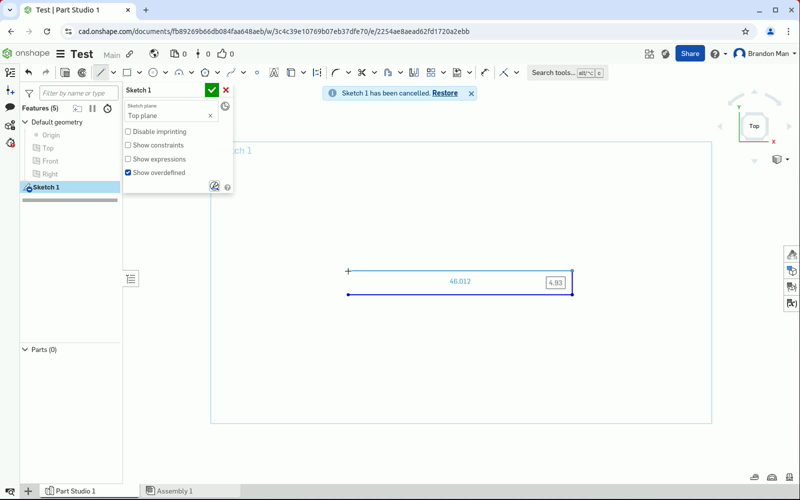
mouse_move(378, 270)
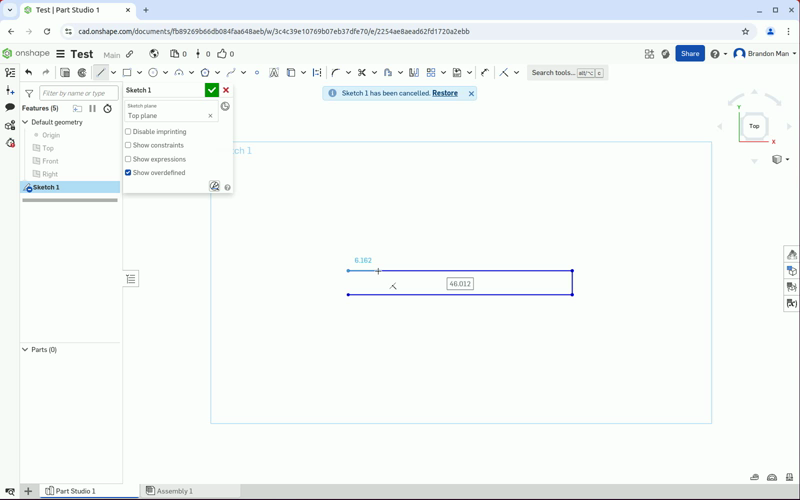
key_down(shift)
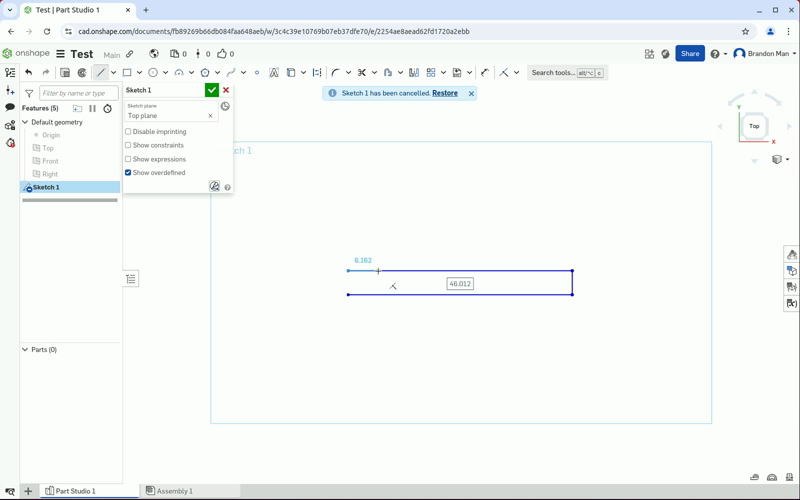
mouse_move(348, 294)
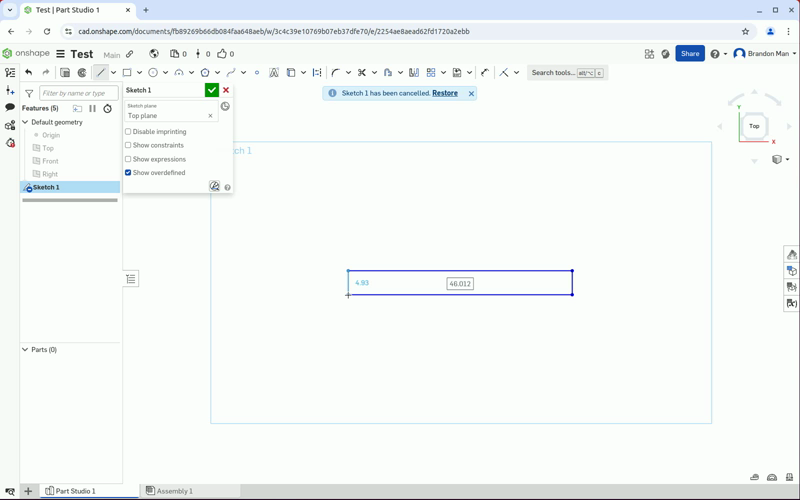
key_up(shift)
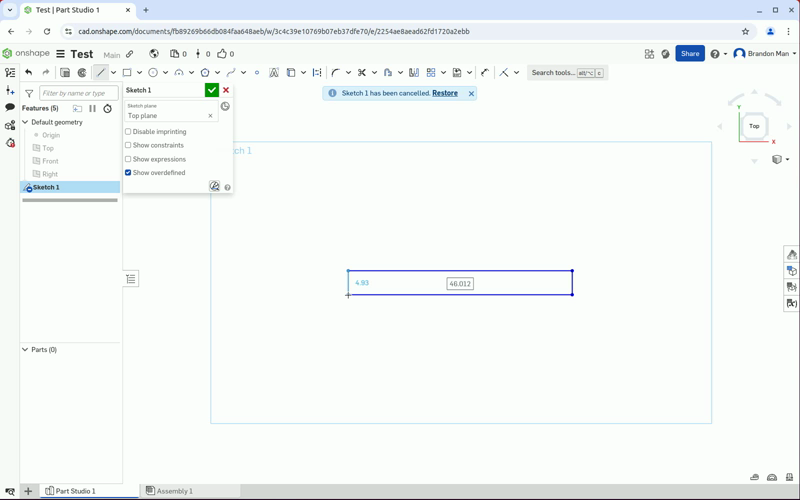
click(348, 294)
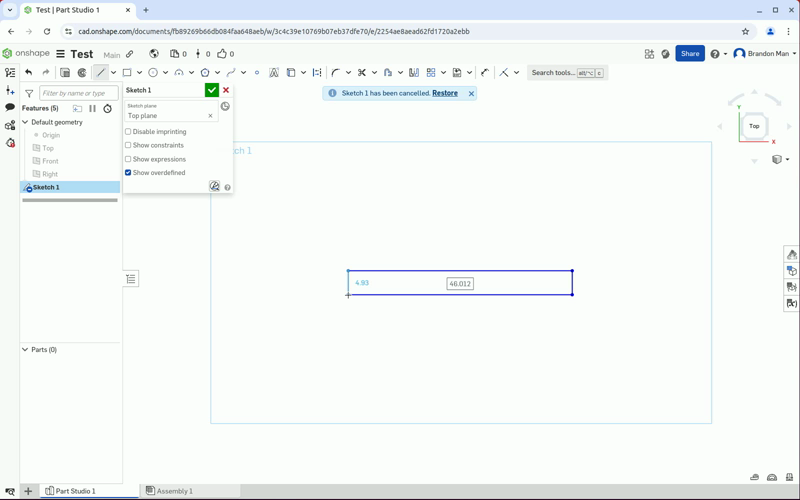
key(esc)
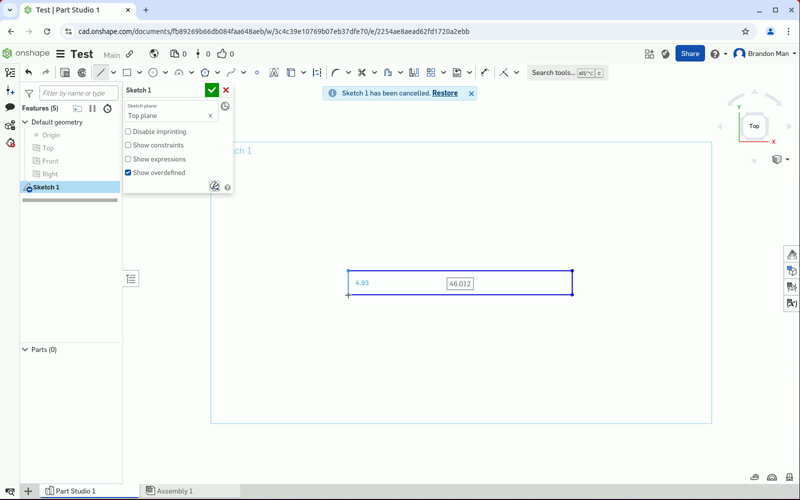
mouse_move(457, 279)
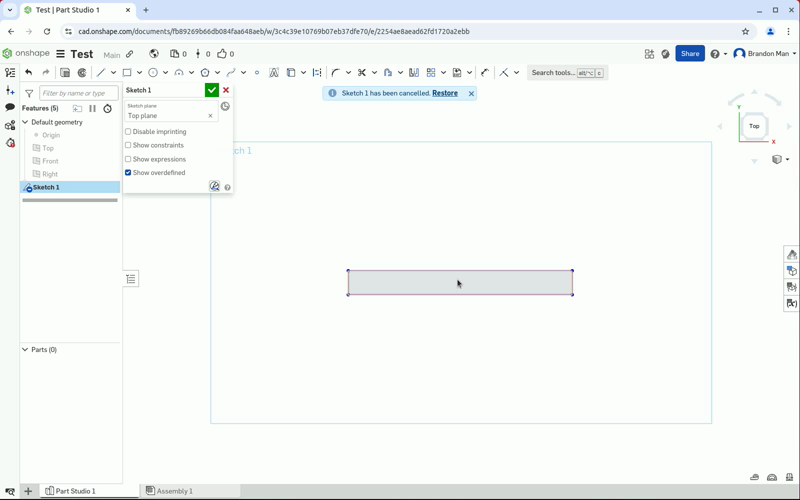
click(457, 279)
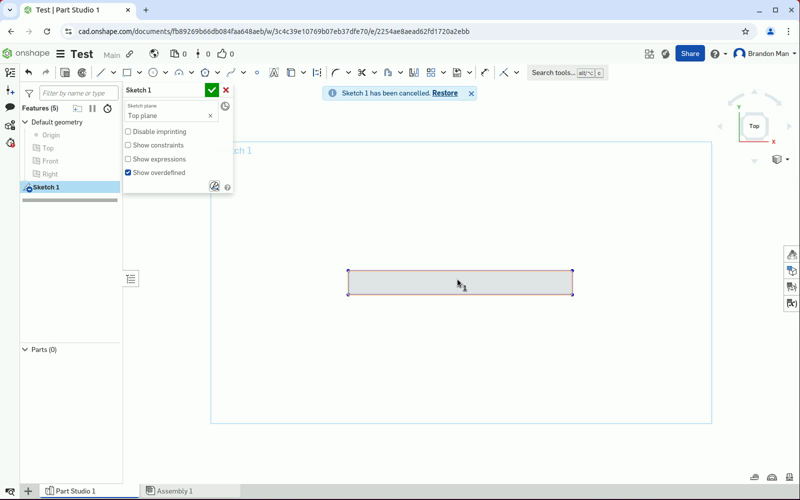
mouse_move(73, 352)
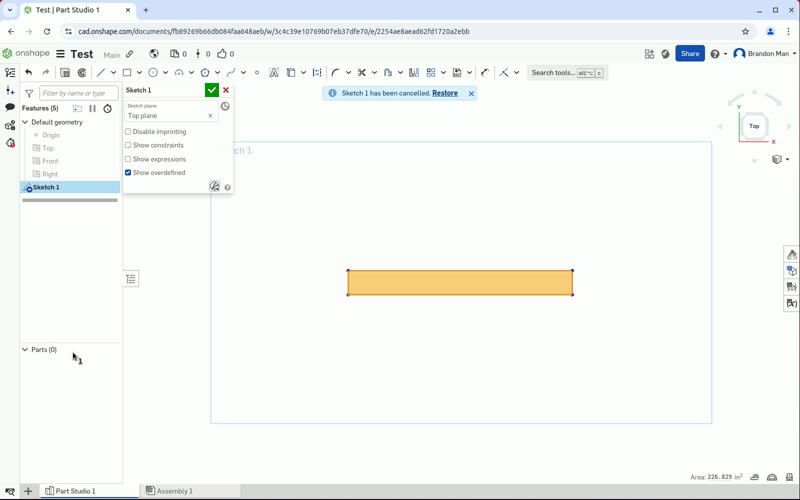
key(shift+y)
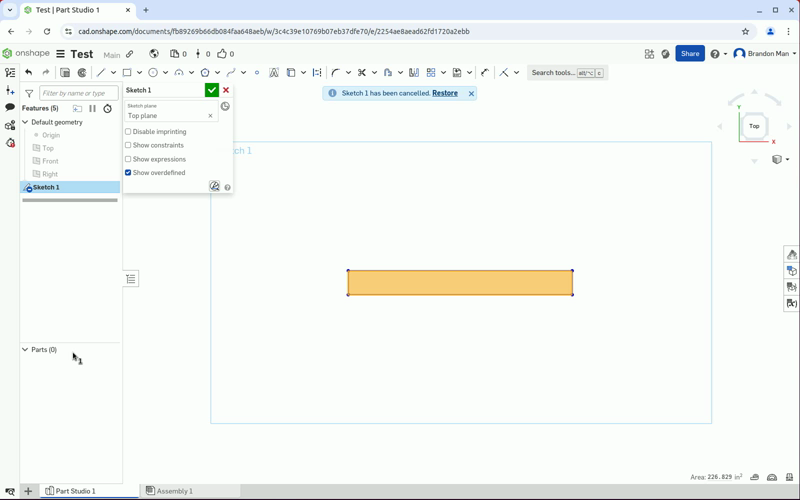
key(shift+e)
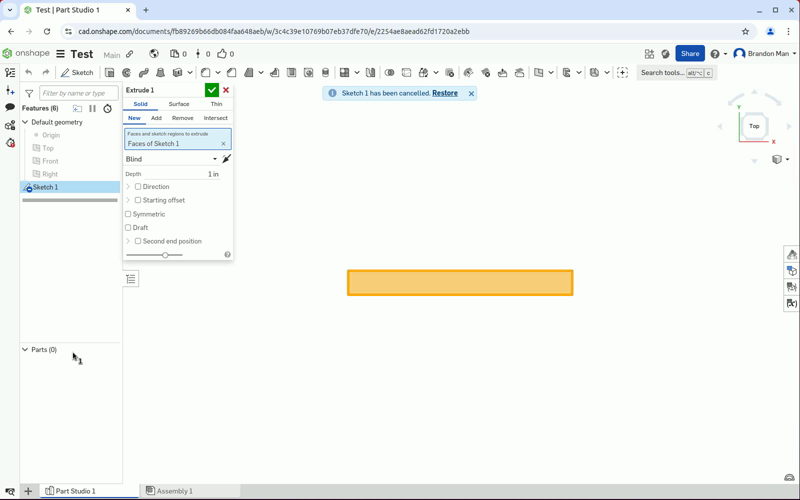
mouse_move(143, 106)
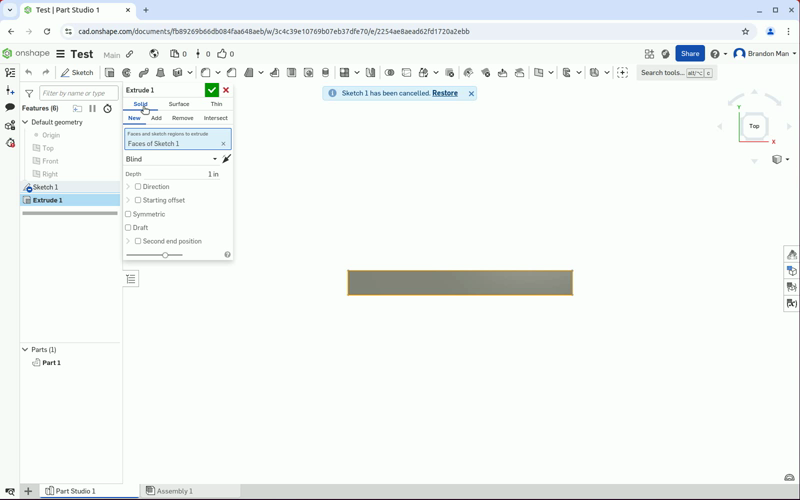
click(143, 106)
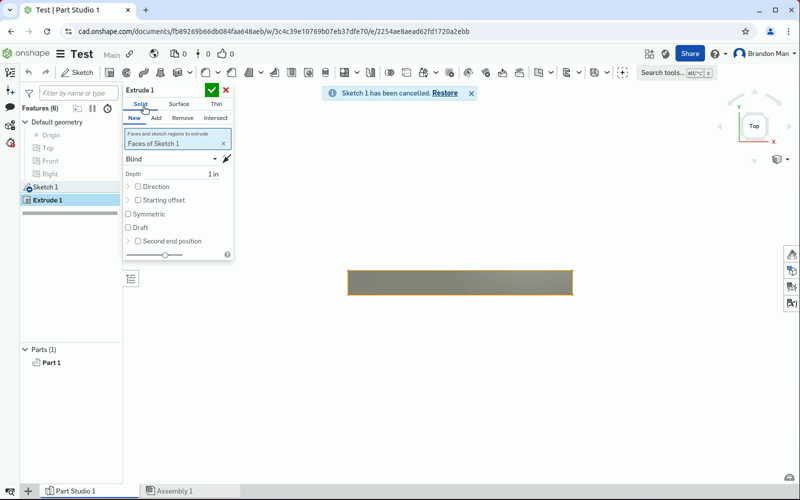
mouse_move(137, 120)
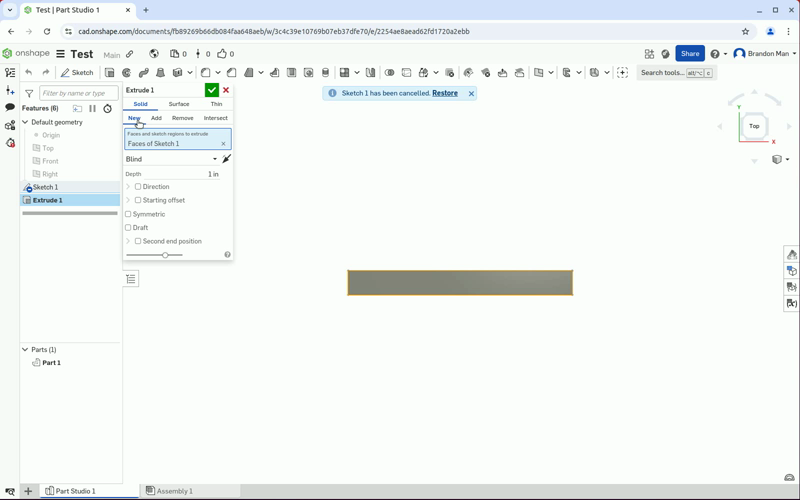
click(137, 120)
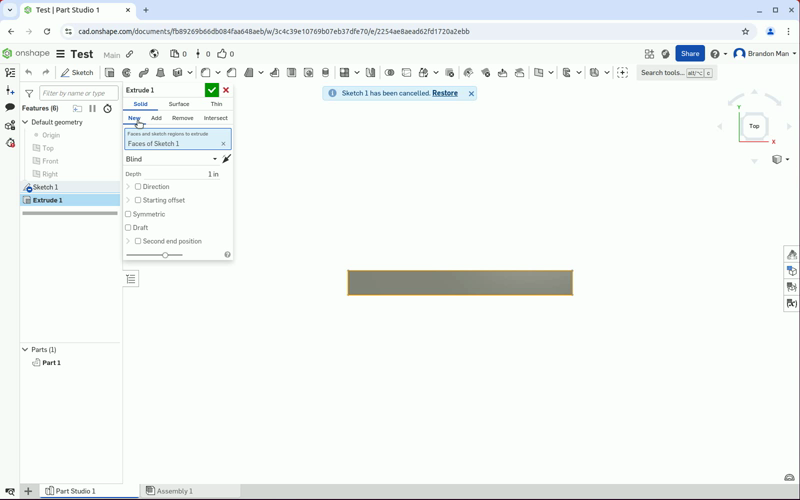
key(tab, 4)
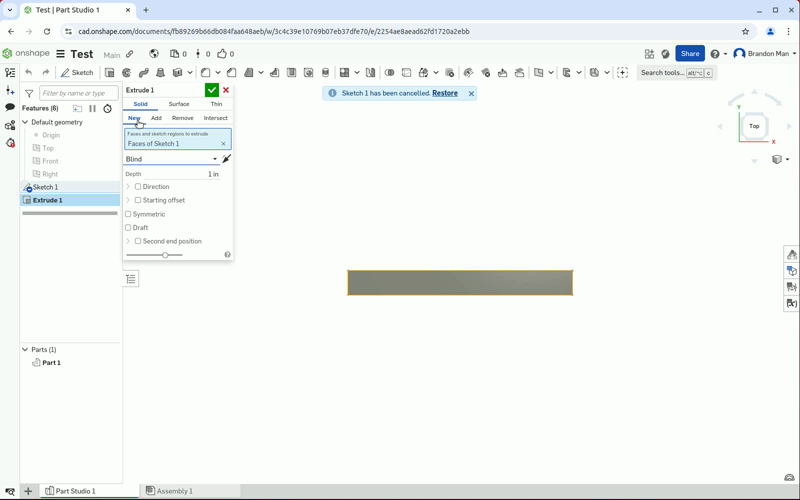
text(-0.963)
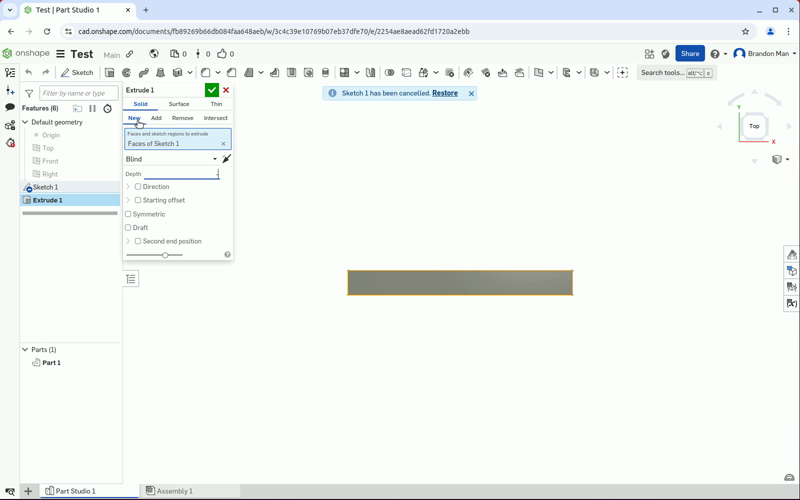
key(enter)
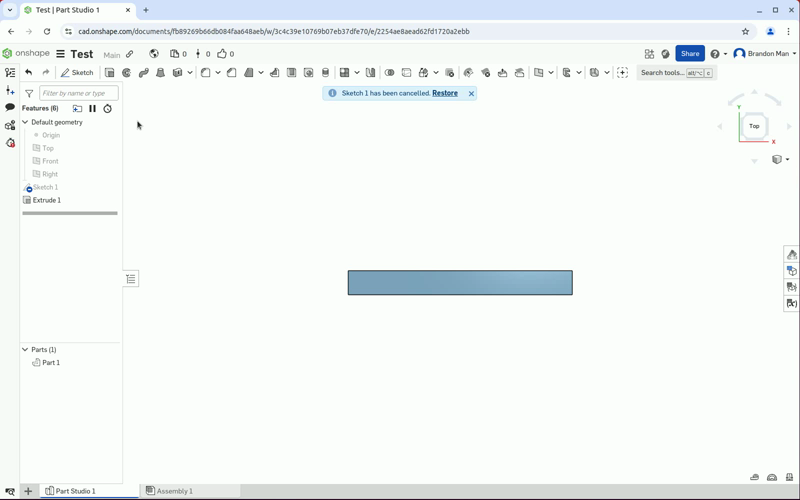
key(shift+h)
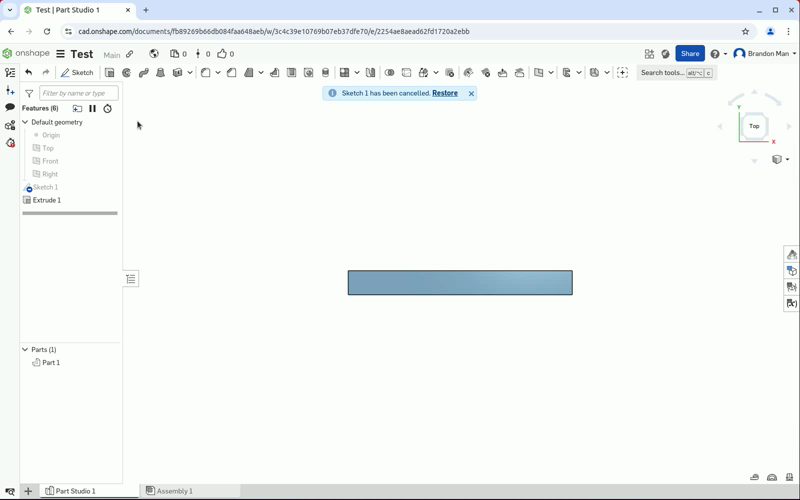
key(shift+h)
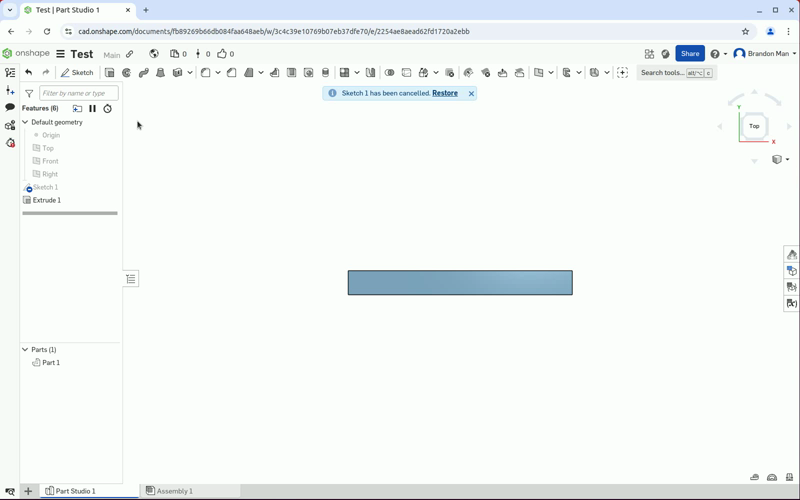
mouse_move(73, 189)
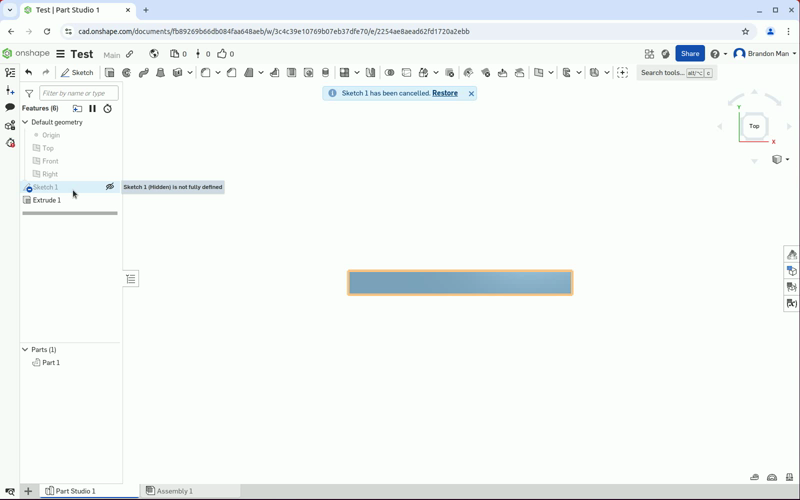
click(73, 189)
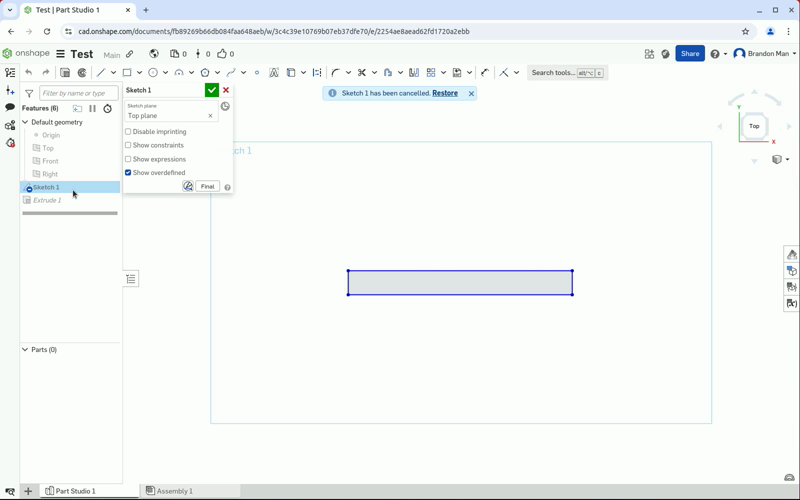
mouse_move(229, 92)
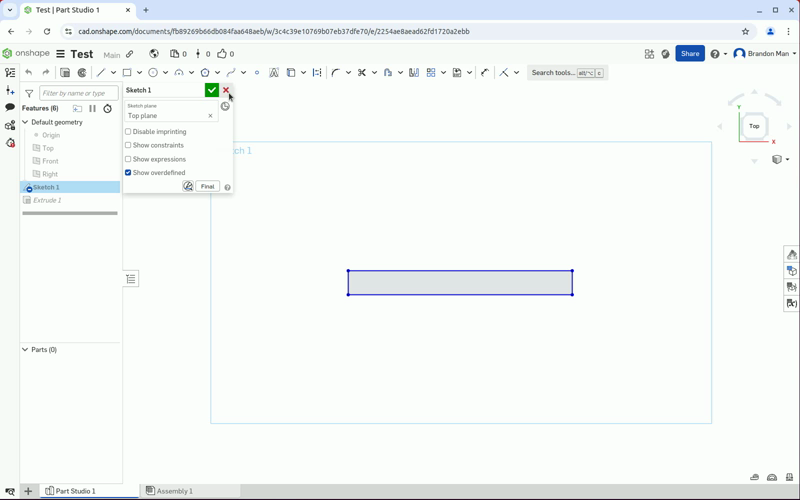
click(229, 92)
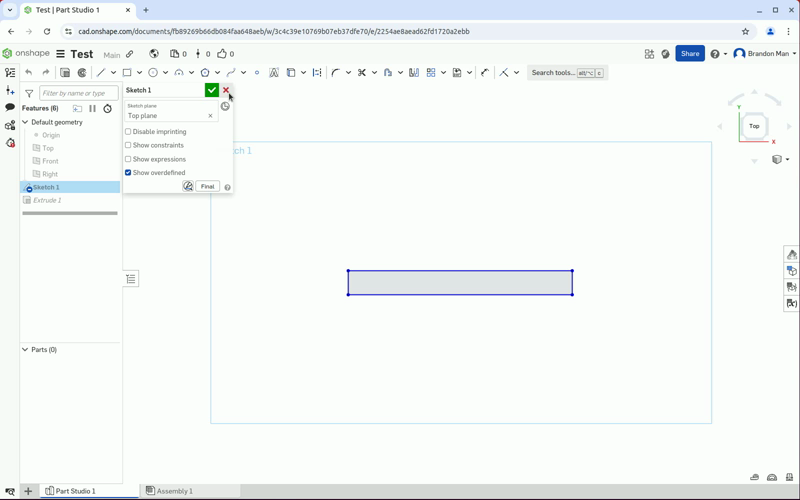
key(shift+s)
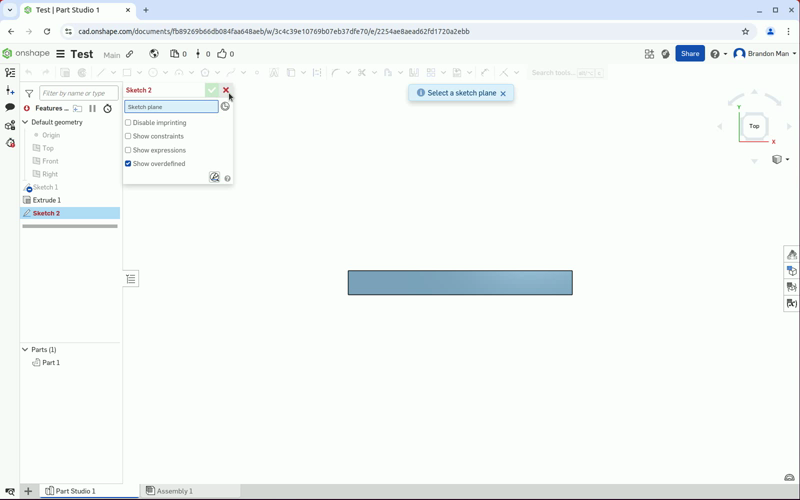
mouse_move(73, 150)
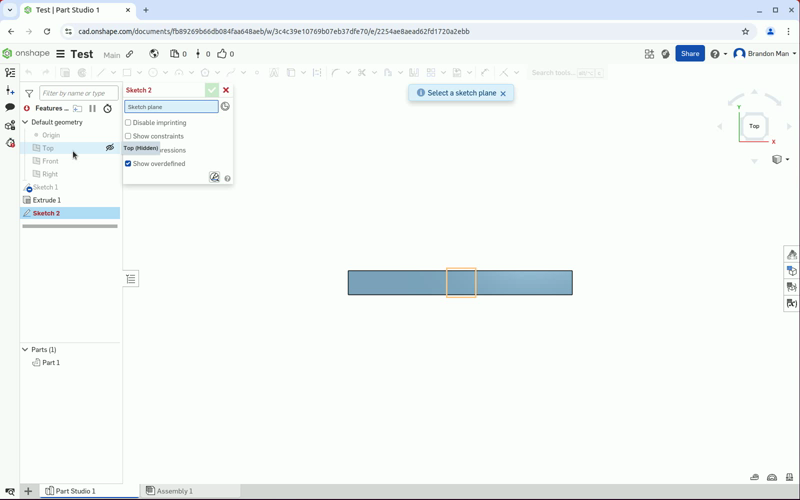
click(73, 150)
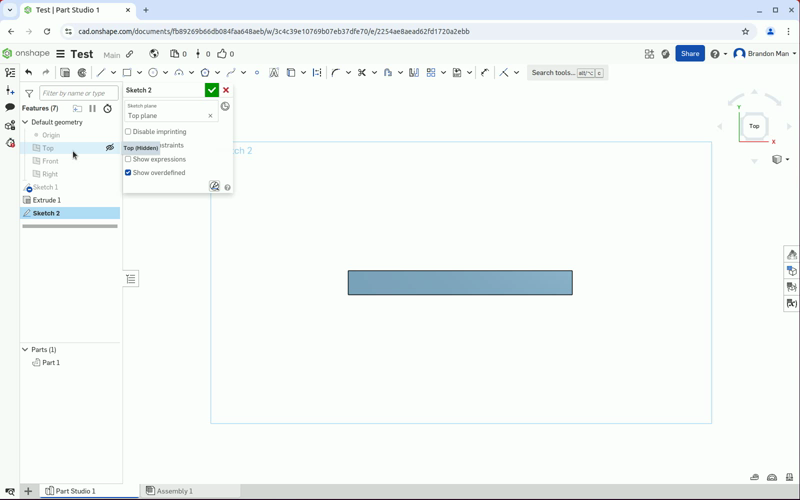
mouse_move(73, 352)
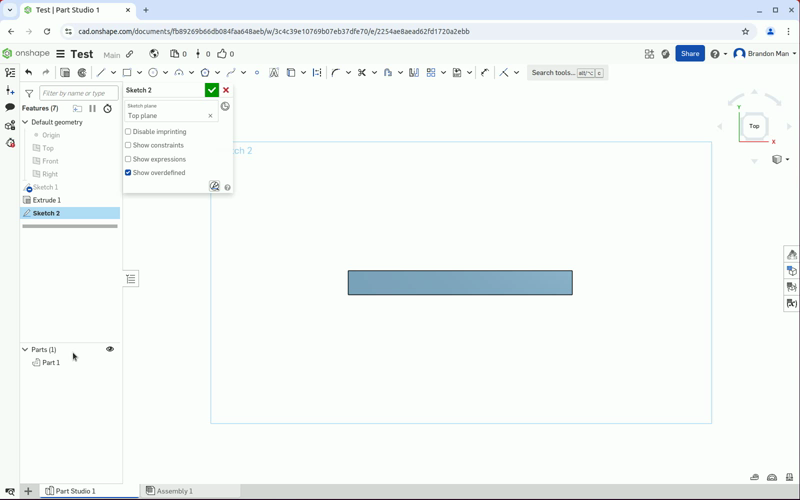
key(y)
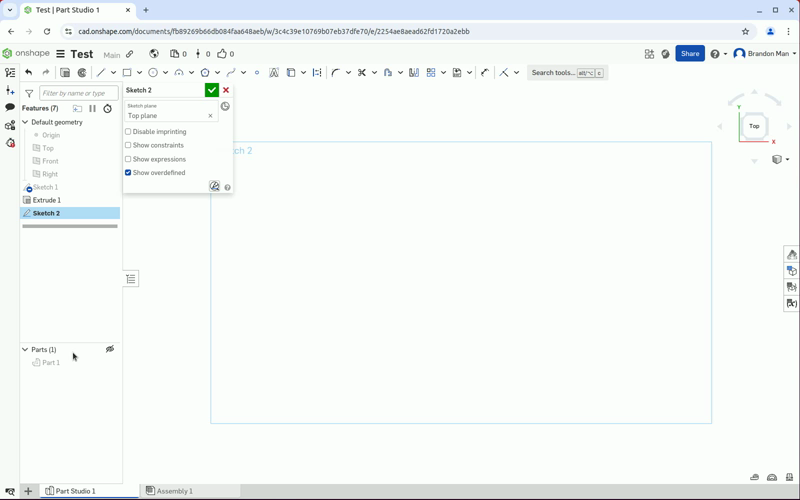
key(a)
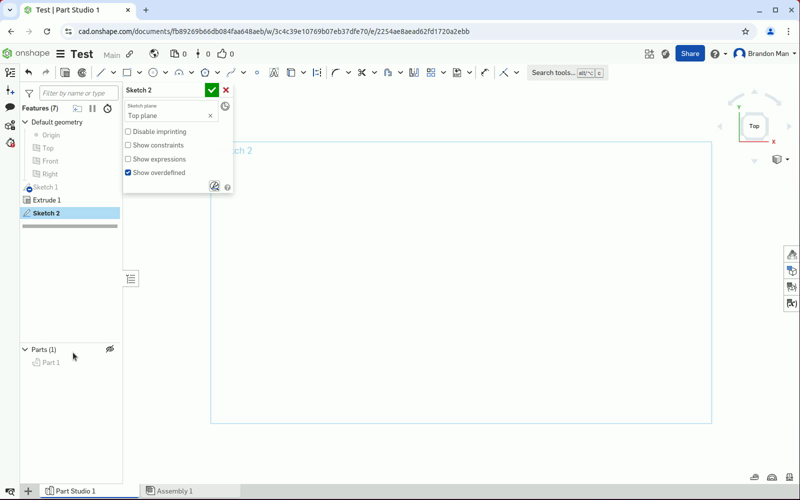
key_down(shift)
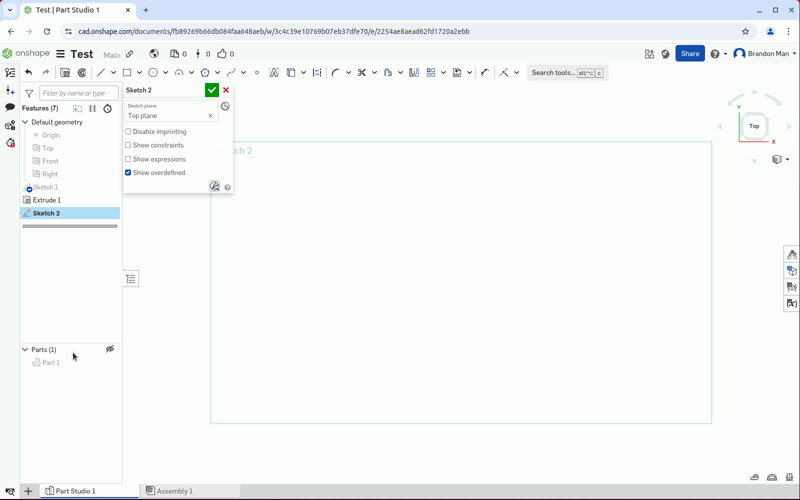
mouse_move(403, 294)
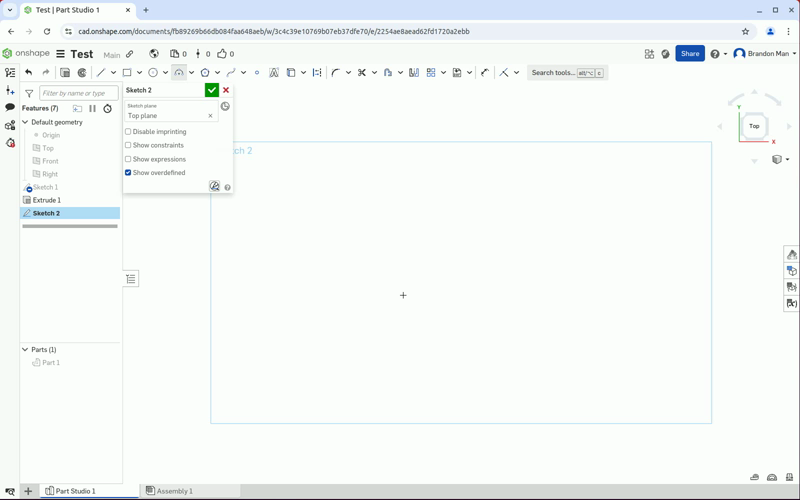
click(403, 294)
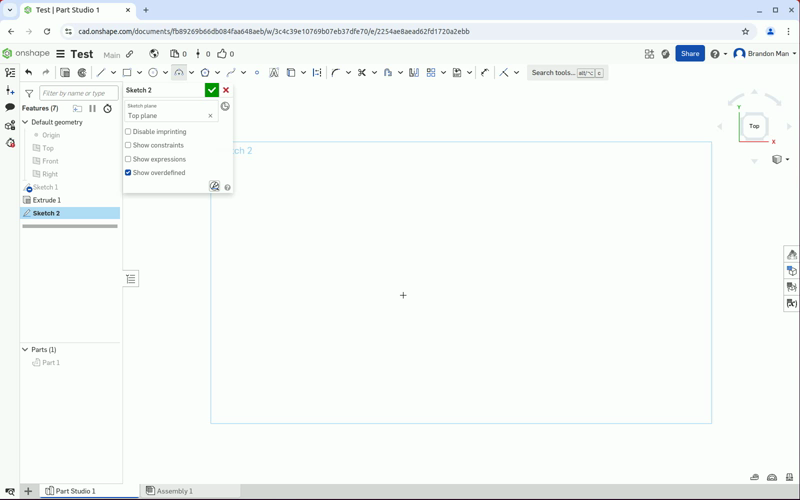
key_up(shift)
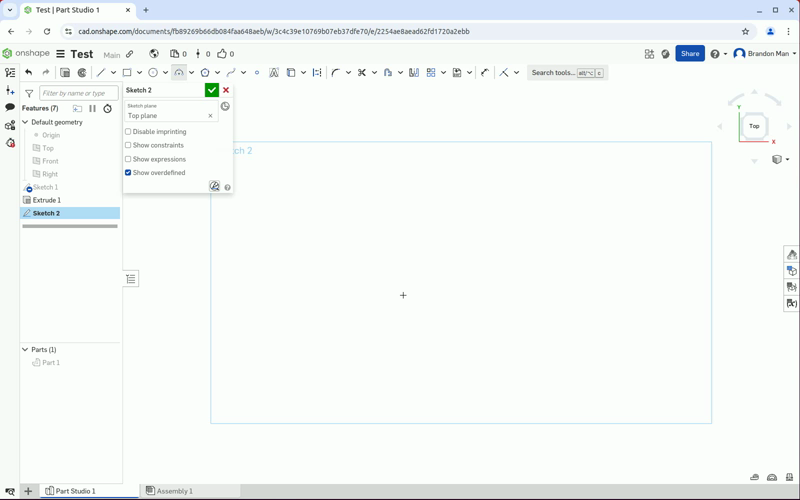
key_down(shift)
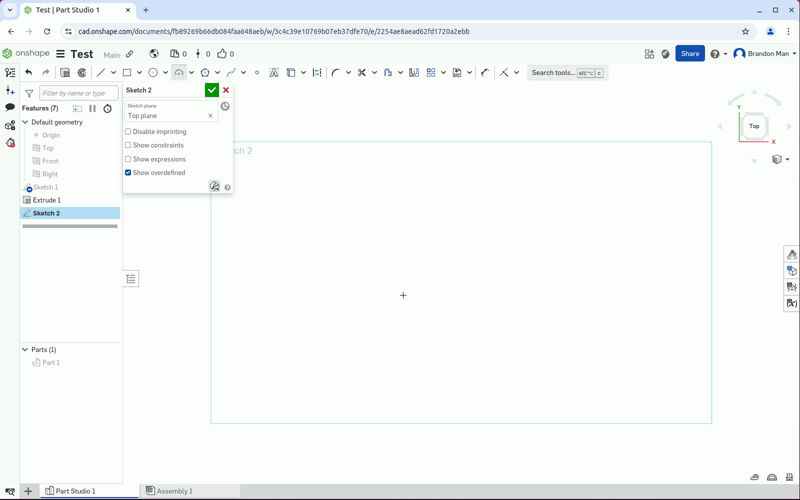
mouse_move(444, 294)
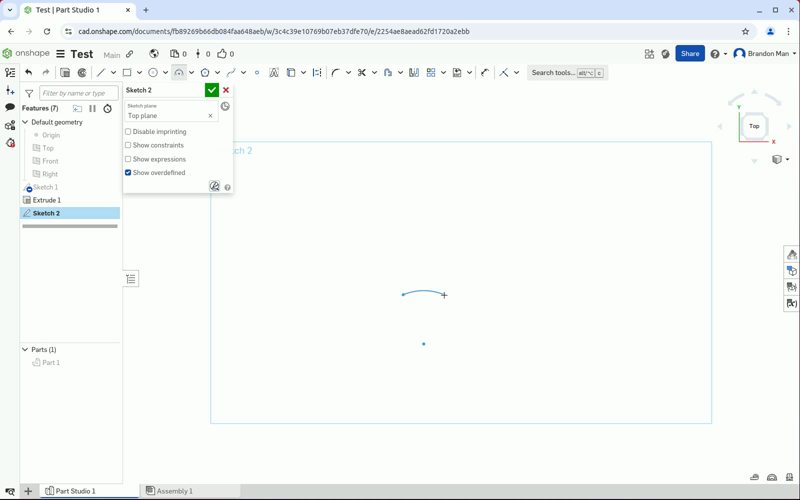
click(444, 294)
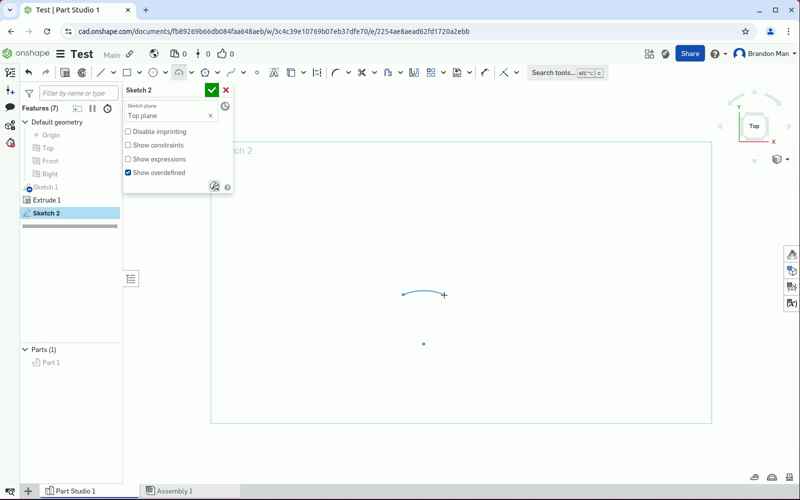
mouse_move(423, 306)
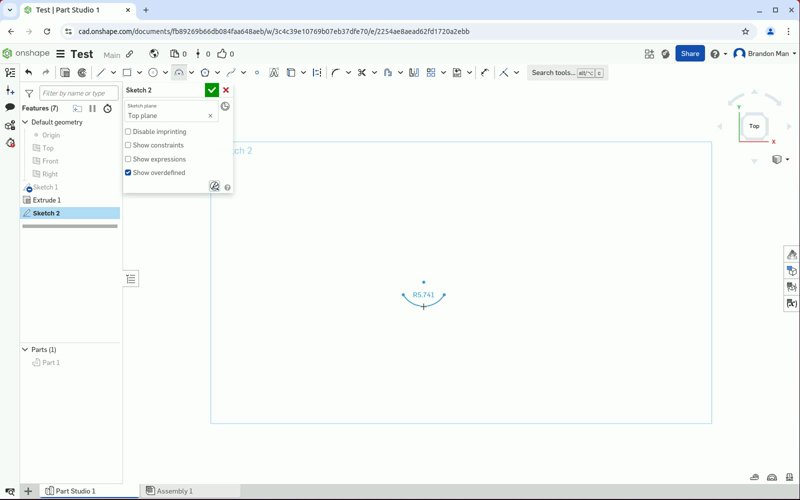
click(423, 306)
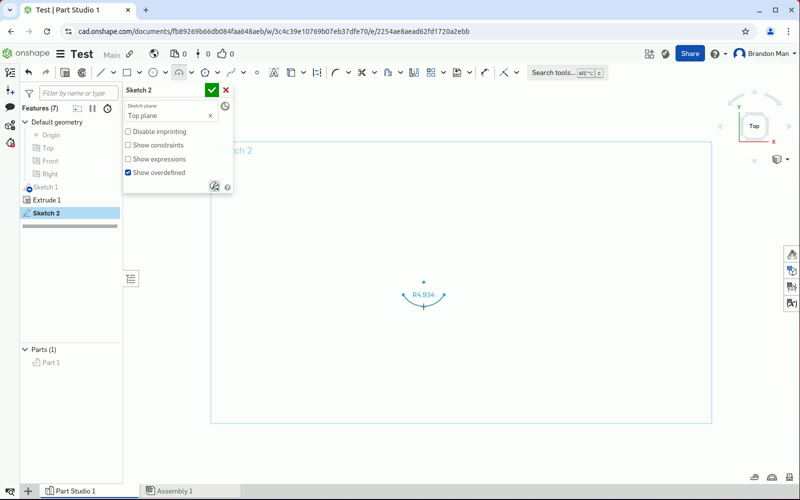
key_up(shift)
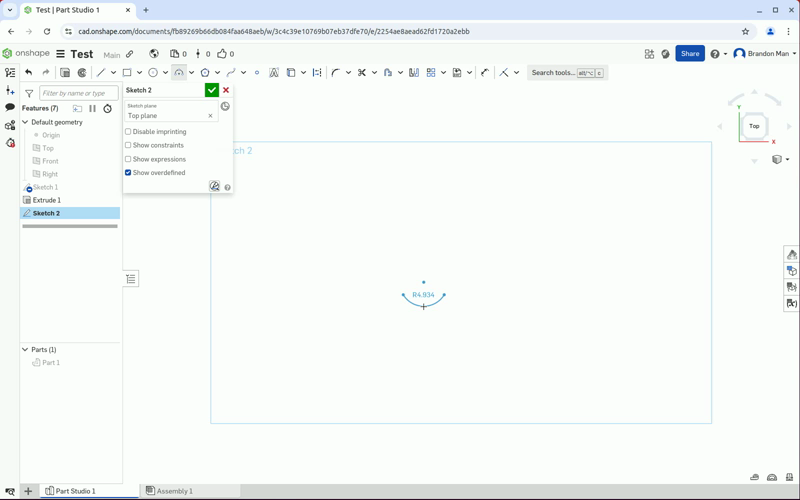
key(esc)
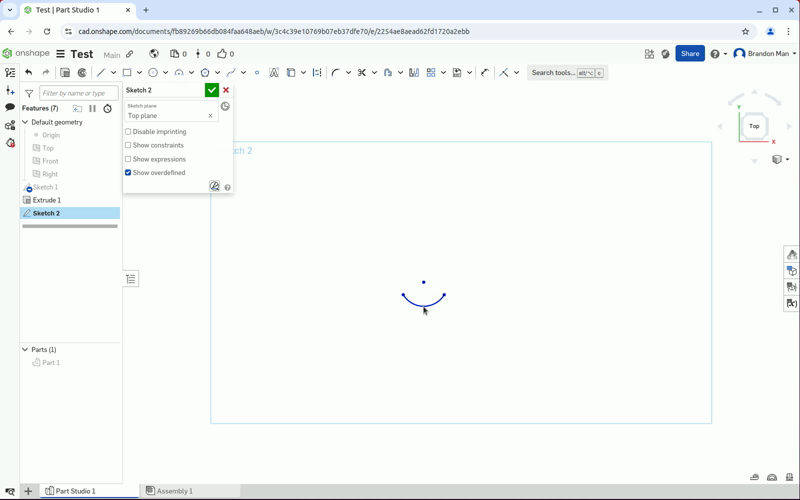
key(l)
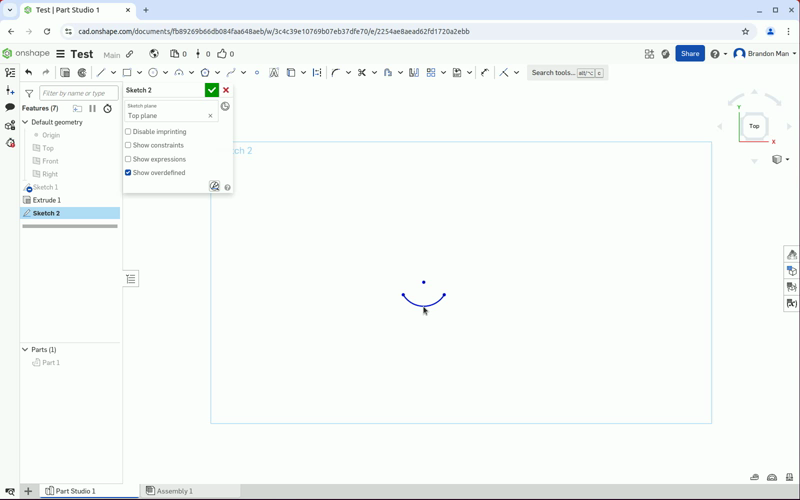
mouse_move(444, 294)
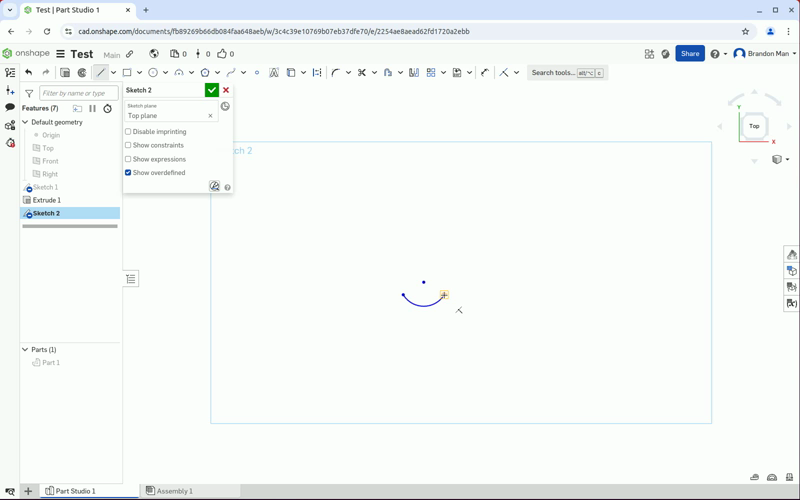
click(444, 294)
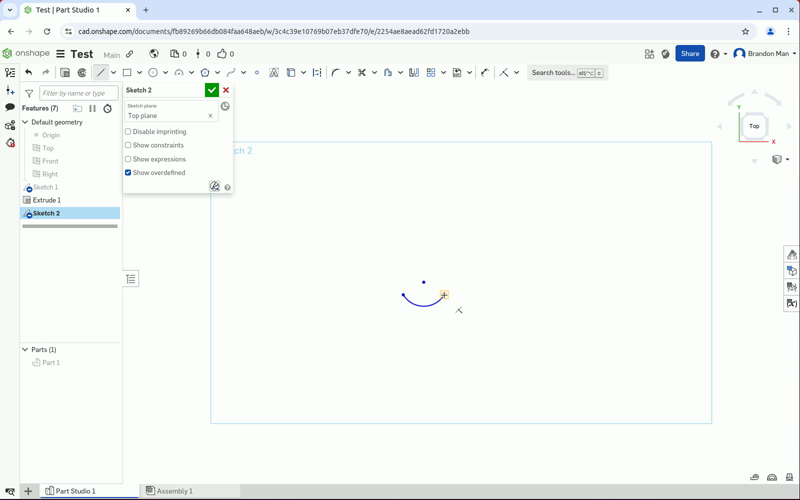
mouse_move(474, 294)
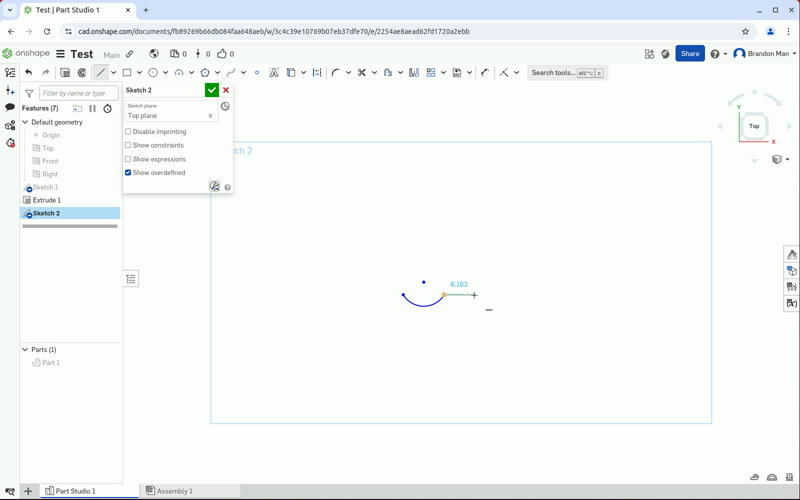
key_down(shift)
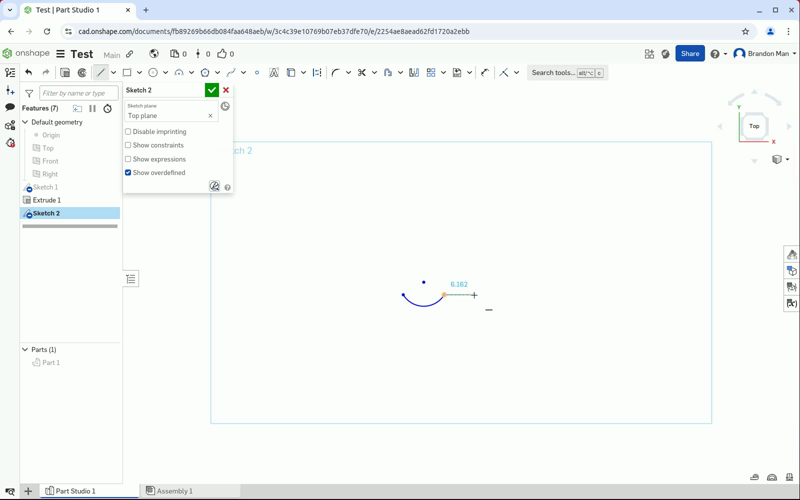
mouse_move(403, 294)
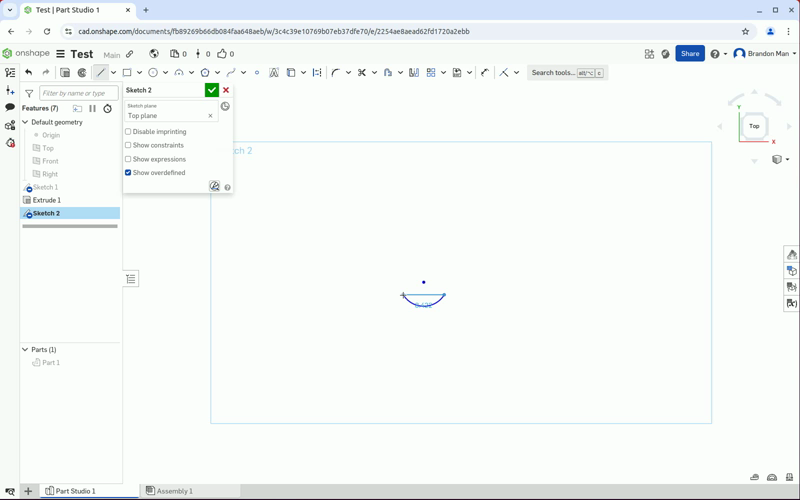
key_up(shift)
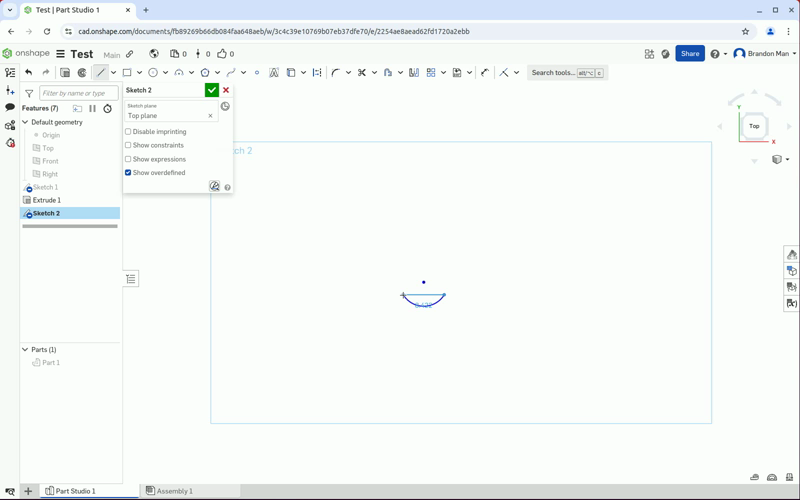
click(403, 294)
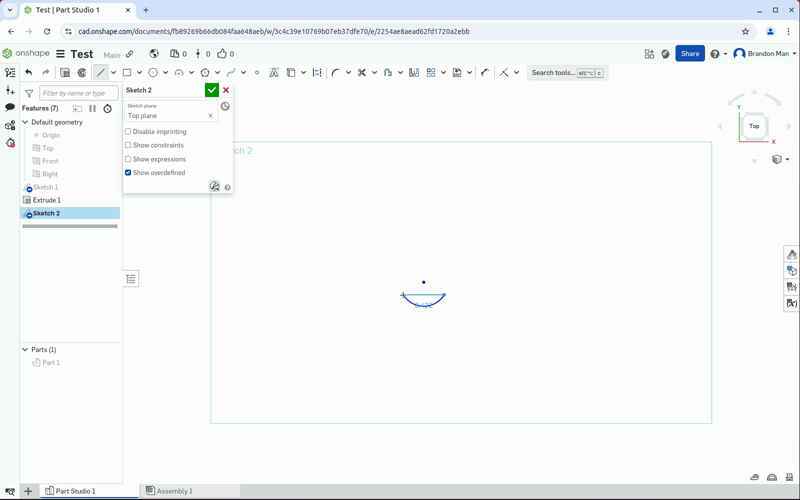
key(esc)
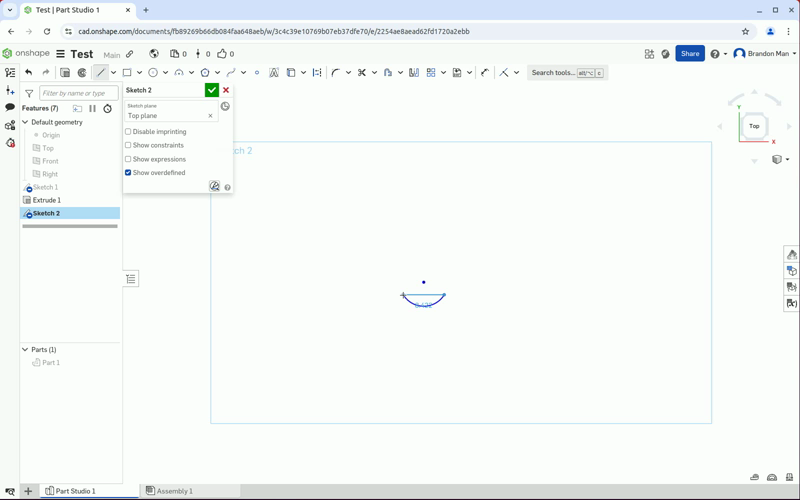
mouse_move(424, 304)
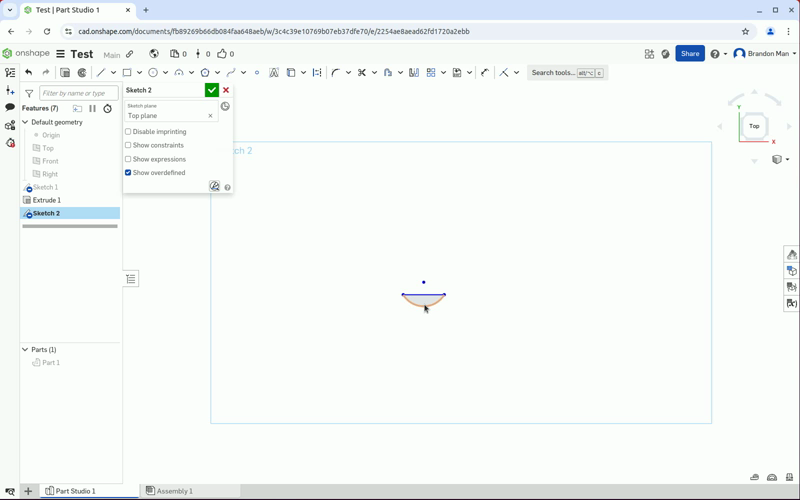
scroll(6)
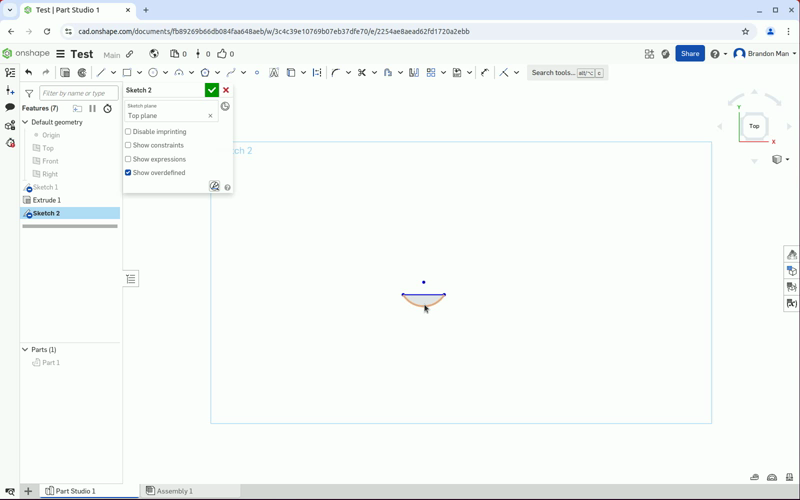
scroll(6)
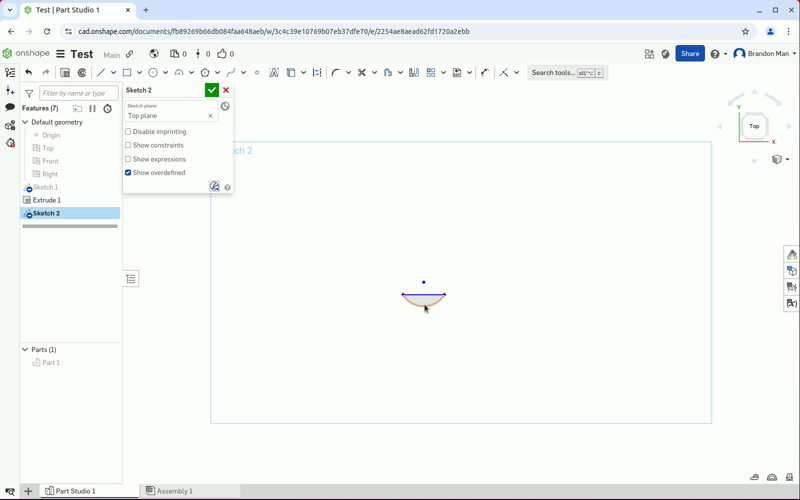
scroll(6)
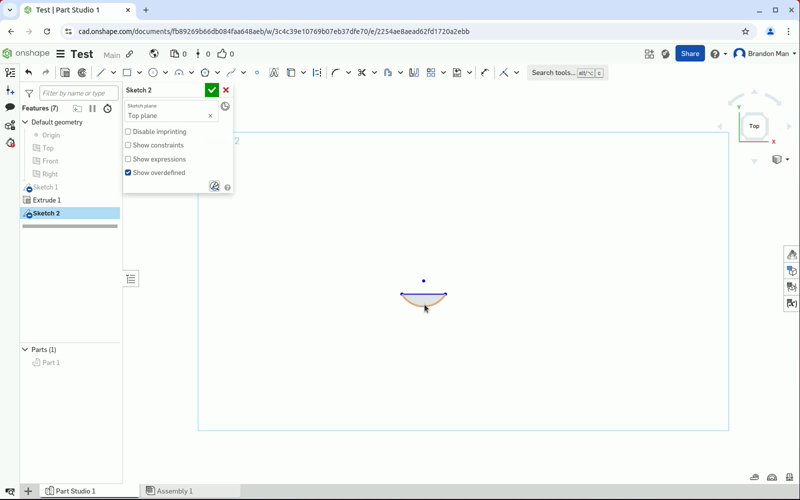
scroll(6)
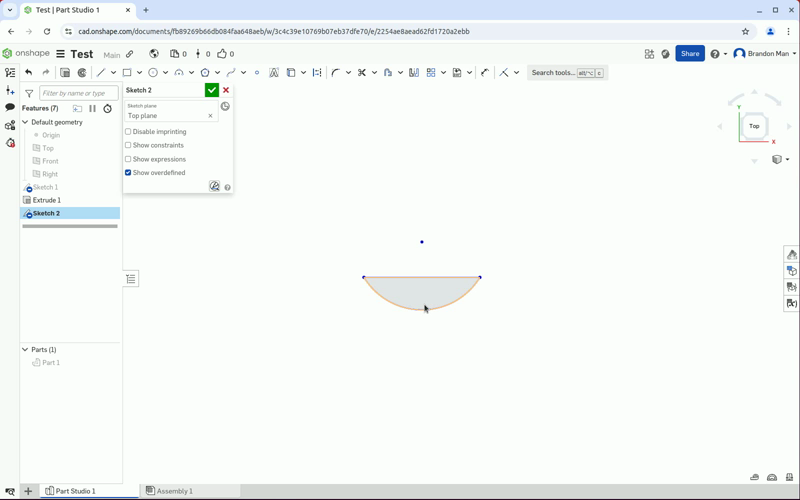
scroll(6)
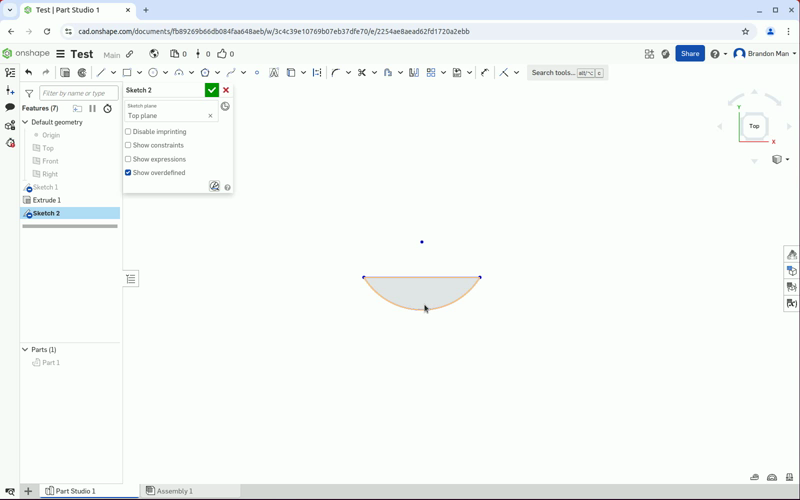
scroll(6)
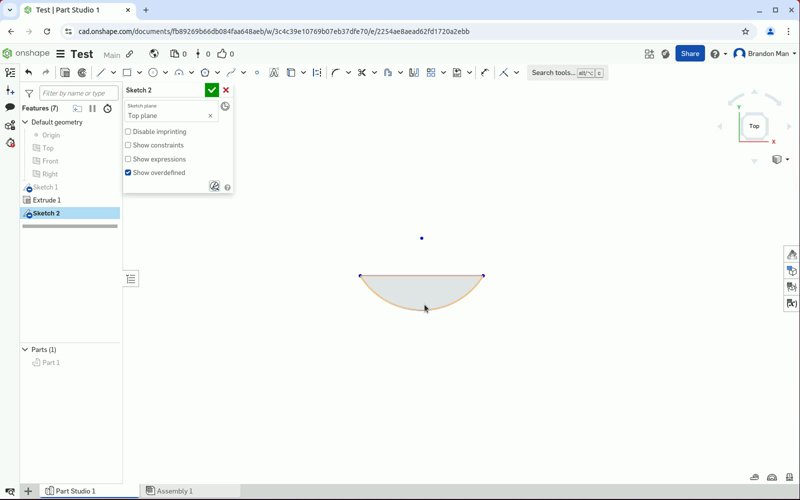
scroll(6)
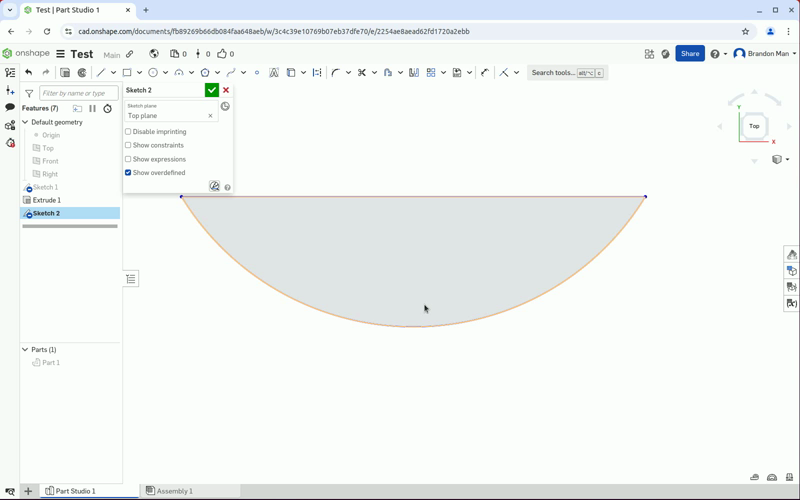
click(424, 304)
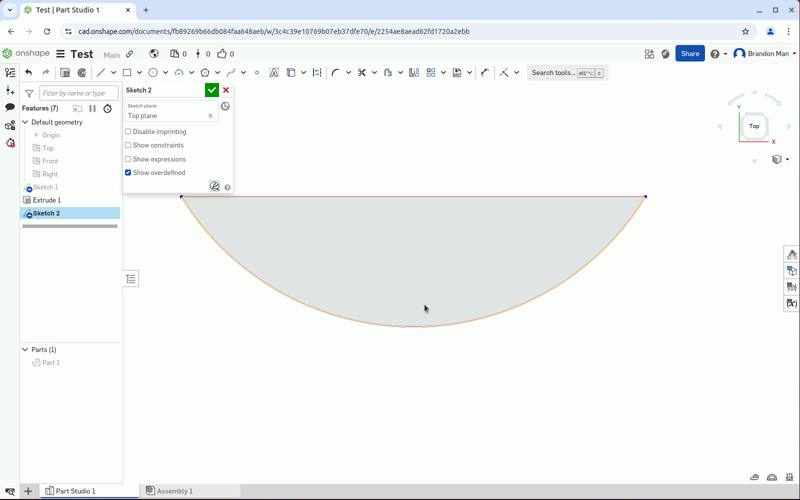
scroll(-6)
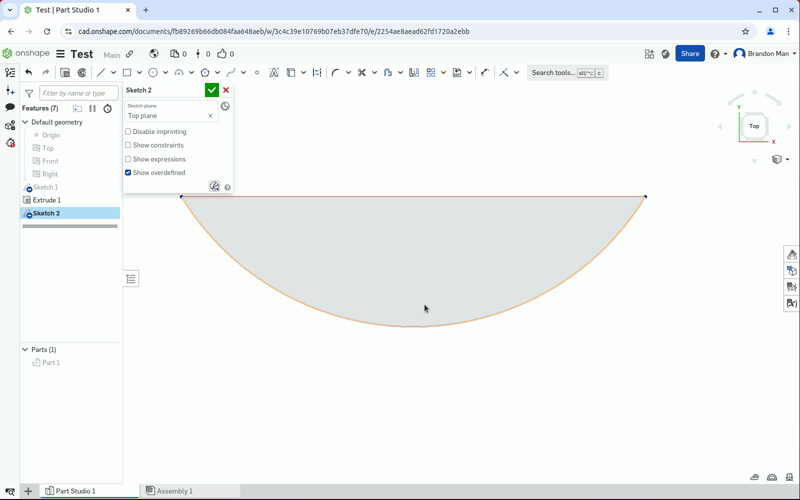
scroll(-6)
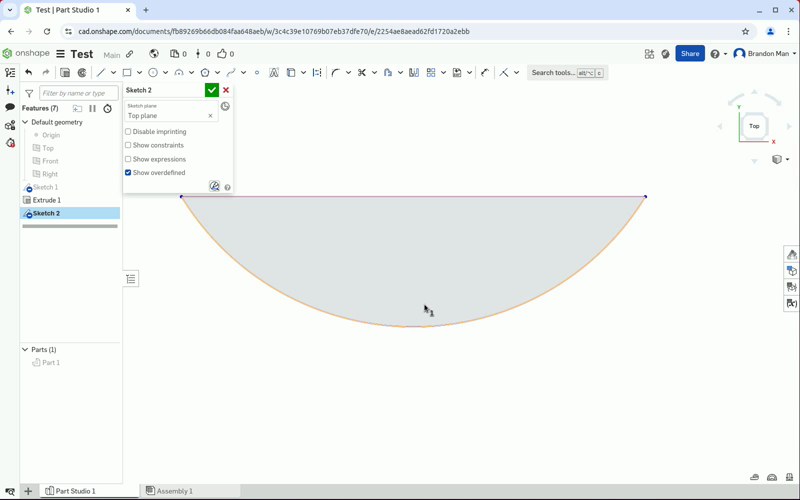
scroll(-6)
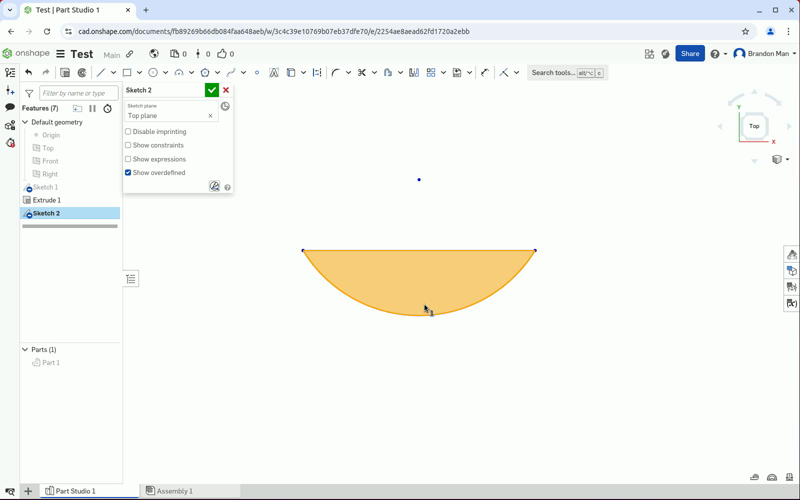
scroll(-6)
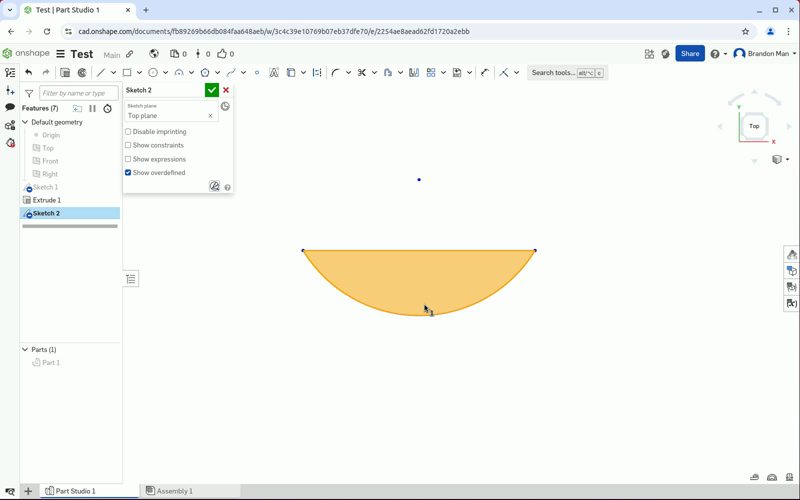
scroll(-6)
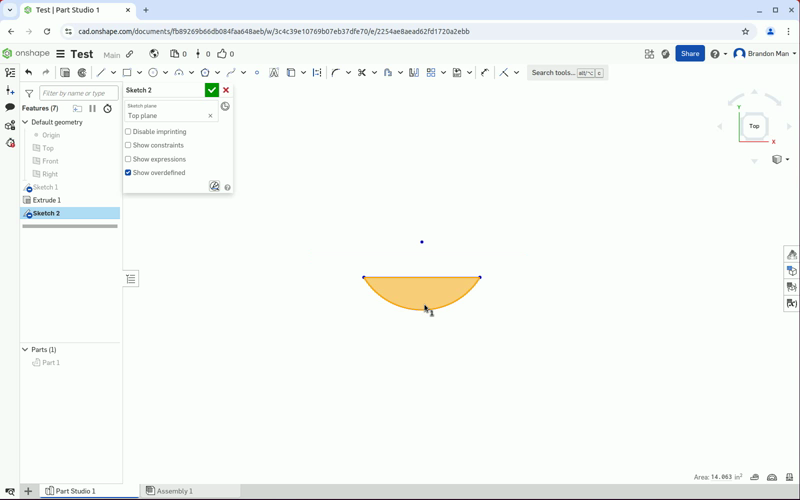
scroll(-6)
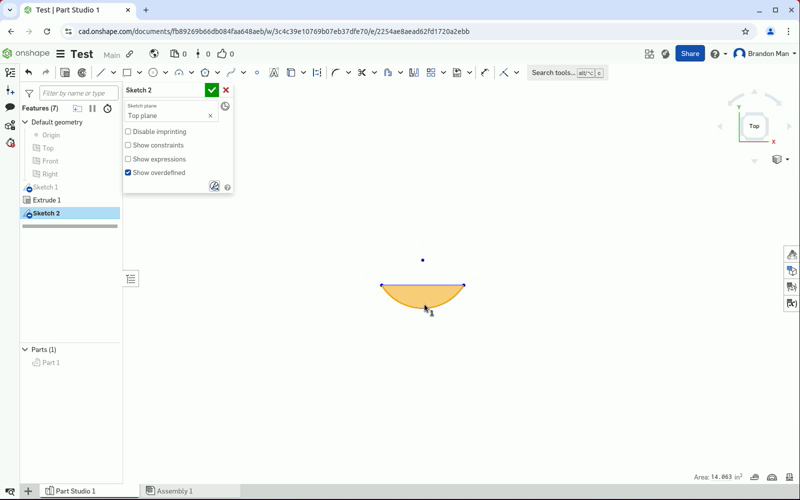
scroll(-6)
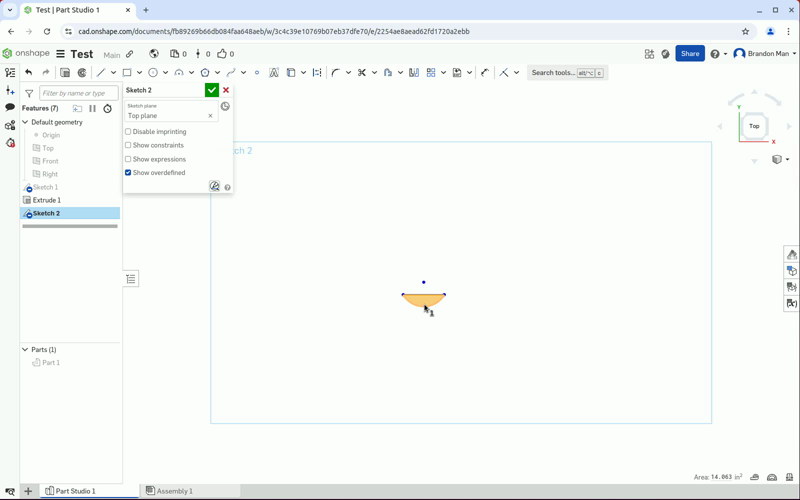
mouse_move(73, 352)
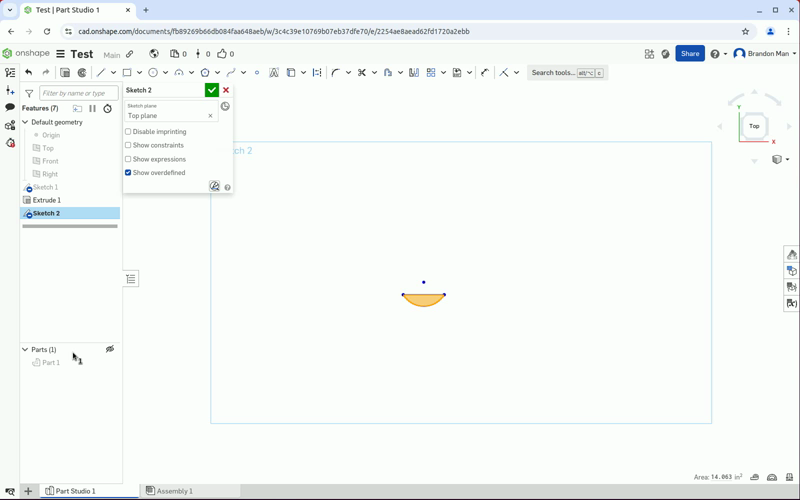
key(shift+y)
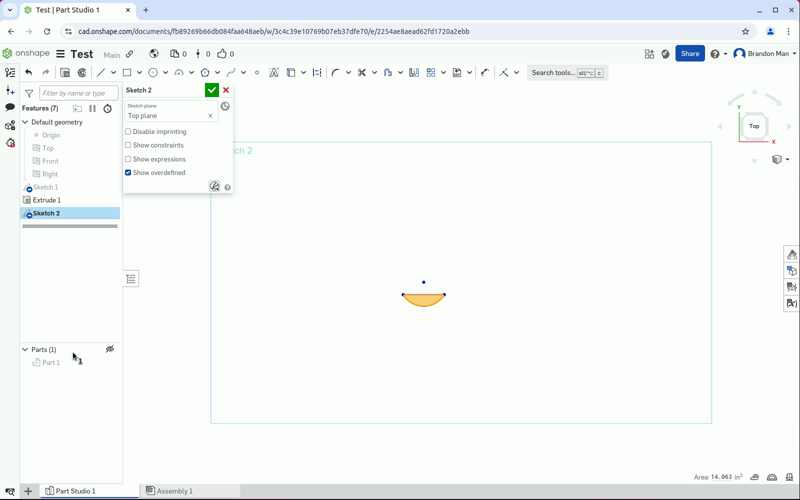
key(shift+e)
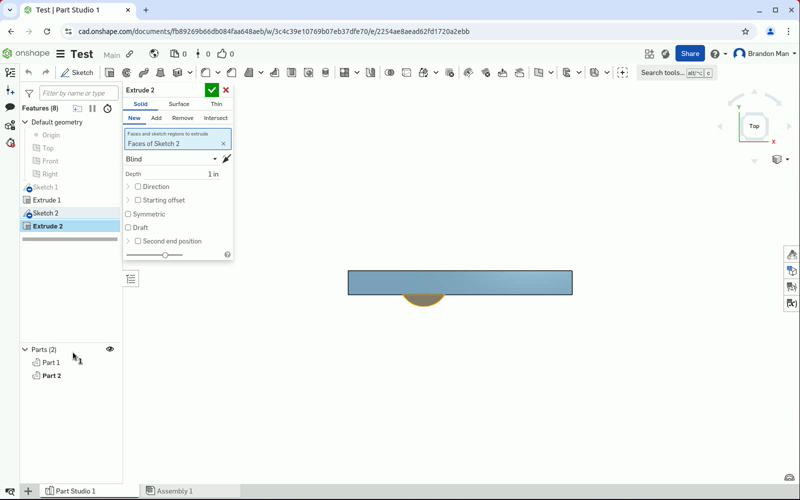
mouse_move(143, 106)
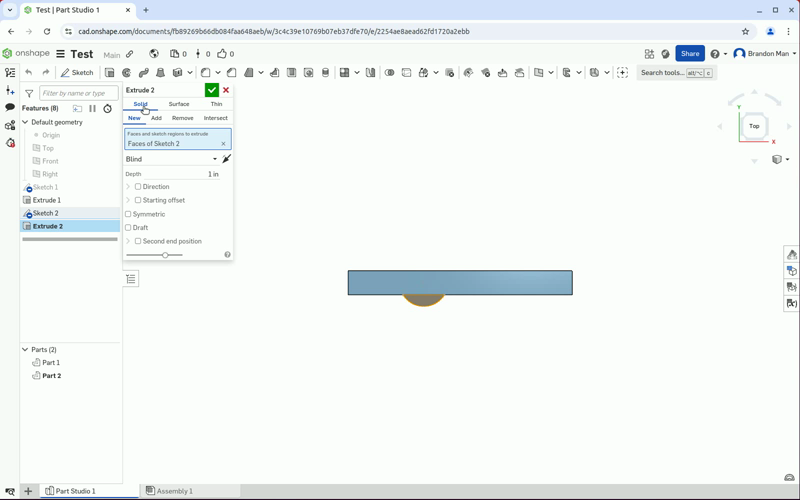
click(143, 106)
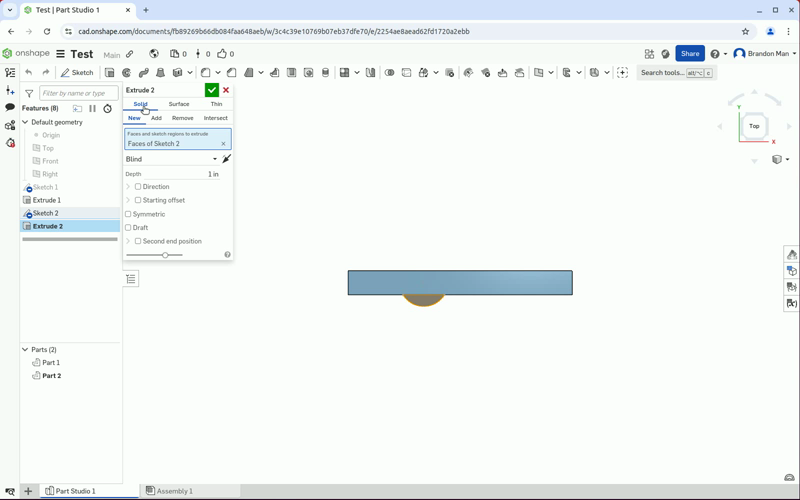
mouse_move(137, 120)
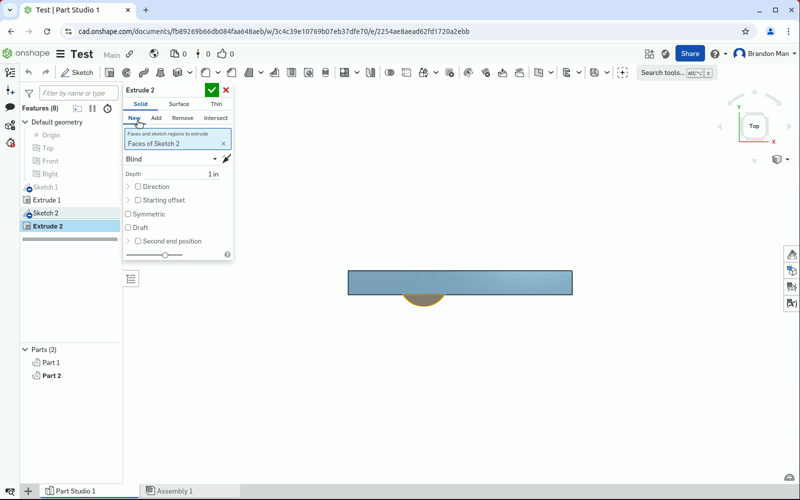
click(137, 120)
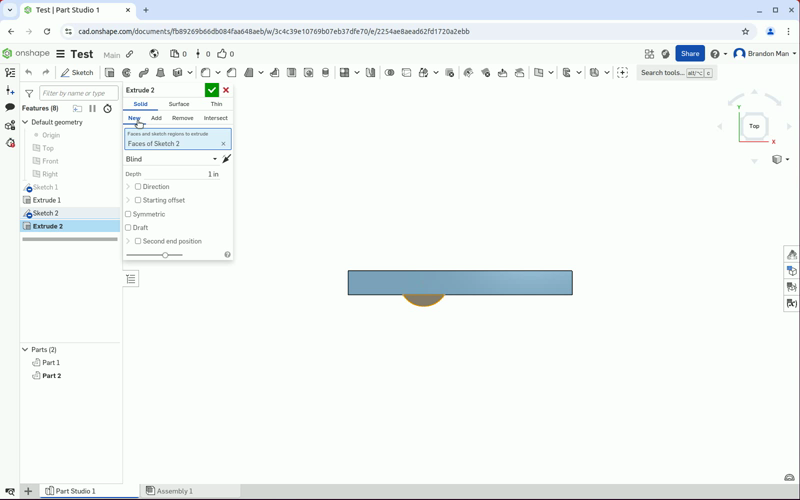
key(tab, 4)
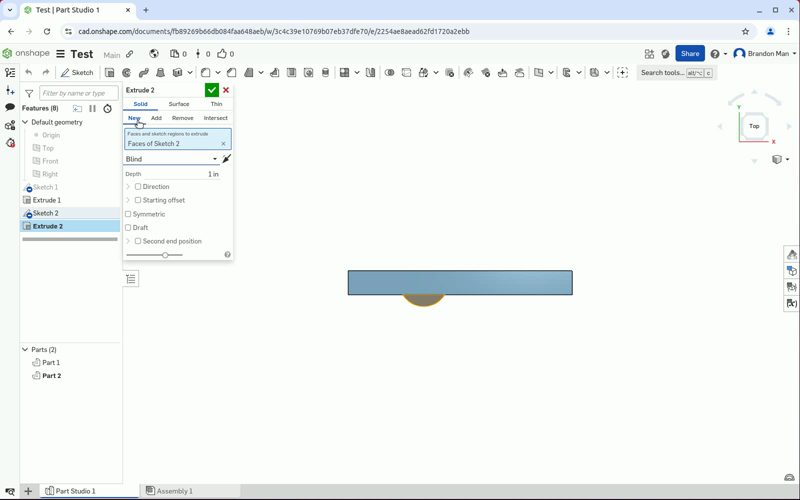
text(0.481)
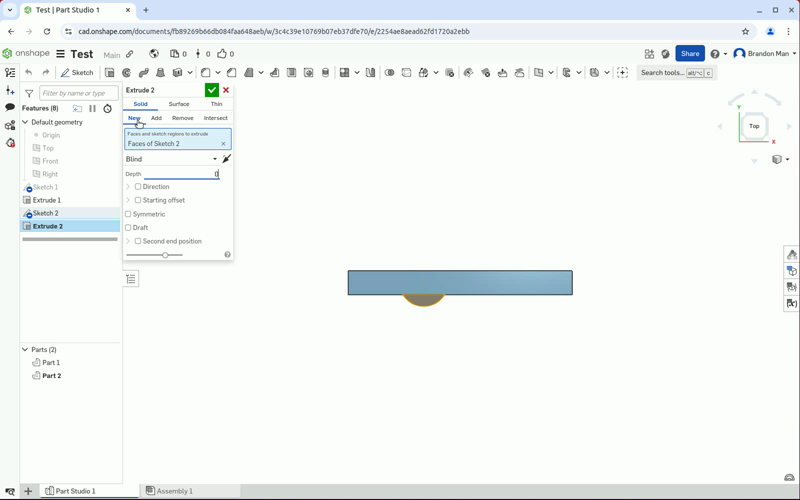
key(enter)
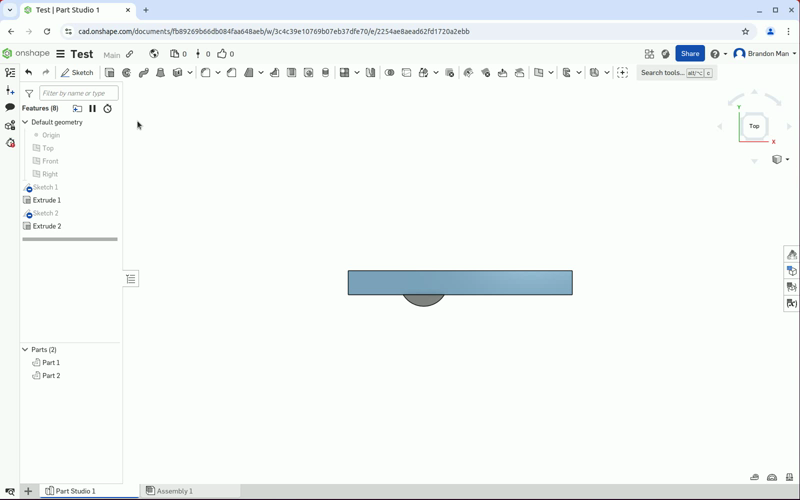
key(shift+h)
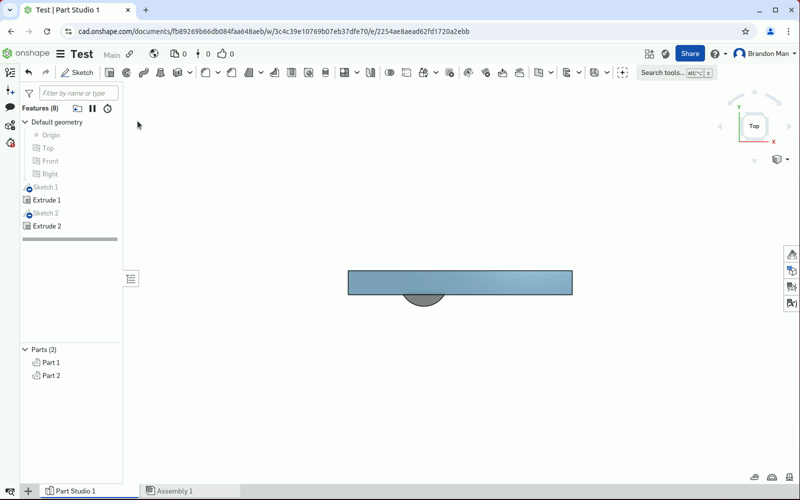
key(shift+h)
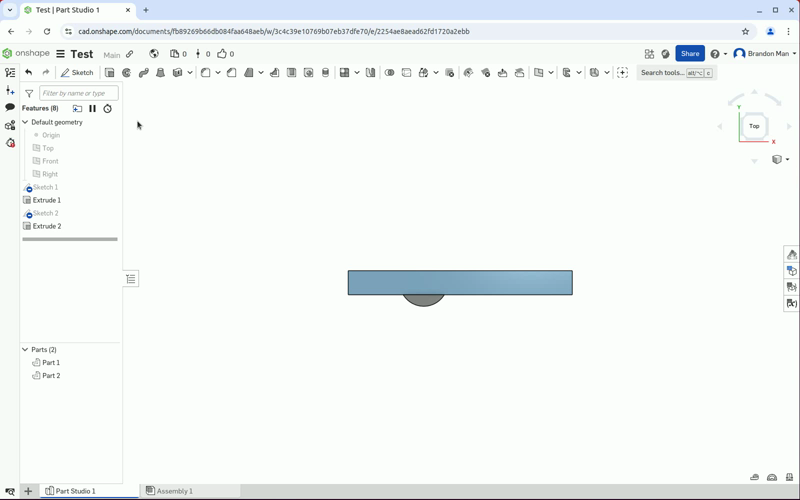
mouse_move(73, 189)
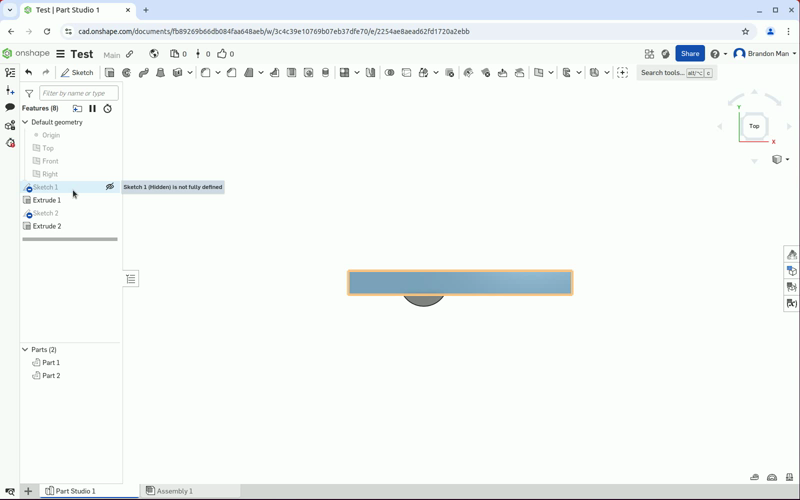
click(73, 189)
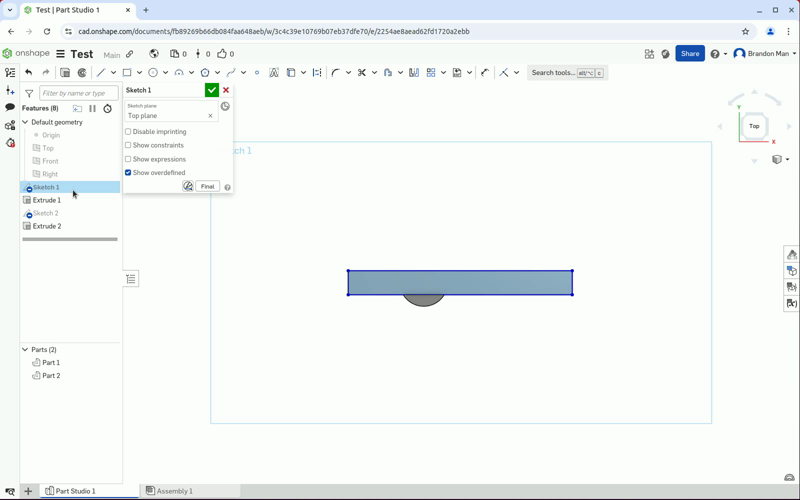
mouse_move(229, 92)
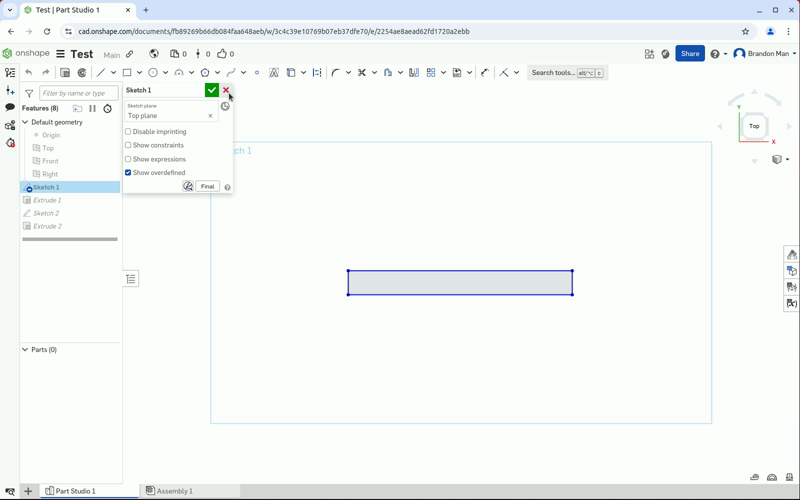
click(229, 92)
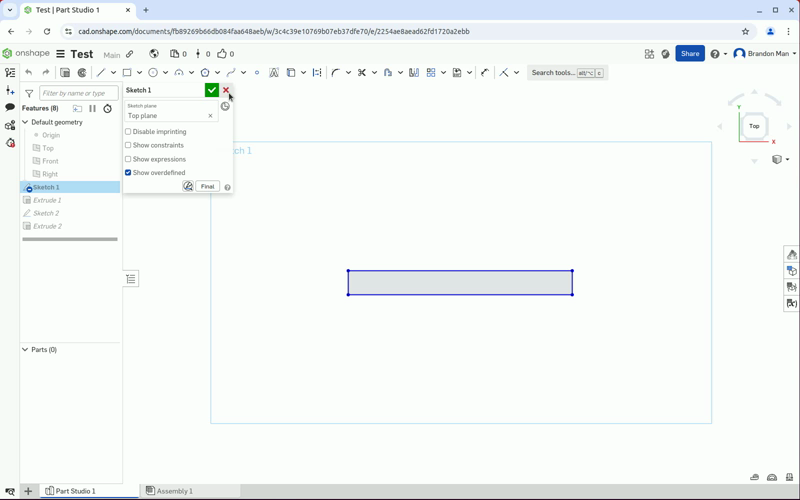
key(shift+s)
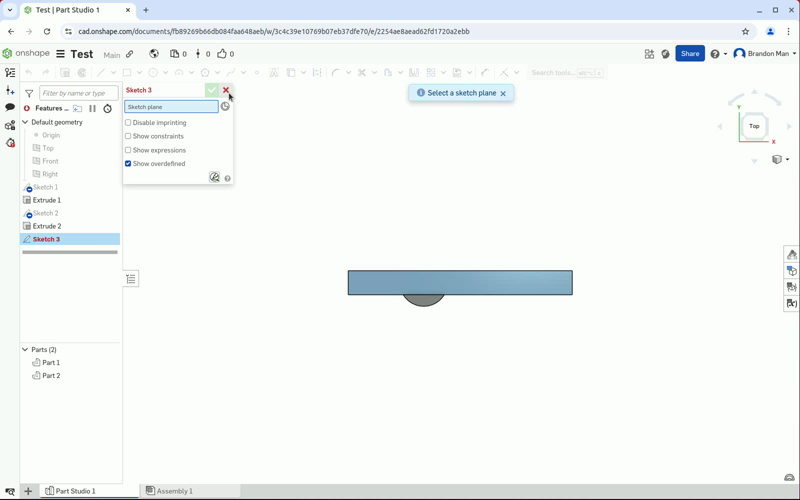
mouse_move(73, 150)
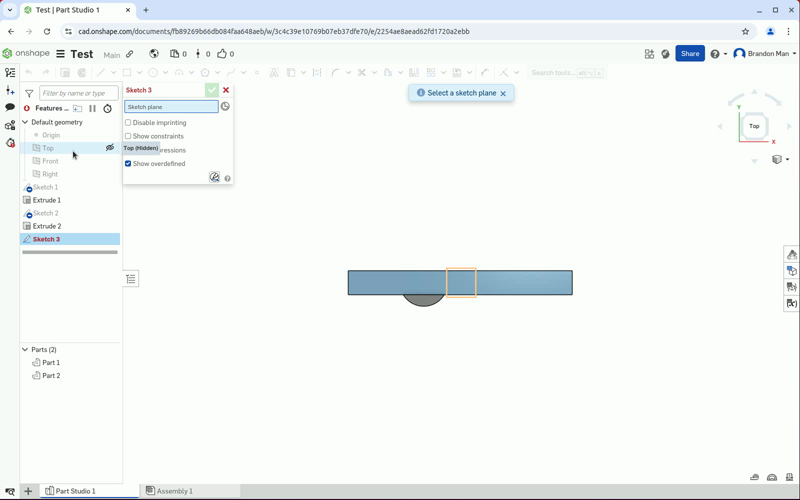
click(73, 150)
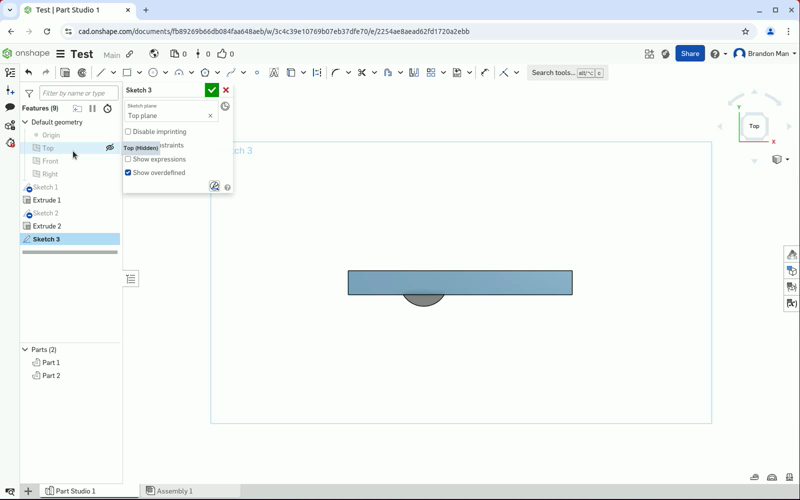
mouse_move(73, 352)
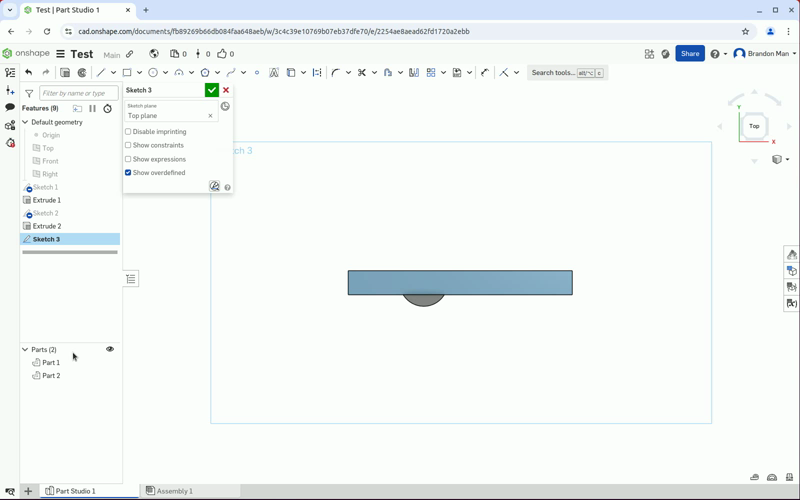
key(y)
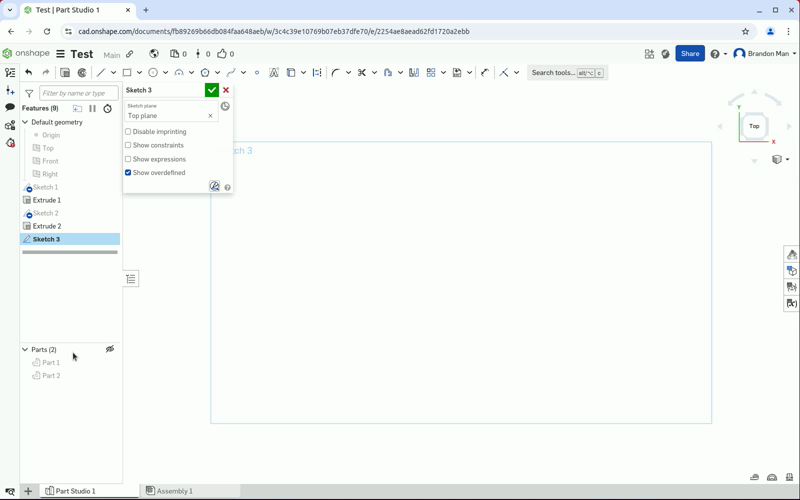
key(l)
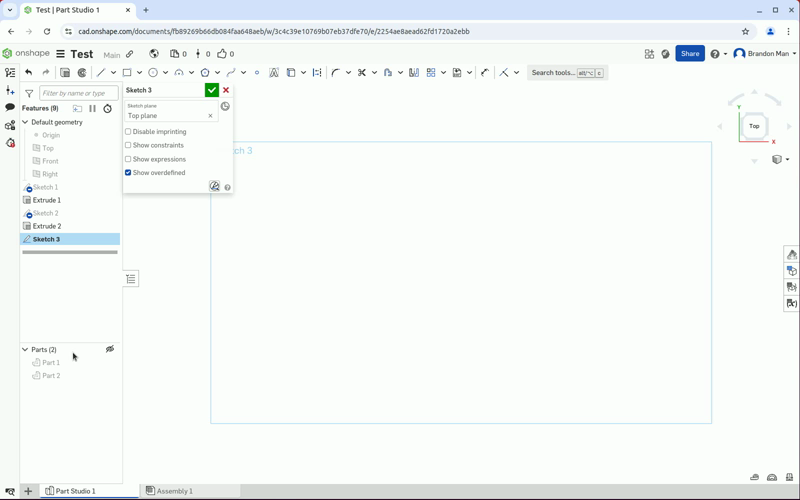
key_down(shift)
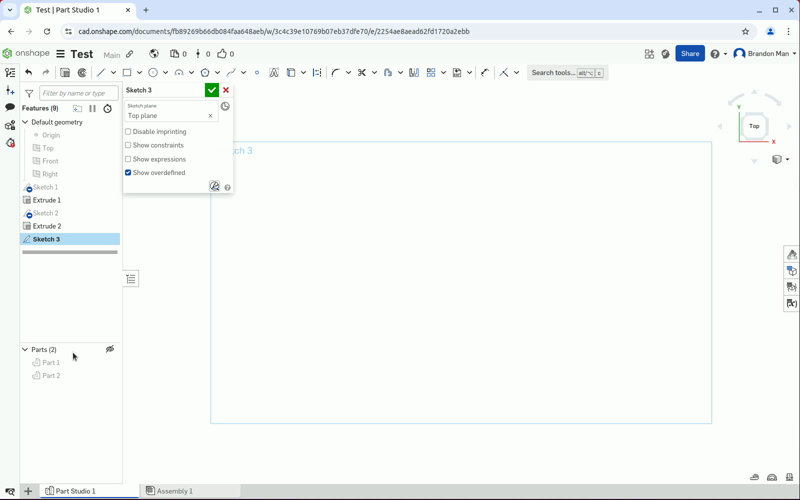
mouse_move(403, 271)
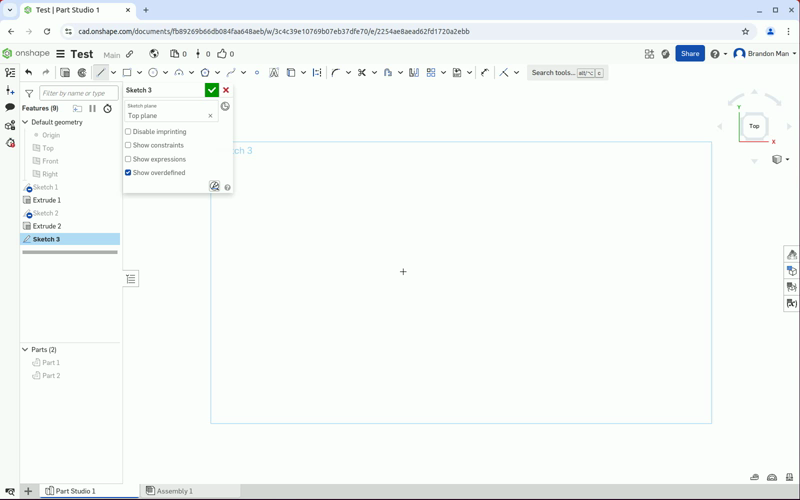
click(403, 271)
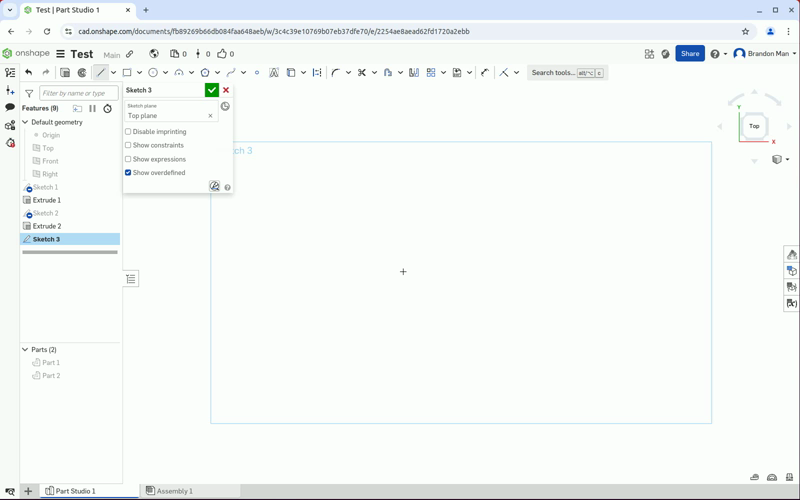
key_up(shift)
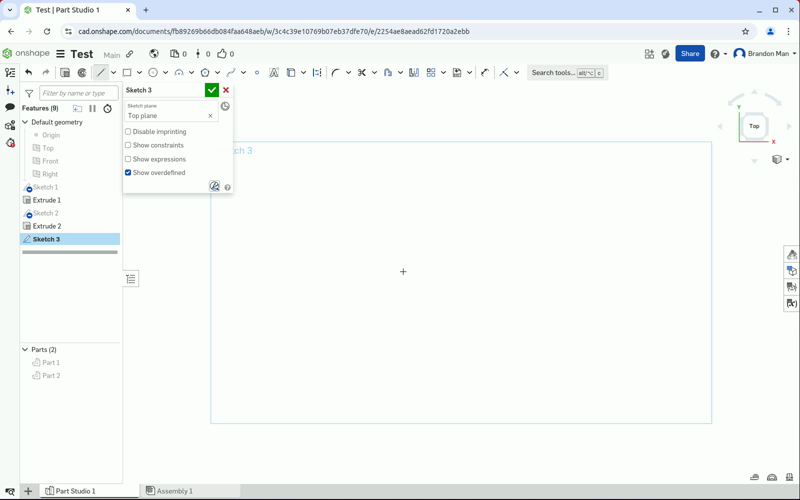
key_down(shift)
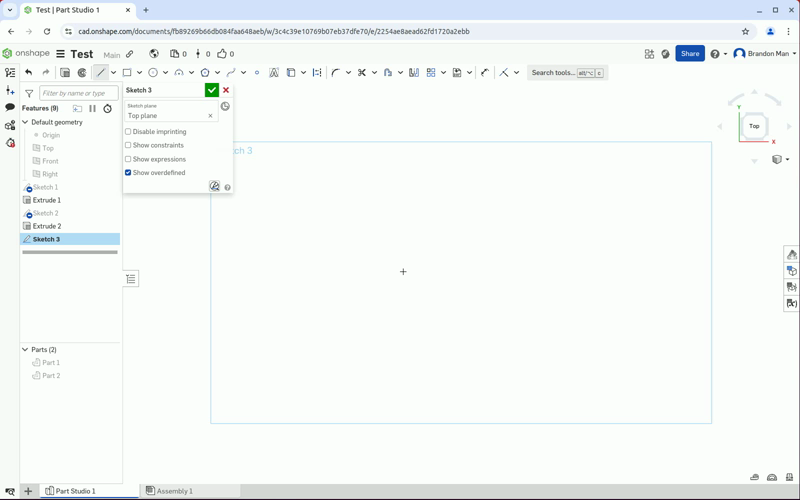
mouse_move(433, 271)
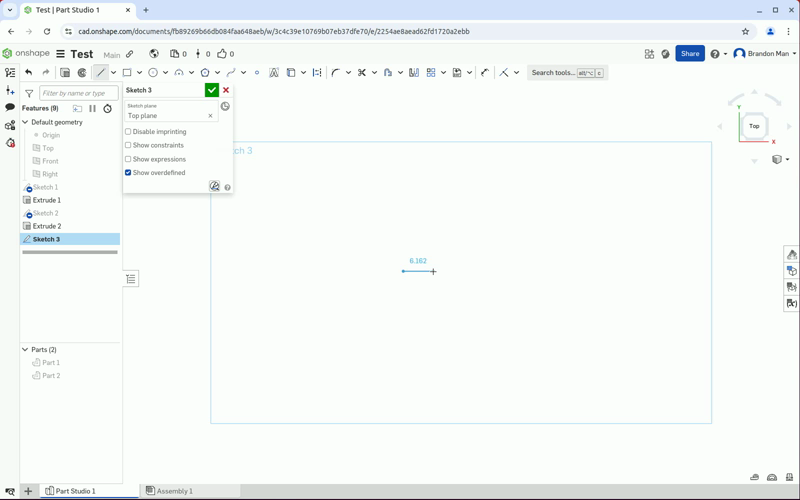
mouse_move(444, 271)
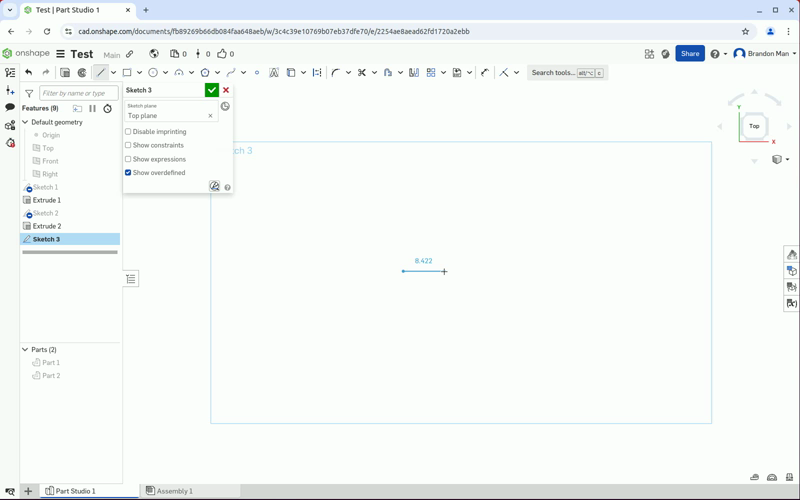
click(444, 271)
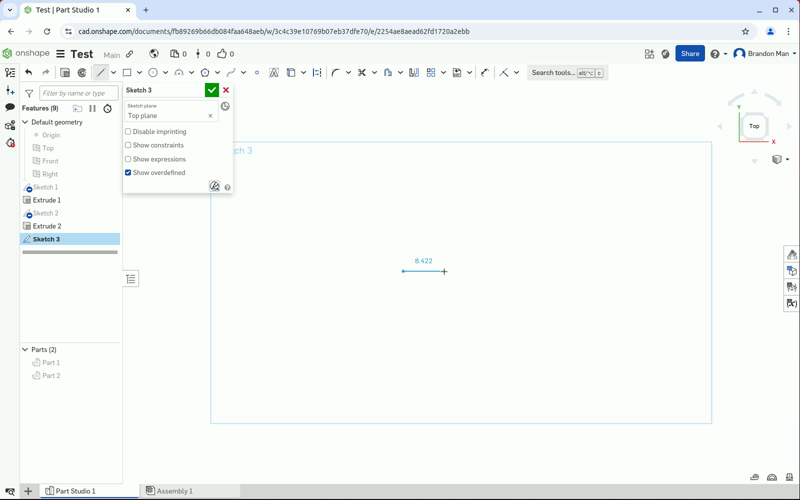
key_up(shift)
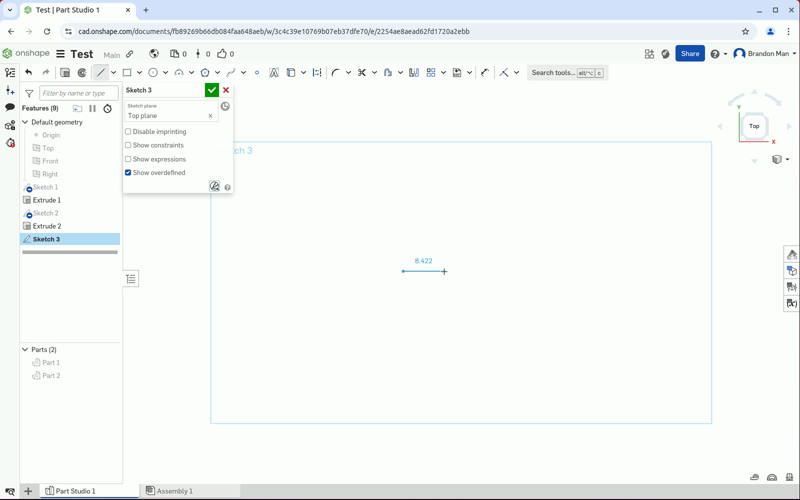
key(esc)
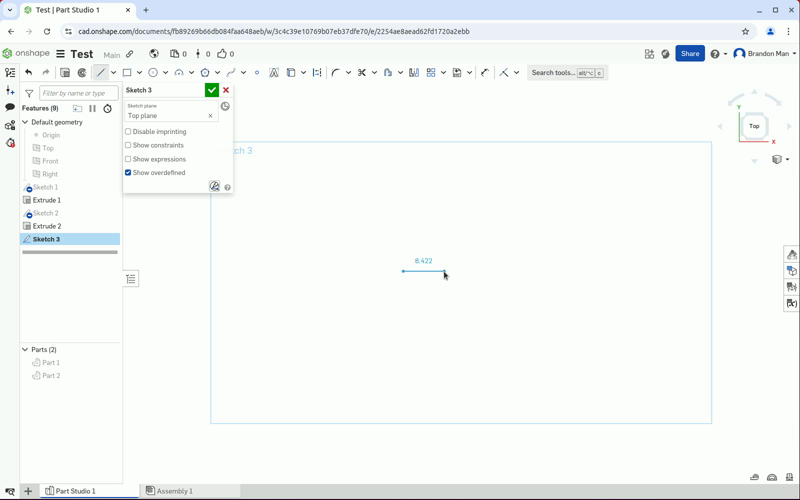
key(a)
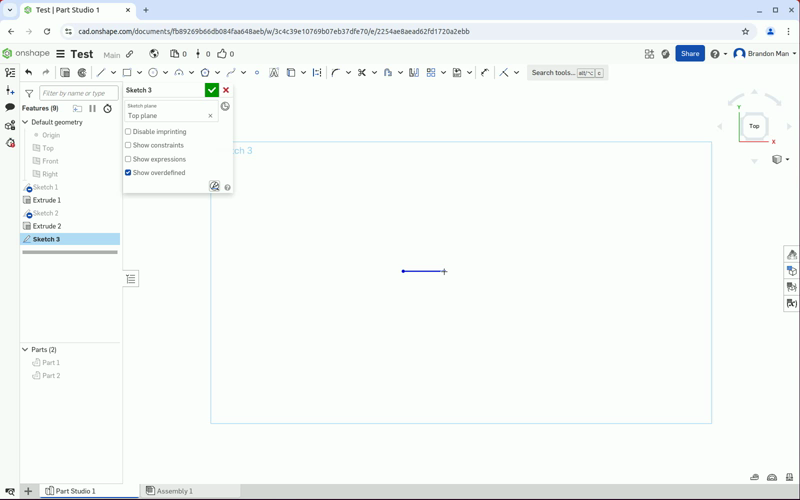
mouse_move(444, 271)
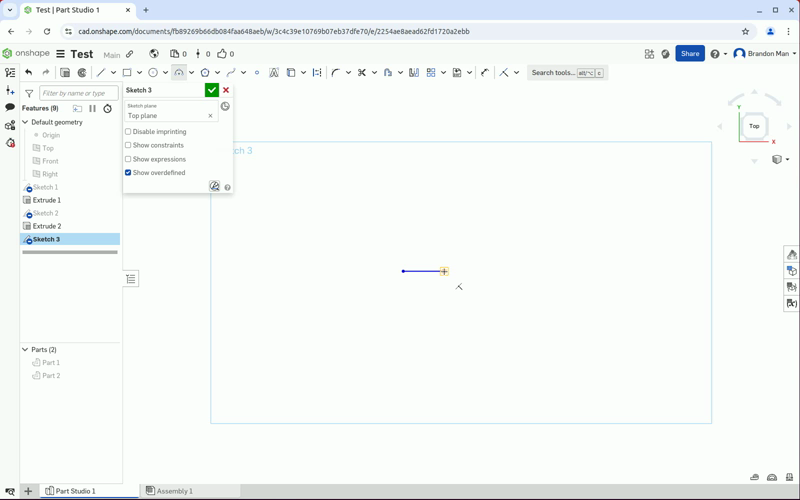
click(444, 271)
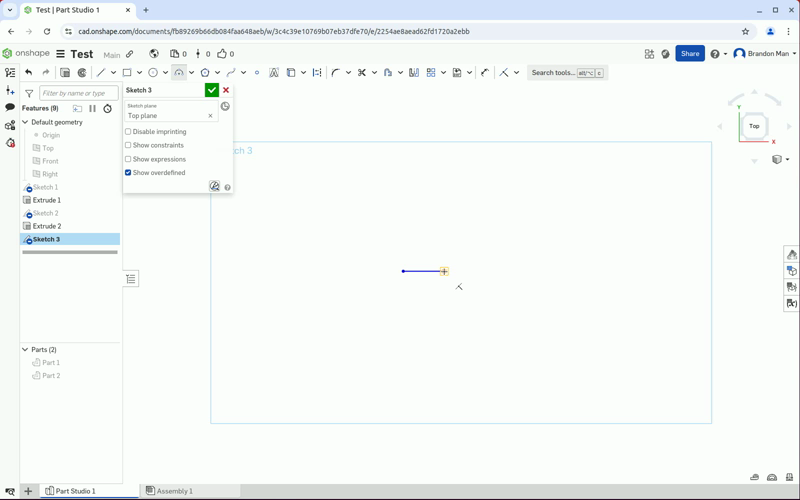
mouse_move(403, 271)
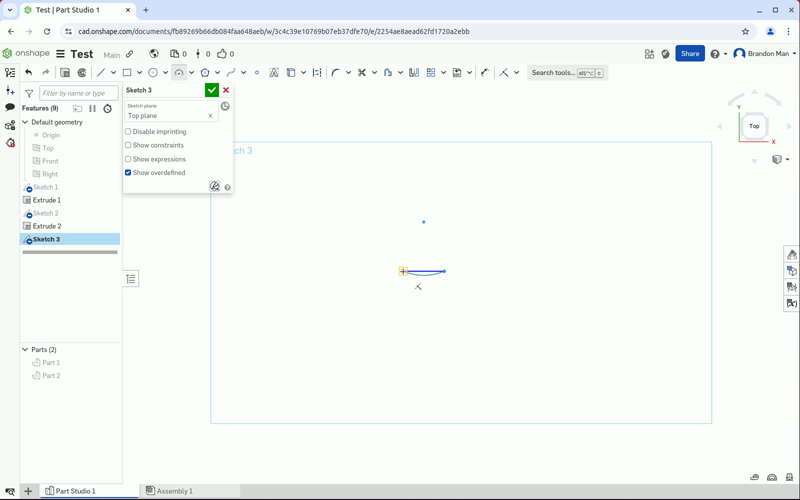
click(403, 271)
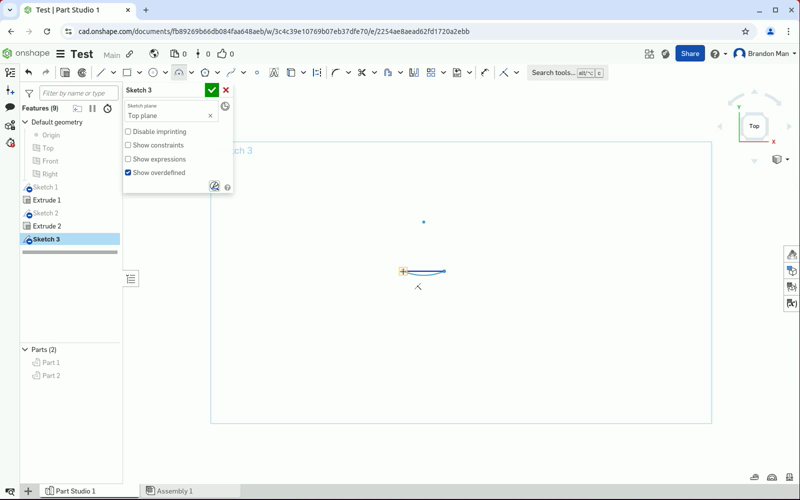
key_down(shift)
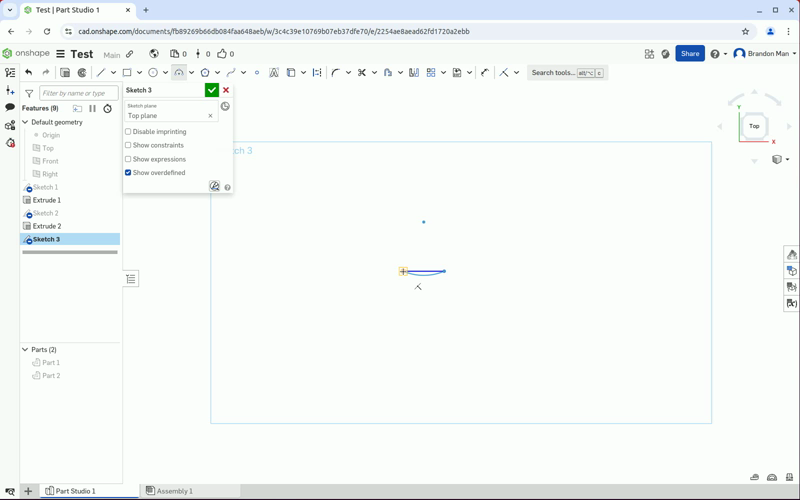
mouse_move(423, 259)
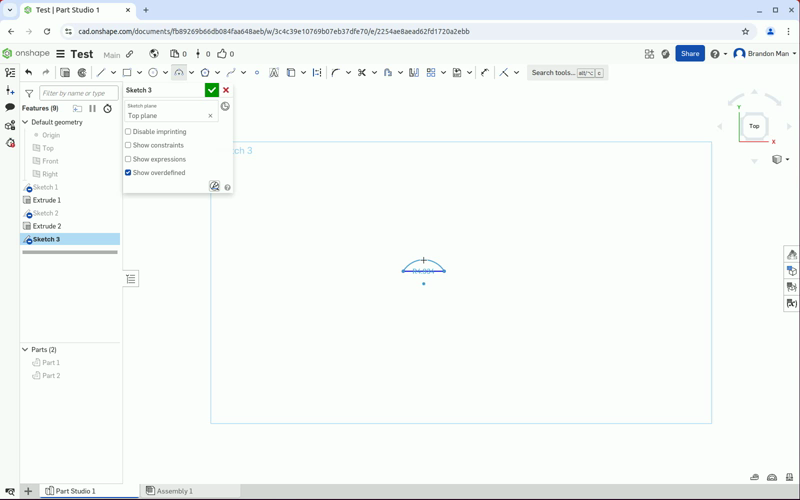
click(423, 259)
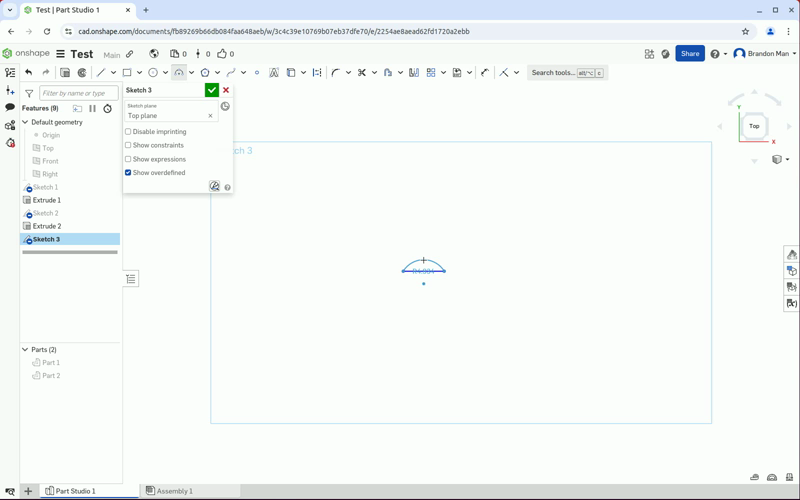
key_up(shift)
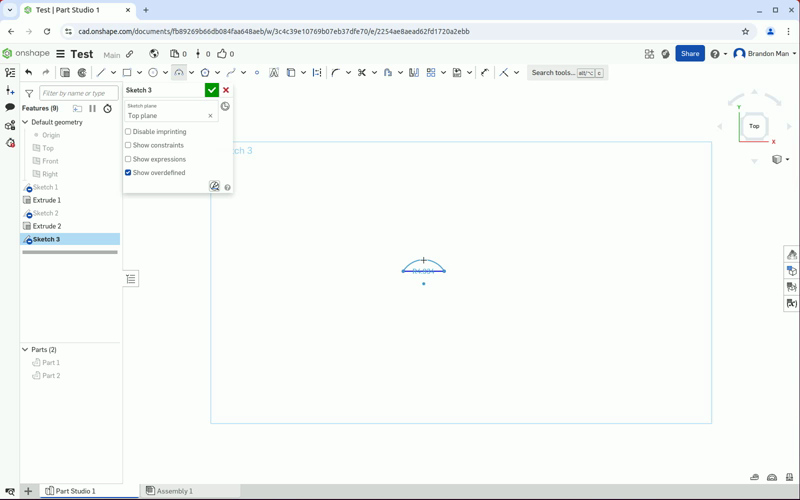
key(esc)
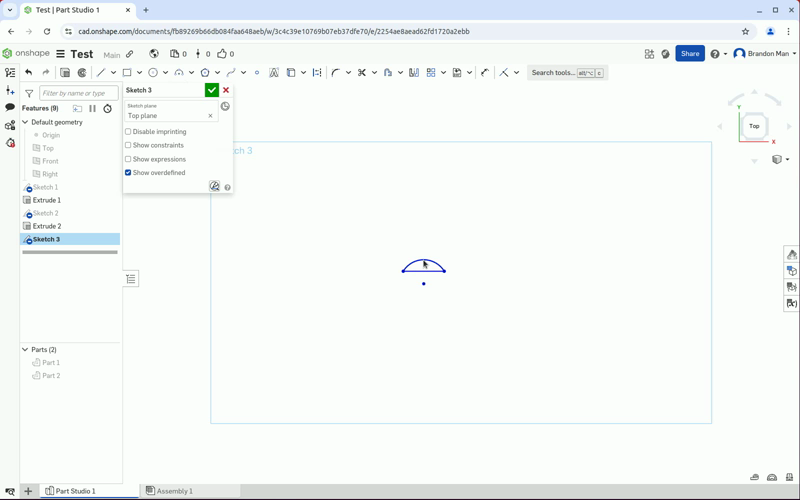
mouse_move(425, 261)
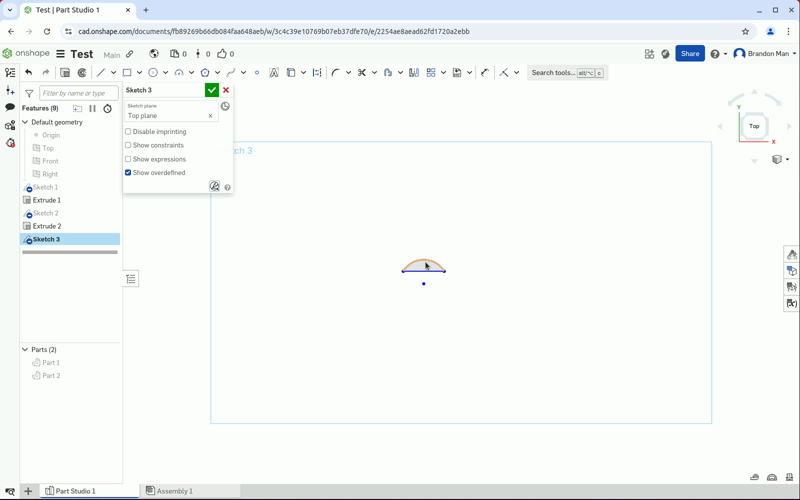
scroll(6)
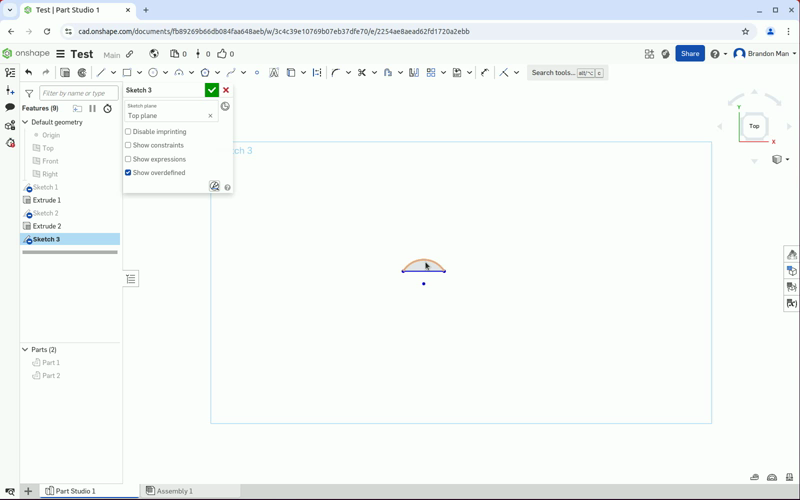
scroll(6)
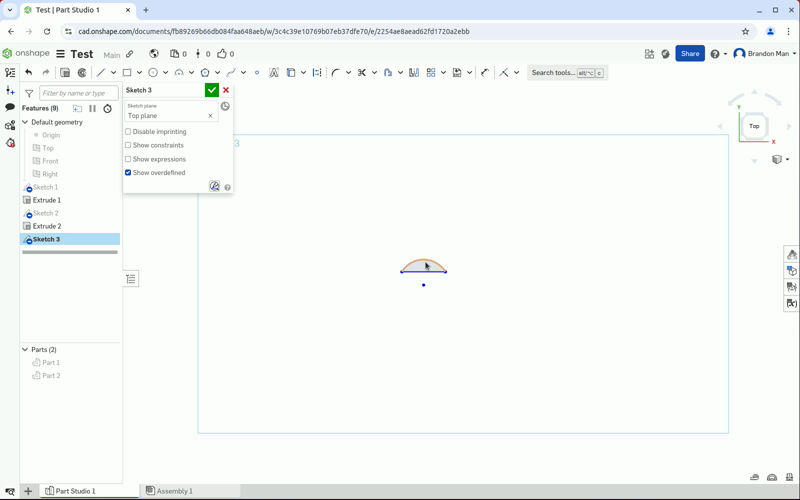
scroll(6)
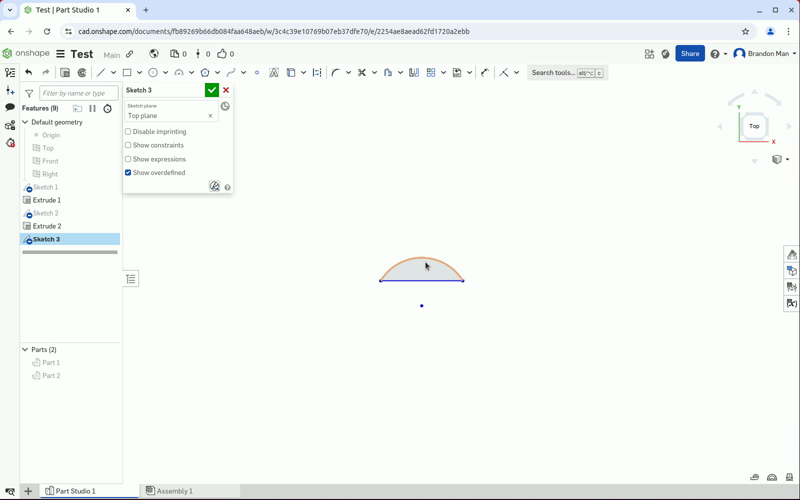
scroll(6)
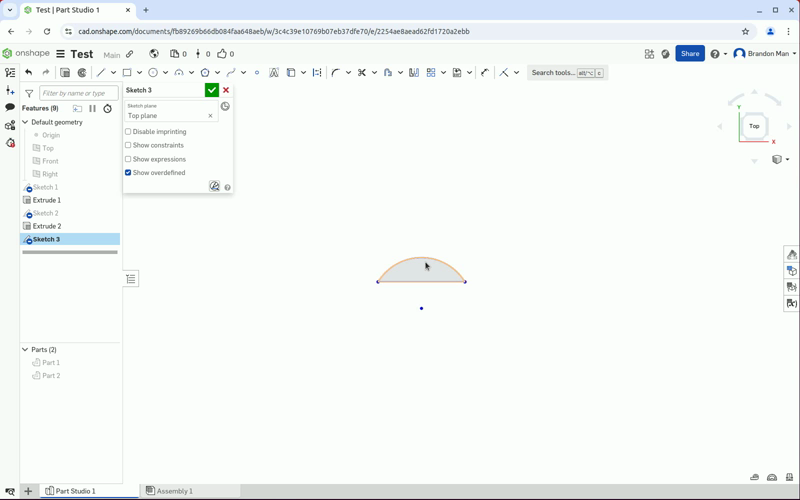
scroll(6)
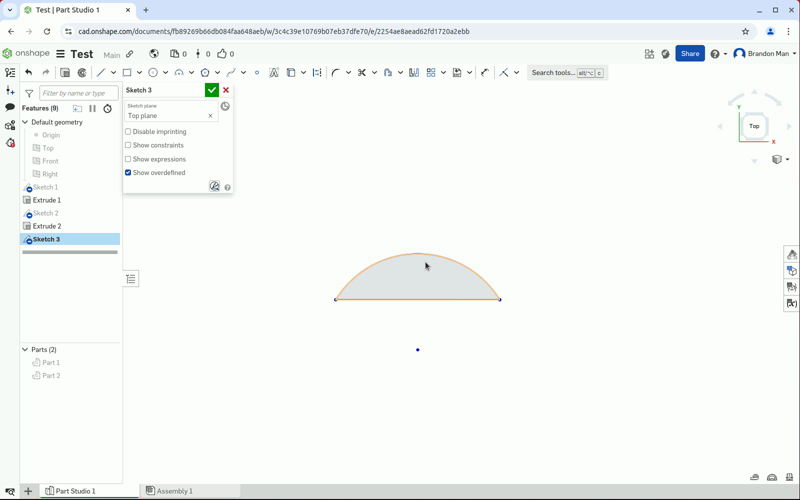
scroll(6)
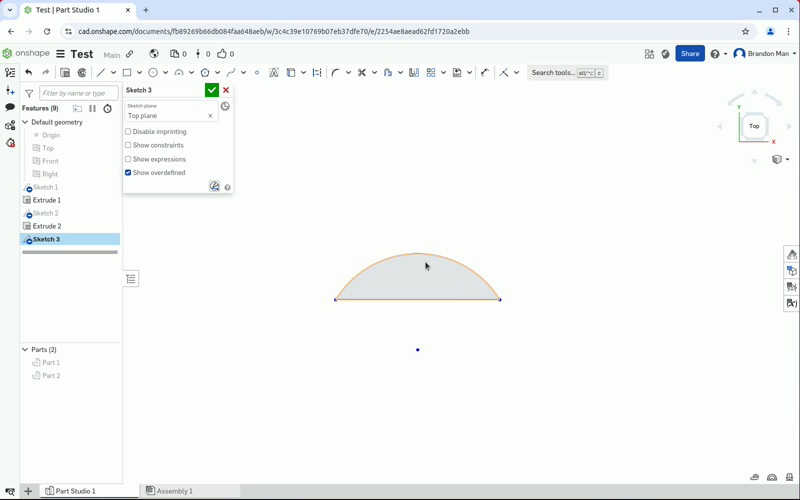
scroll(6)
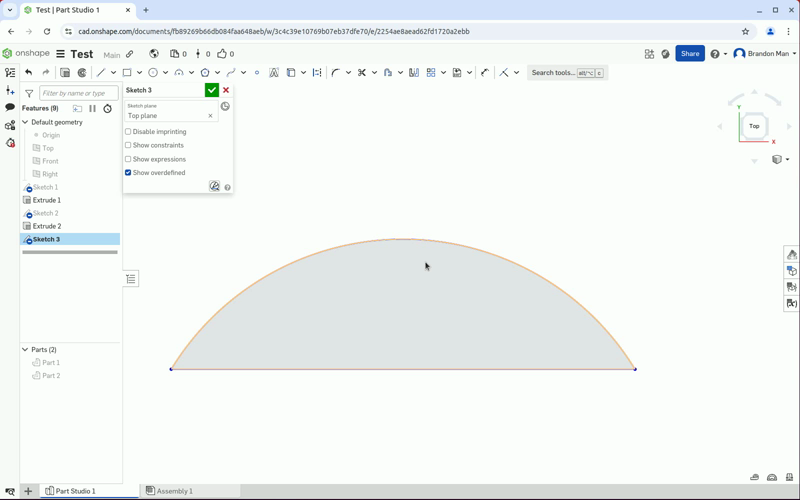
click(425, 261)
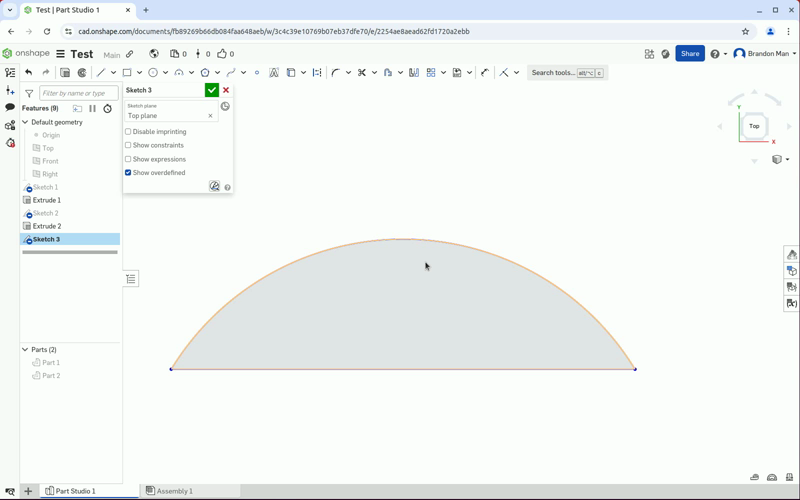
scroll(-6)
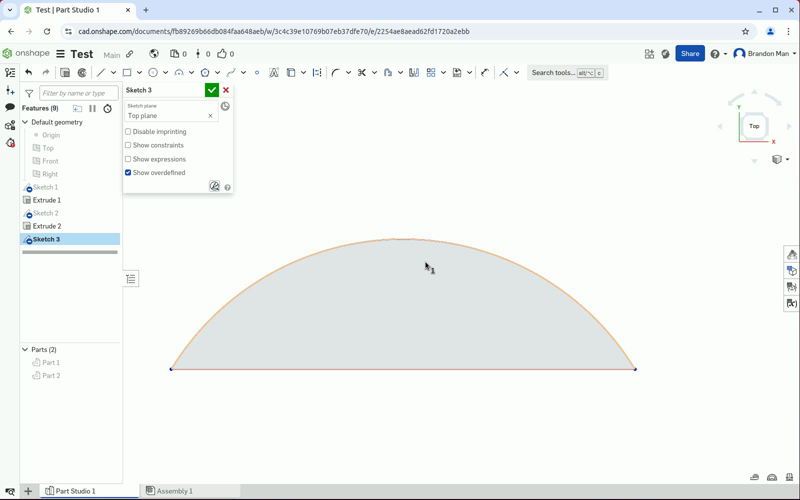
scroll(-6)
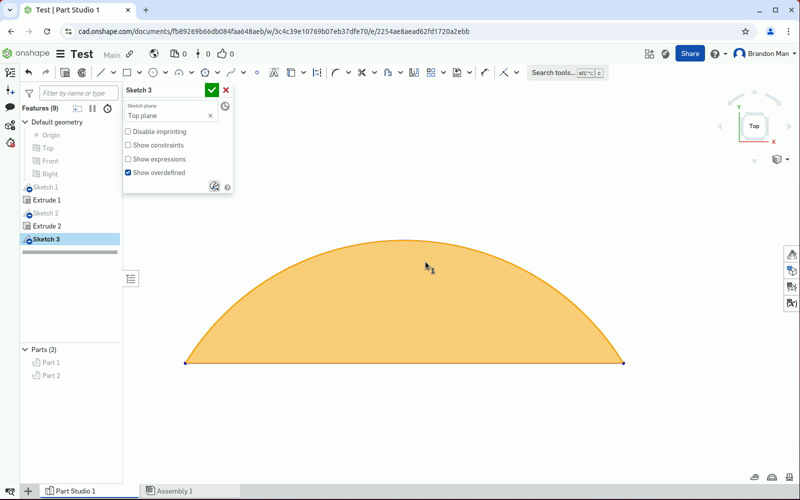
scroll(-6)
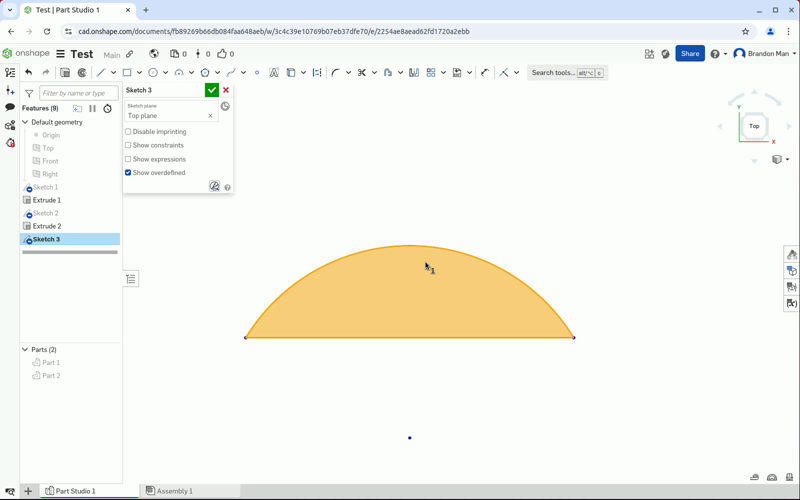
scroll(-6)
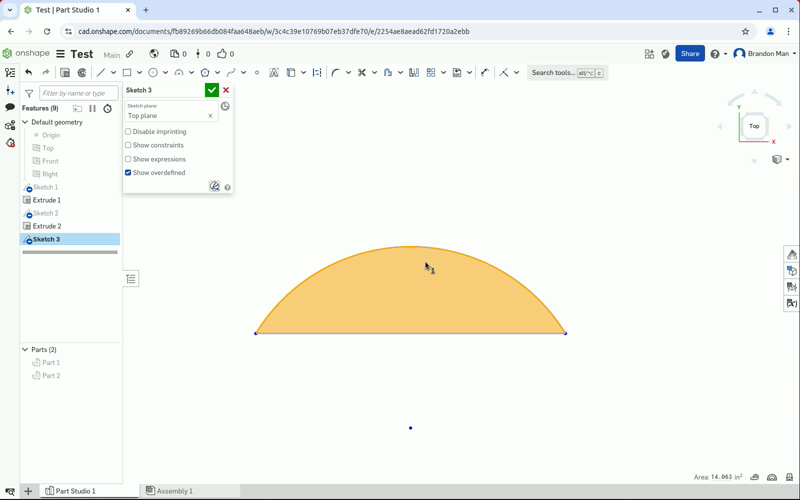
scroll(-6)
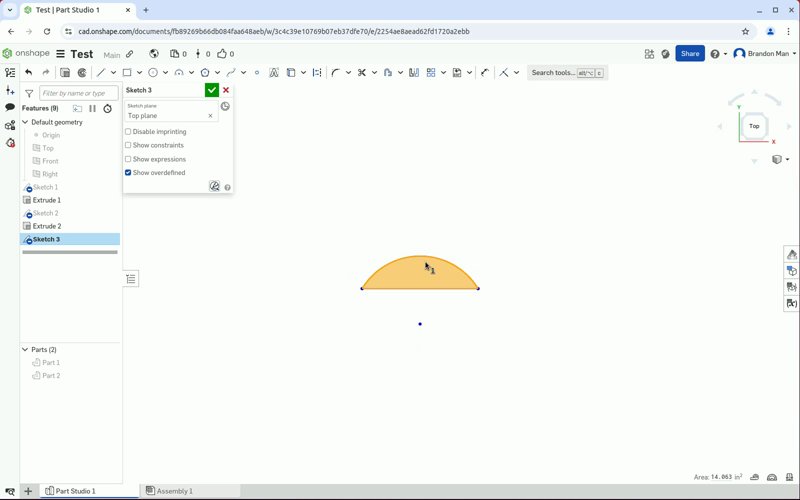
scroll(-6)
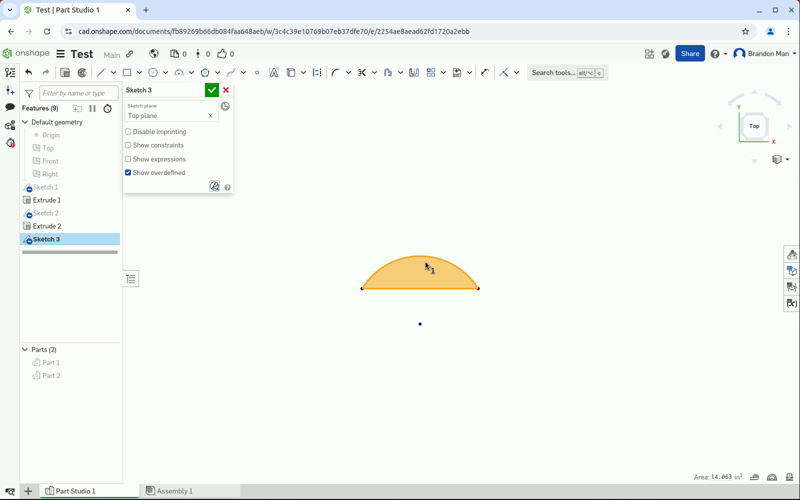
scroll(-6)
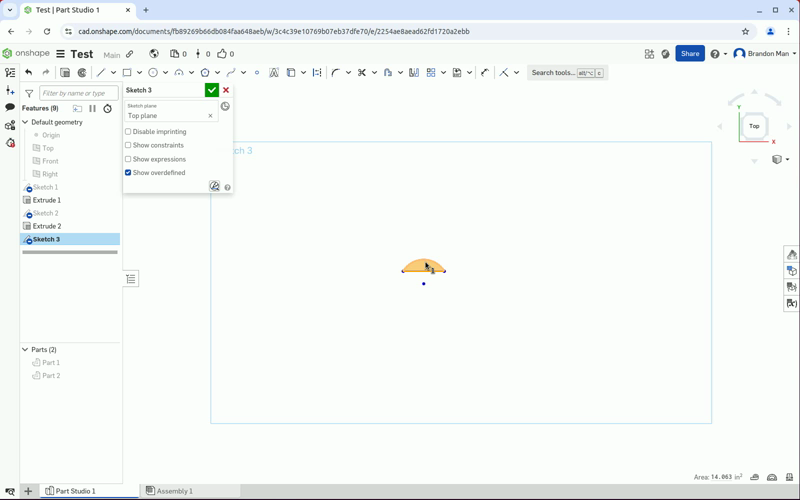
mouse_move(73, 352)
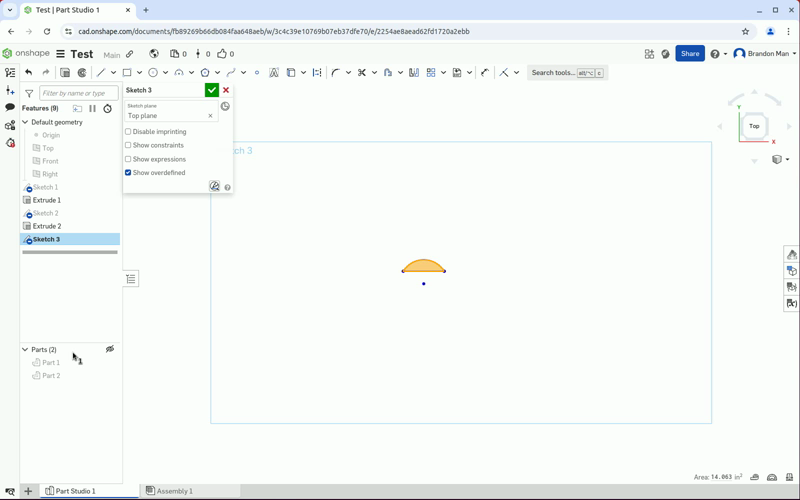
key(shift+y)
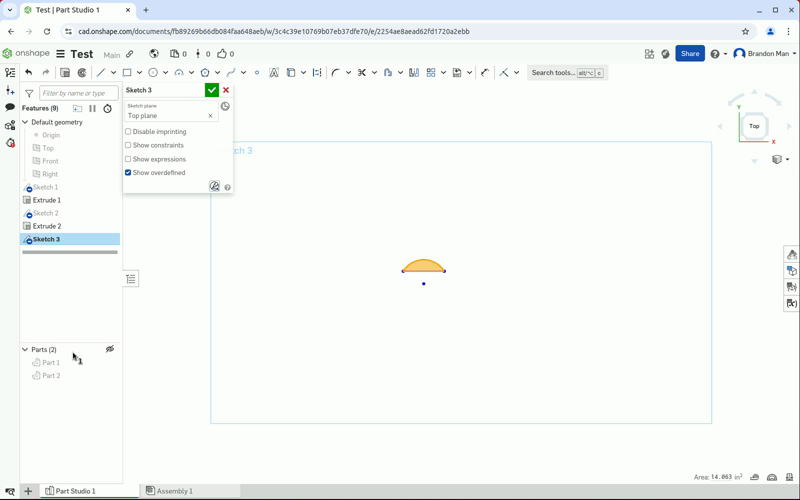
key(shift+e)
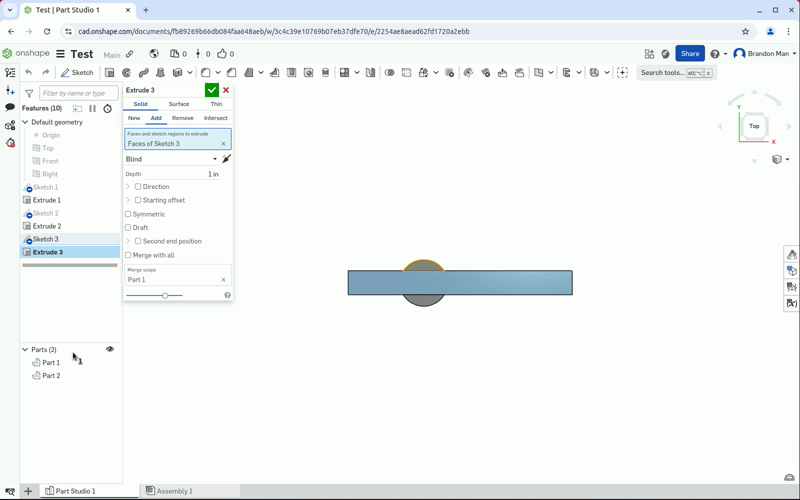
mouse_move(143, 106)
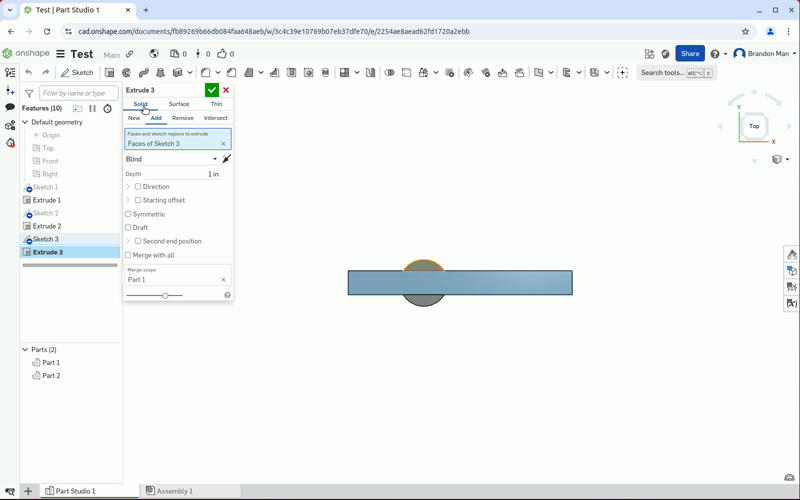
click(143, 106)
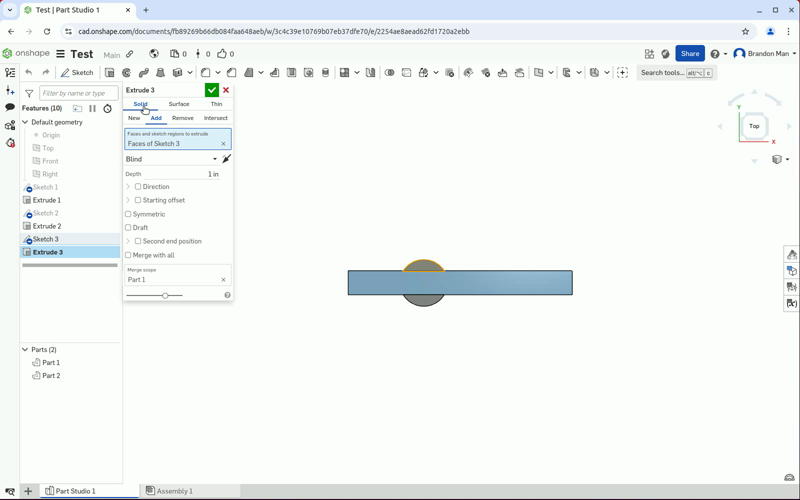
mouse_move(137, 120)
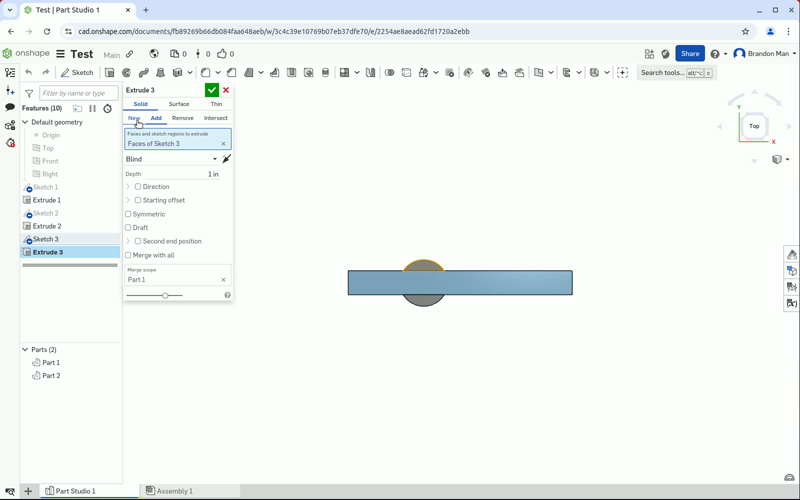
click(137, 120)
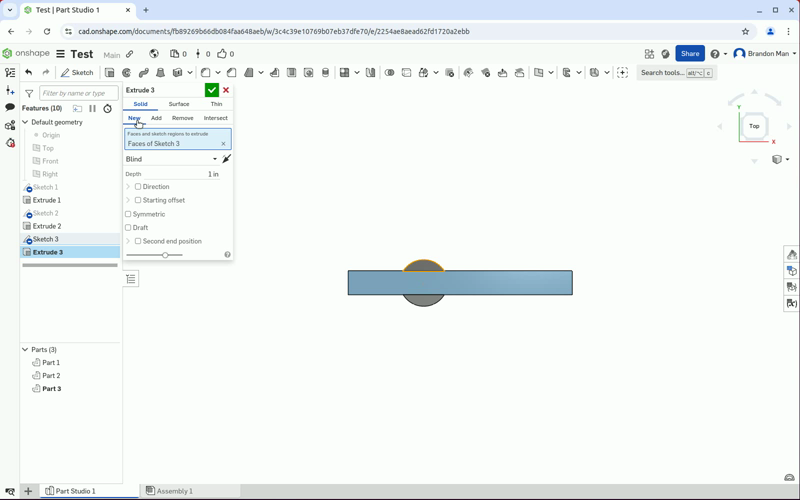
key(tab, 4)
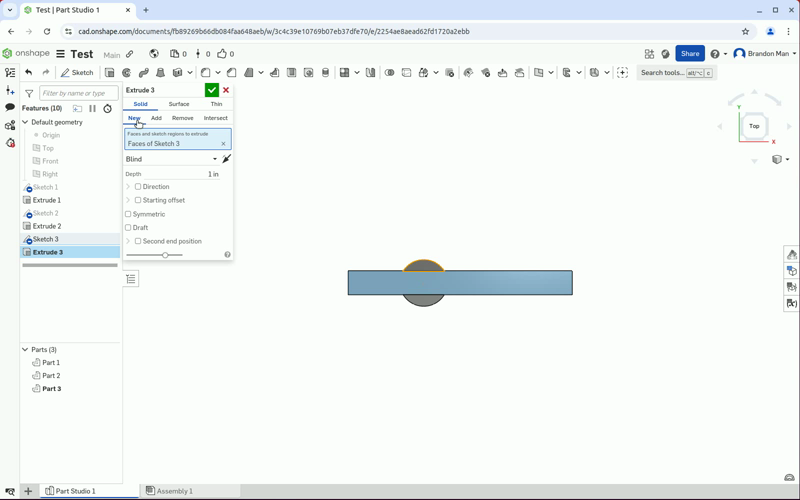
text(0.481)
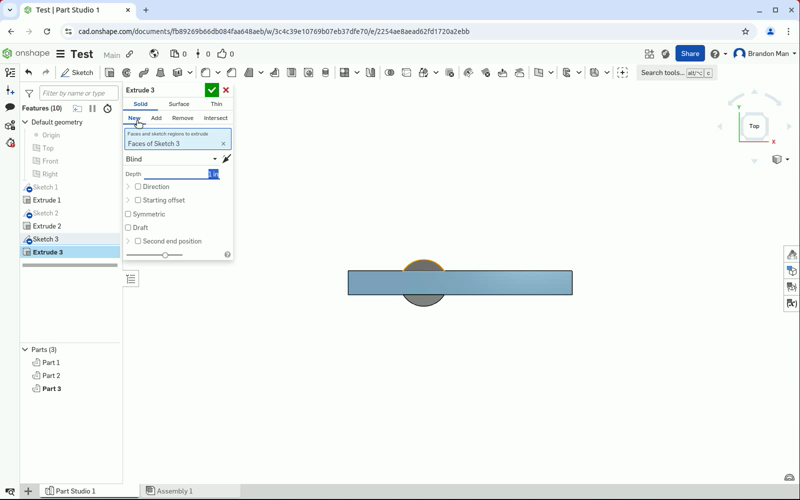
key(enter)
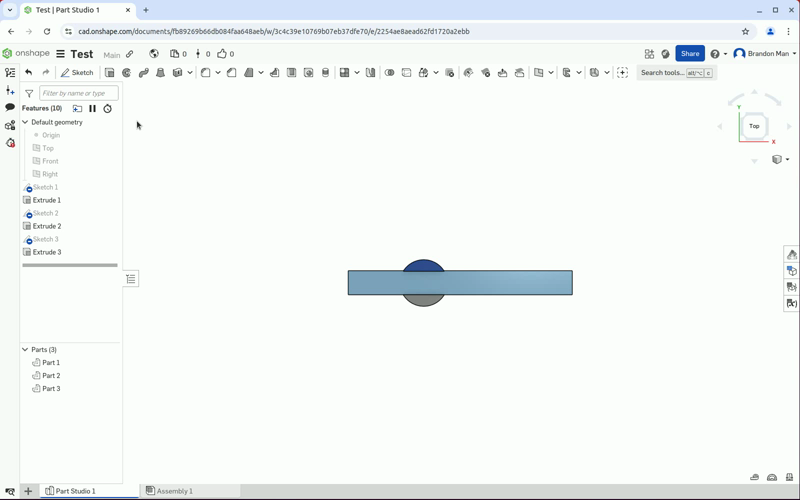
key(shift+h)
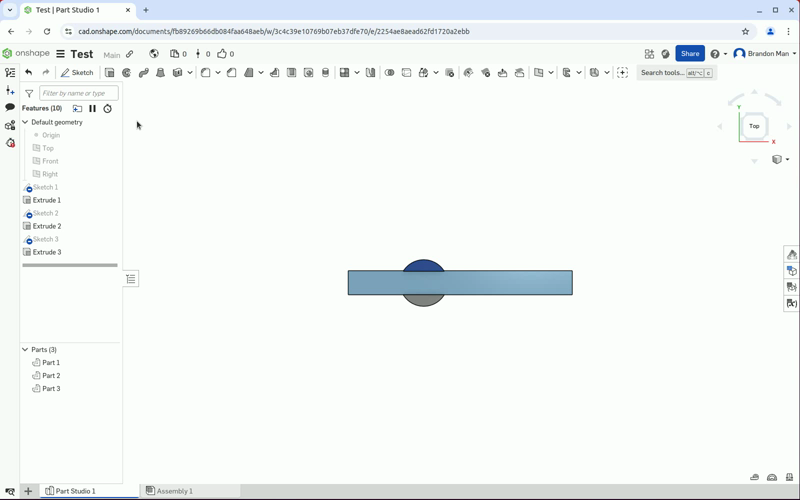
key(shift+h)
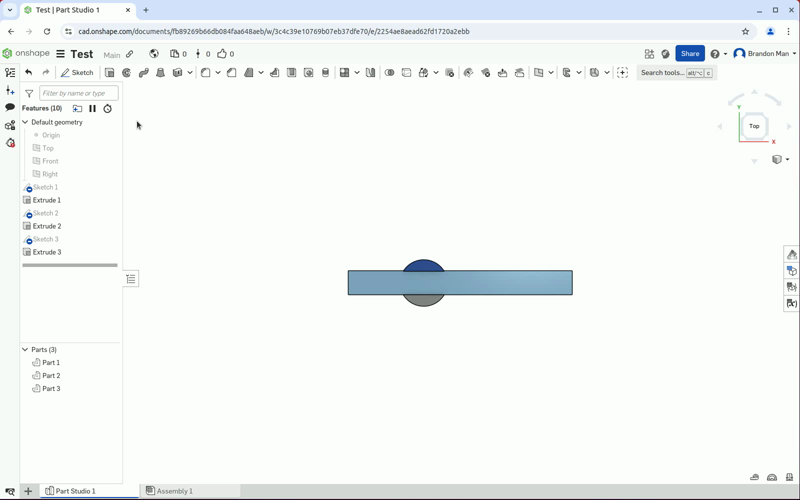
mouse_move(73, 189)
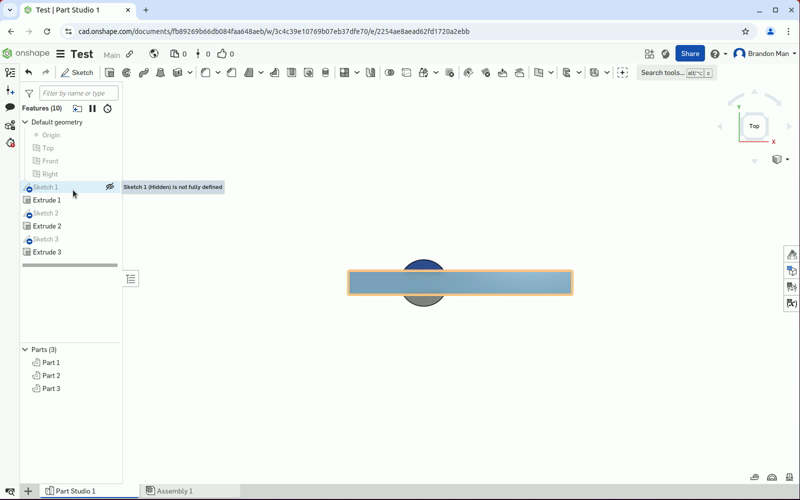
click(73, 189)
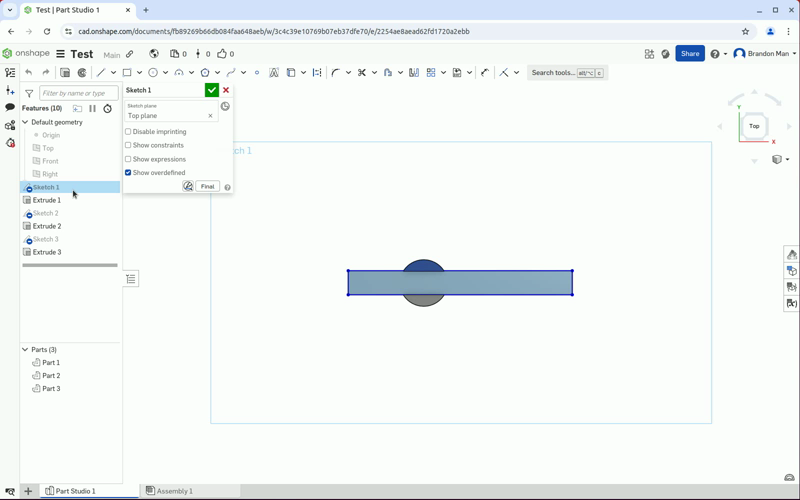
mouse_move(229, 92)
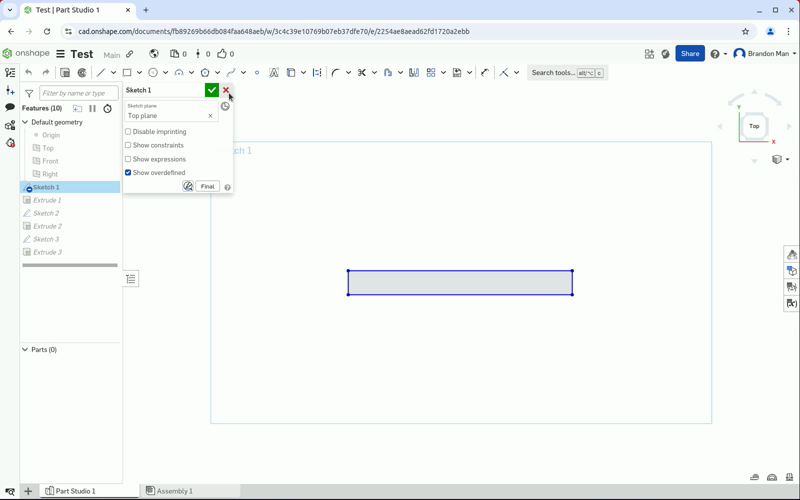
click(229, 92)
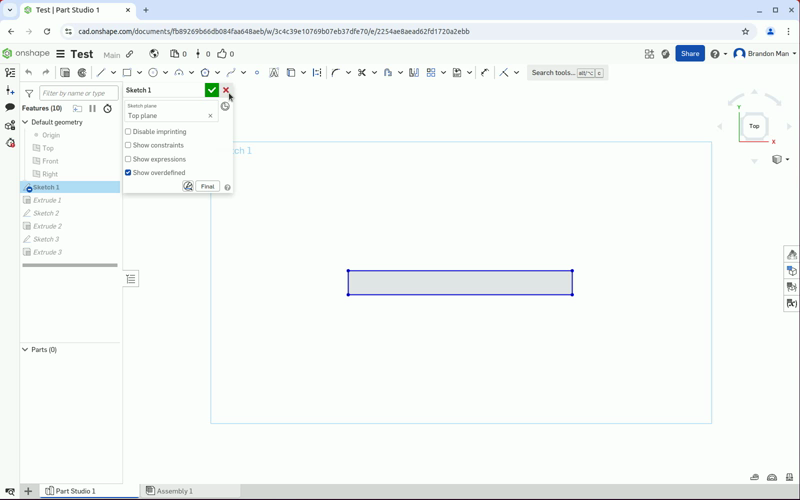
key(shift+s)
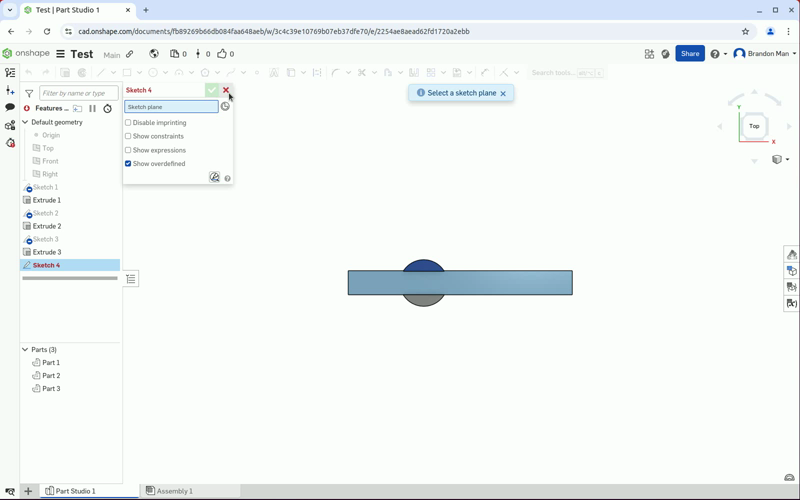
mouse_move(73, 150)
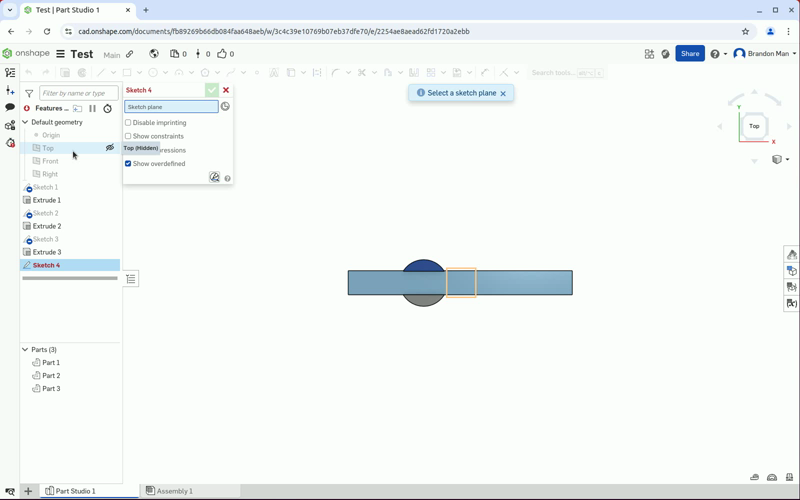
click(73, 150)
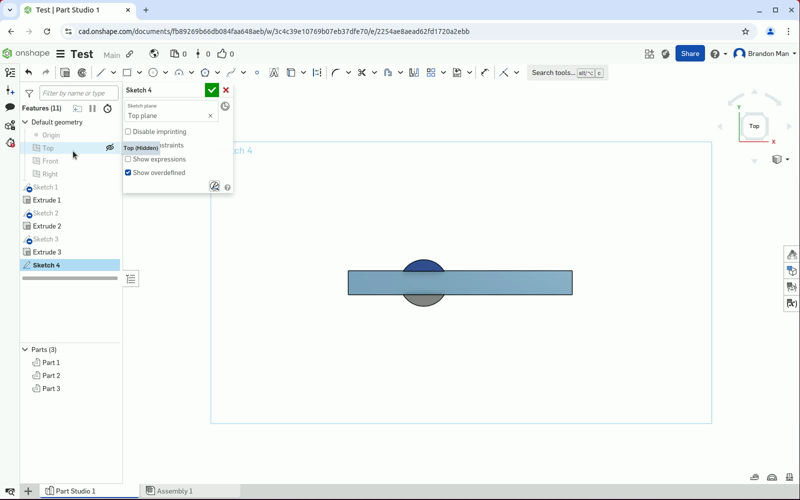
mouse_move(73, 352)
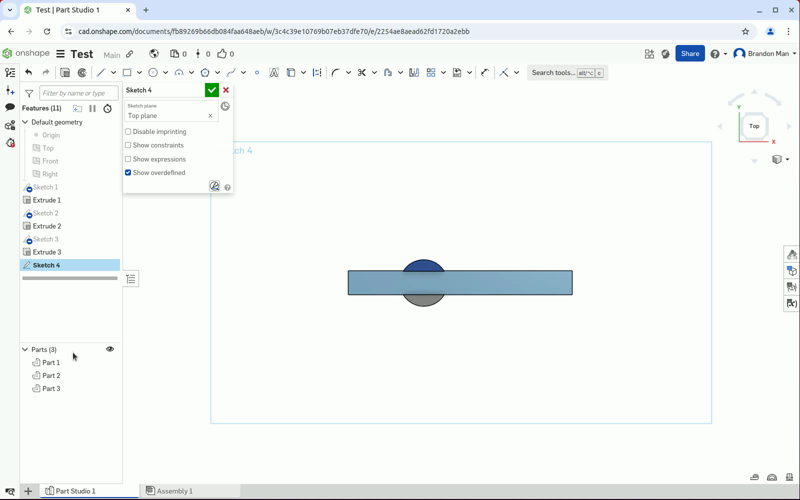
key(y)
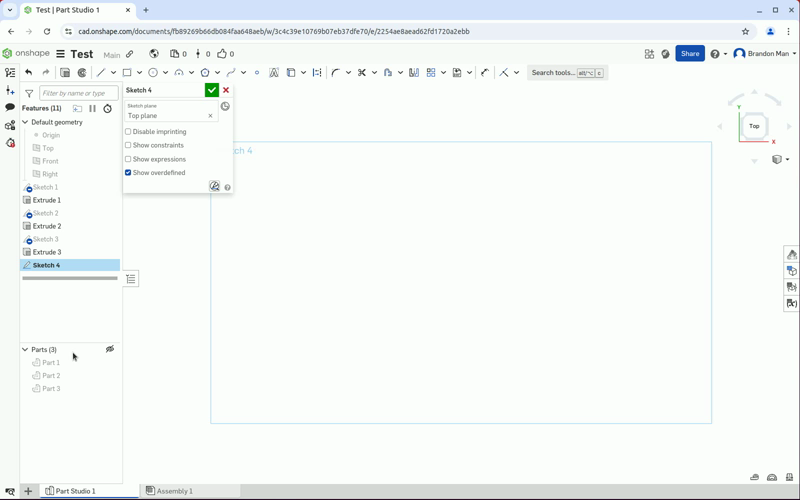
key(l)
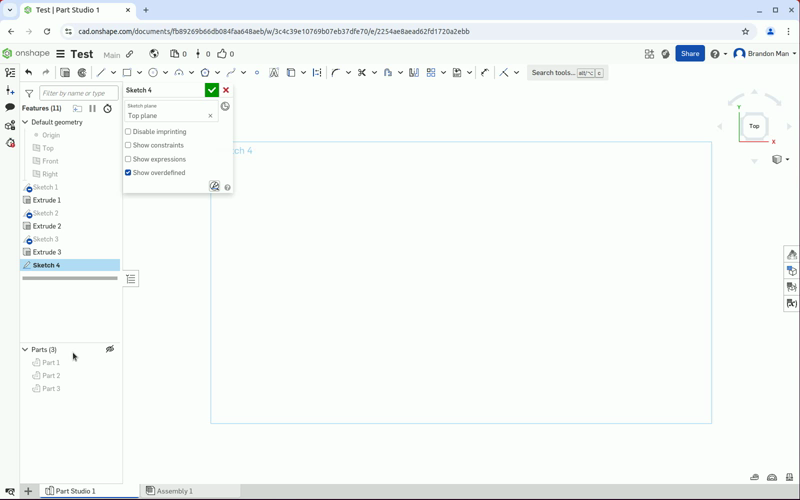
key_down(shift)
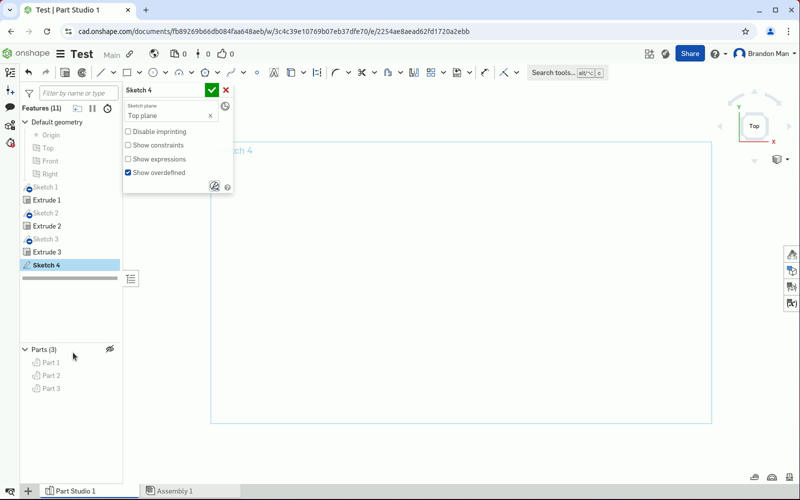
mouse_move(403, 294)
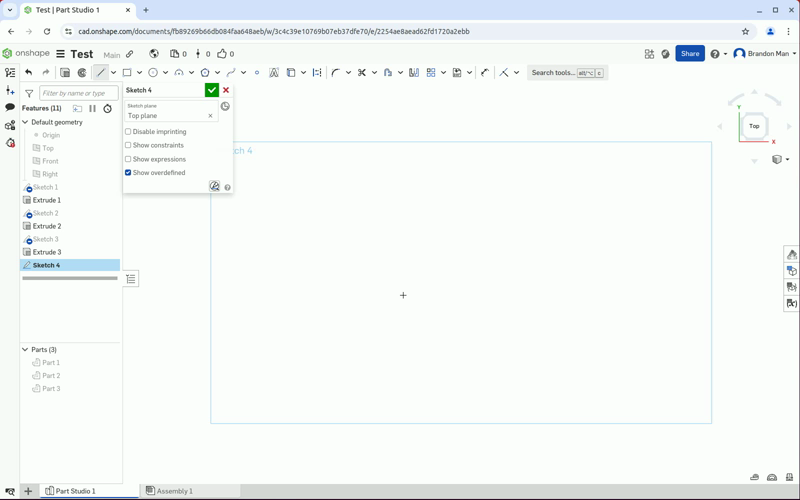
click(403, 294)
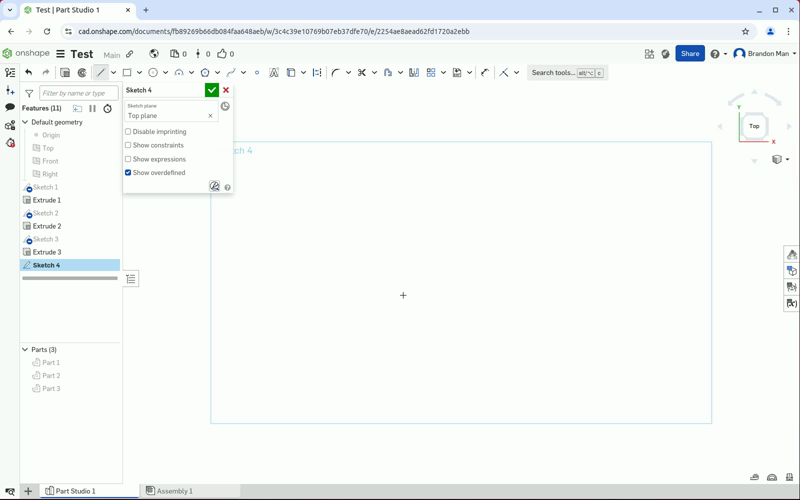
key_up(shift)
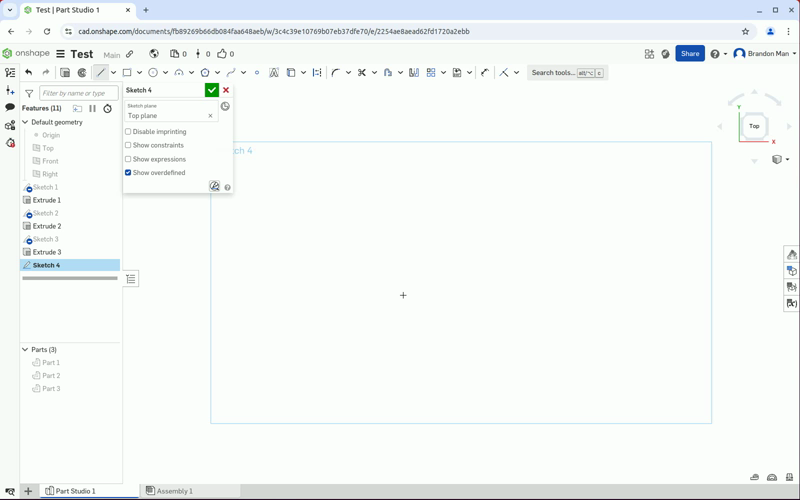
key_down(shift)
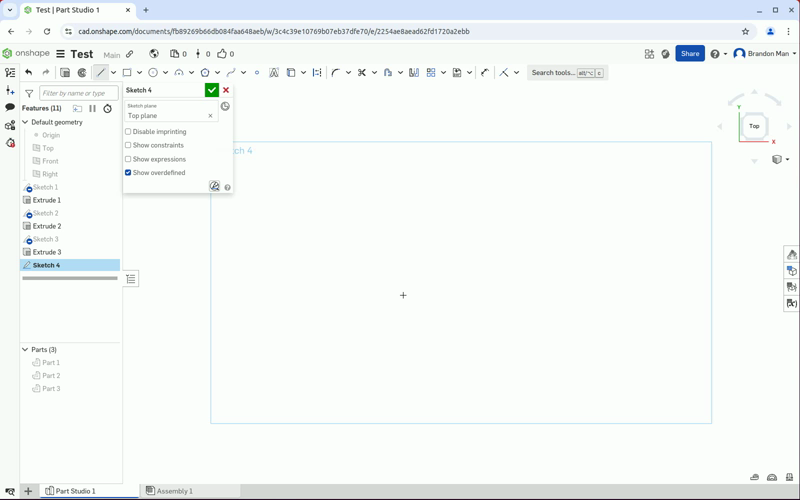
mouse_move(433, 294)
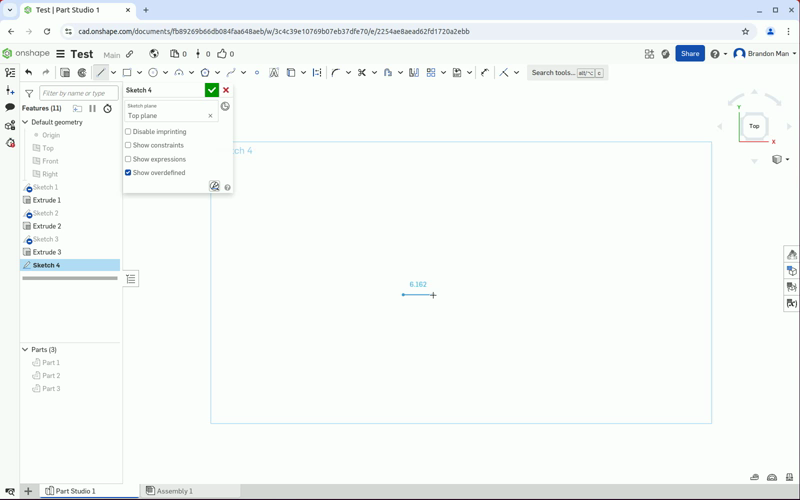
mouse_move(444, 294)
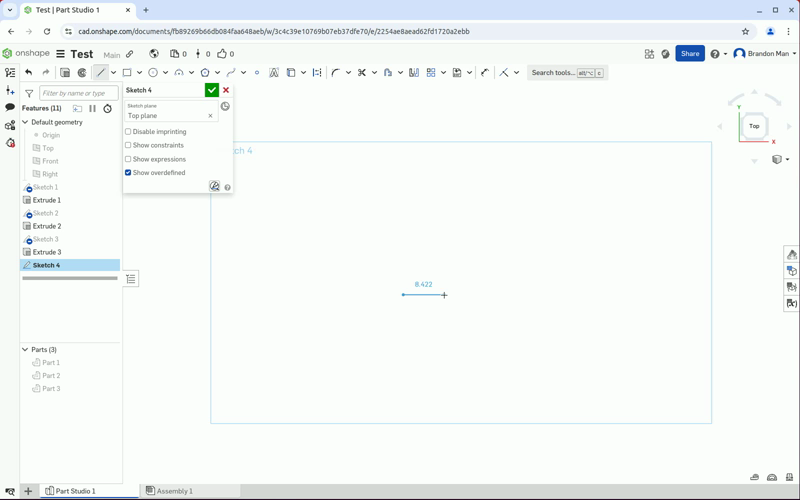
click(444, 294)
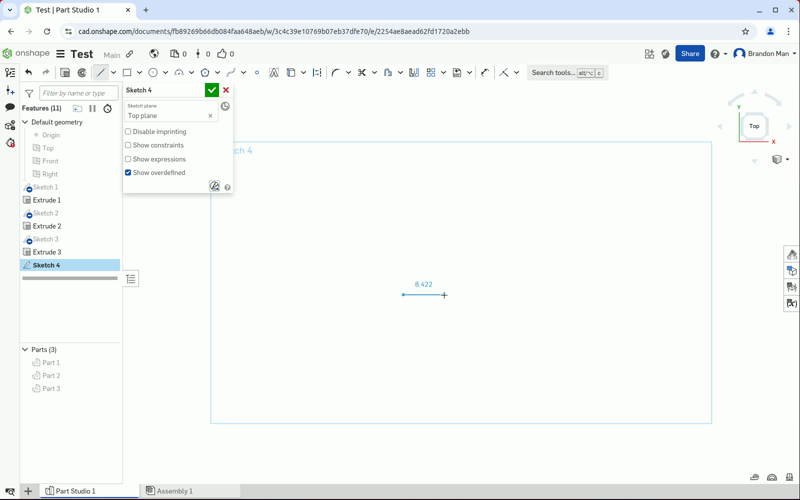
key_up(shift)
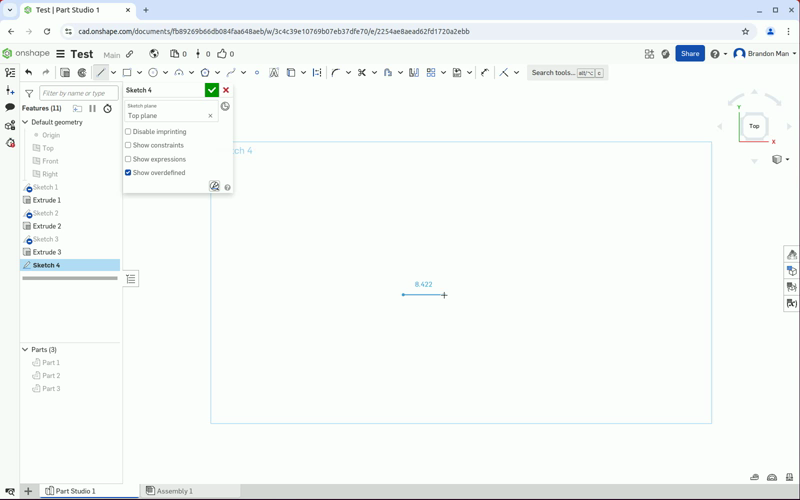
key(esc)
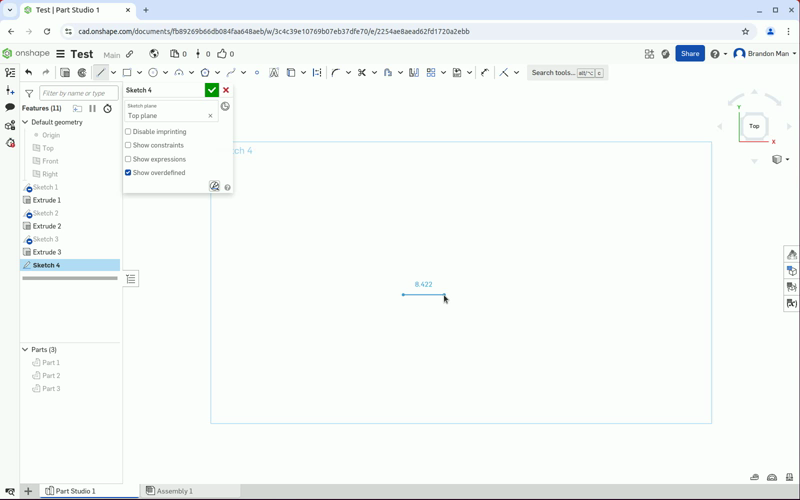
key(a)
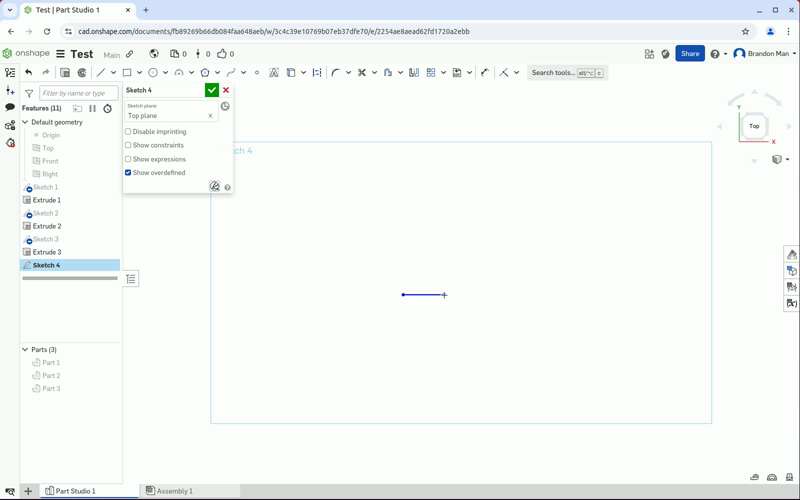
mouse_move(444, 294)
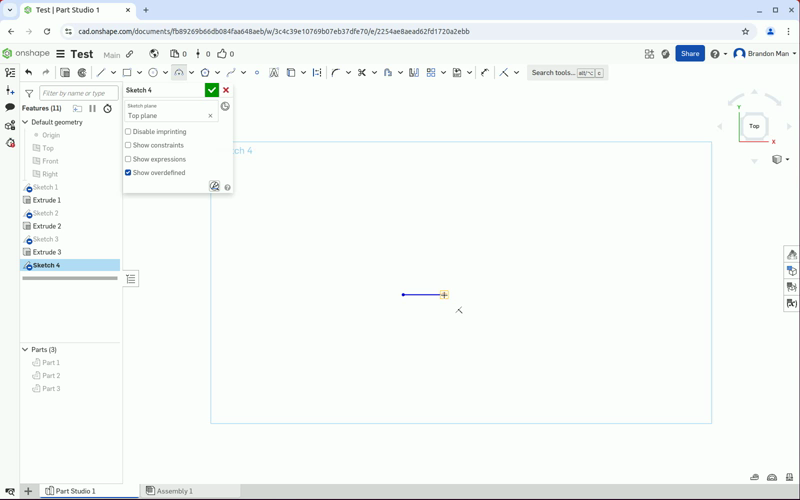
click(444, 294)
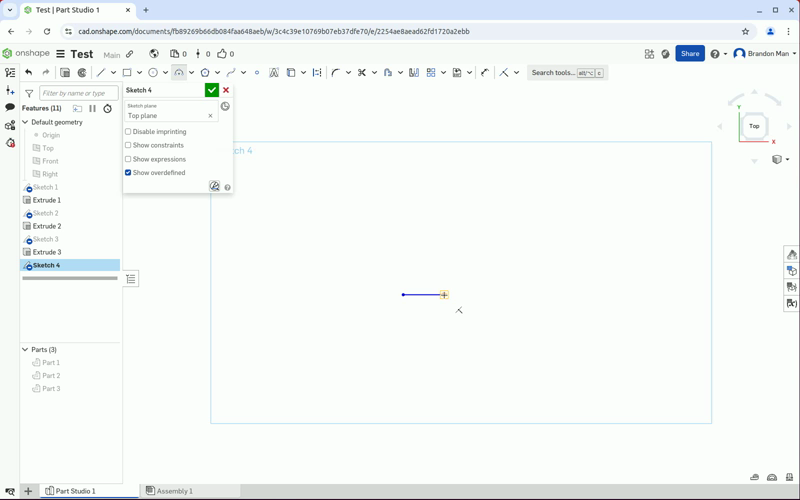
key_down(shift)
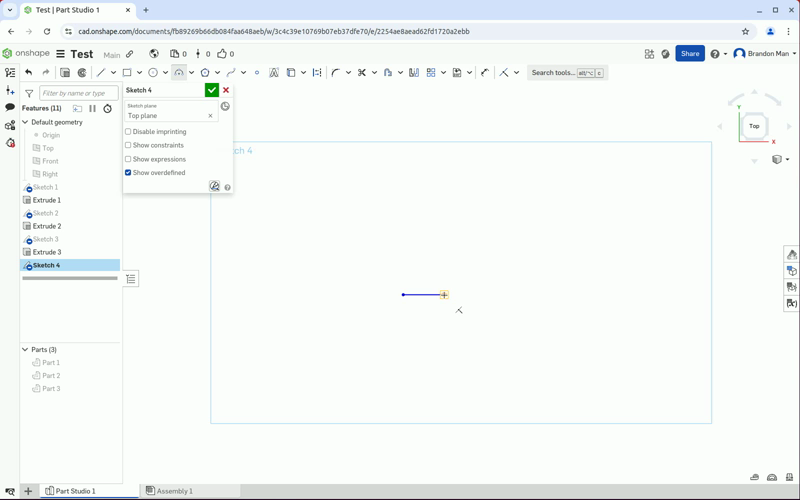
mouse_move(444, 270)
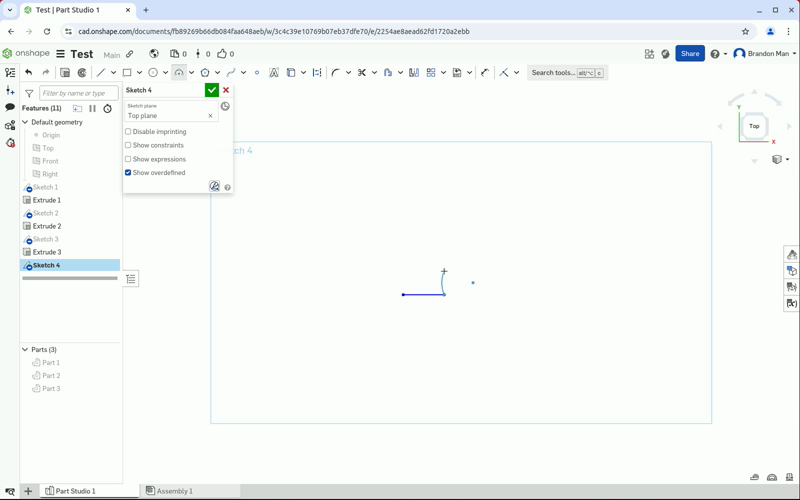
click(444, 270)
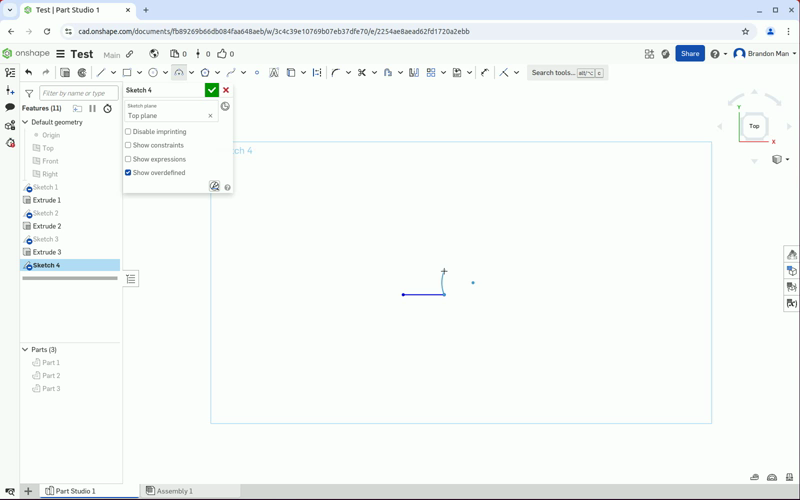
mouse_move(447, 282)
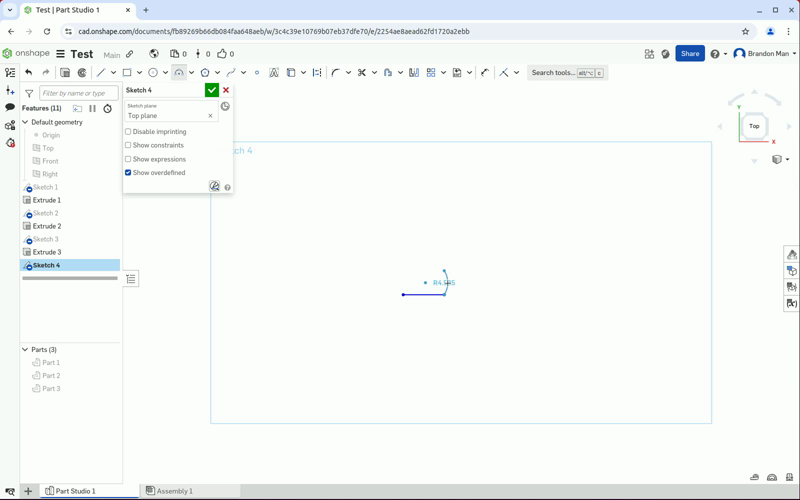
click(447, 282)
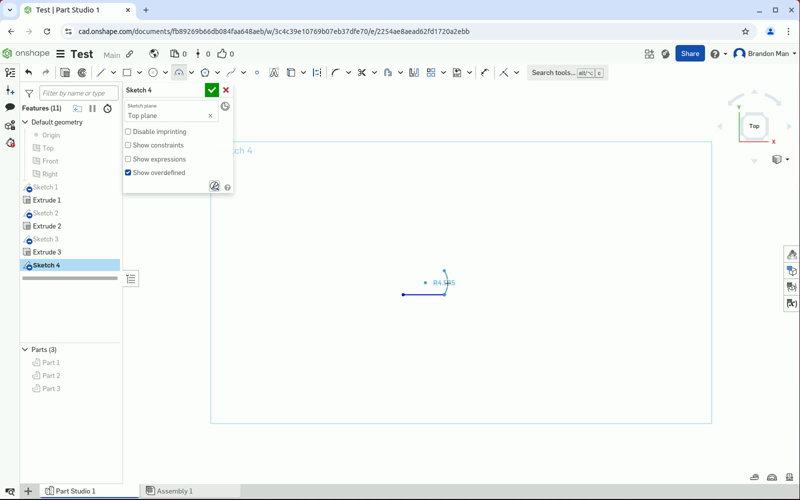
key_up(shift)
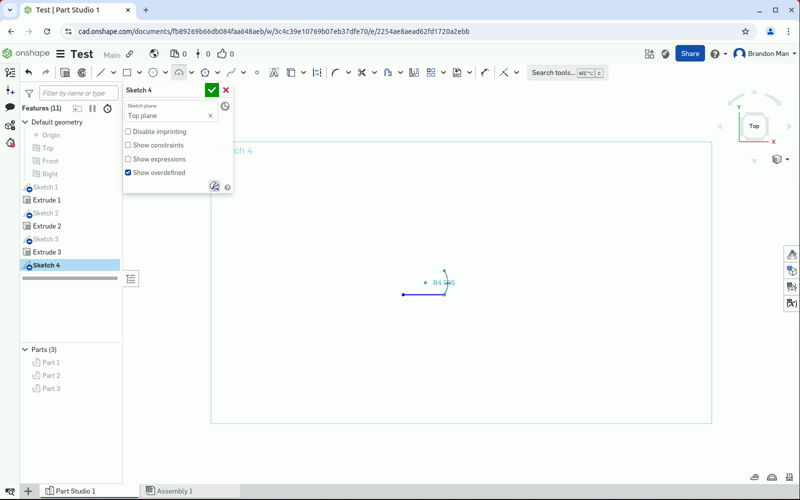
key(esc)
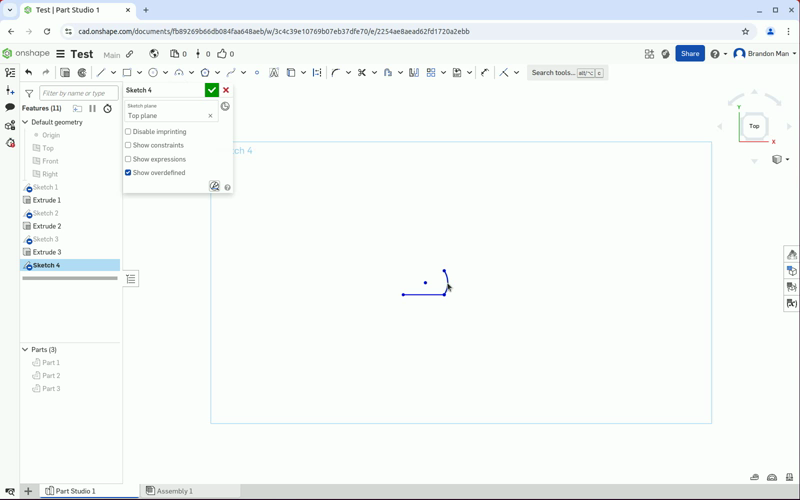
key(l)
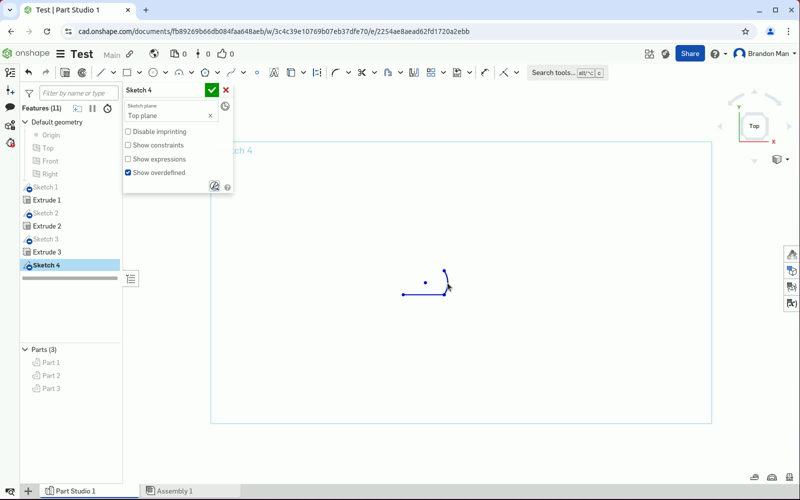
mouse_move(444, 270)
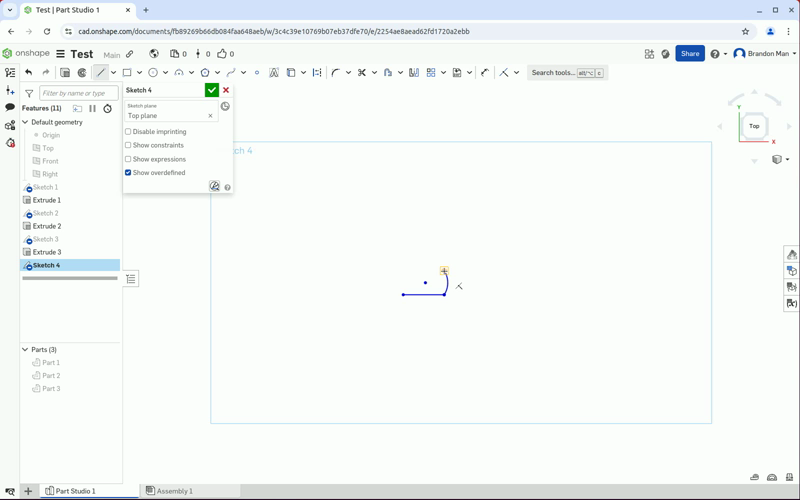
click(444, 270)
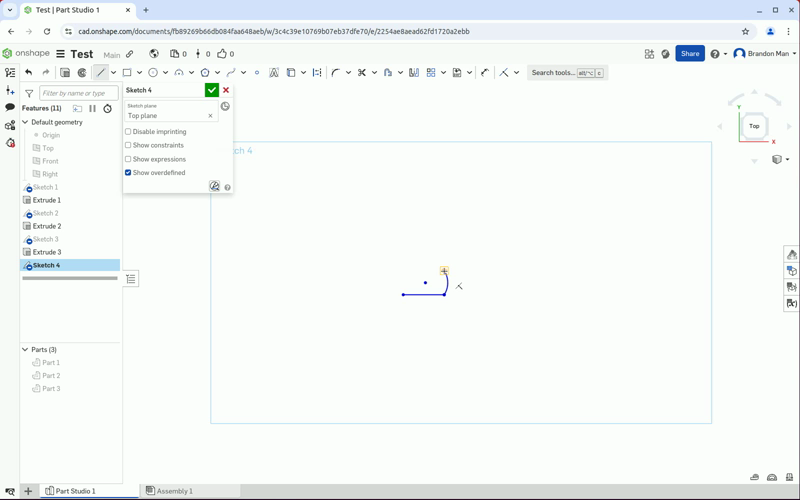
key_down(shift)
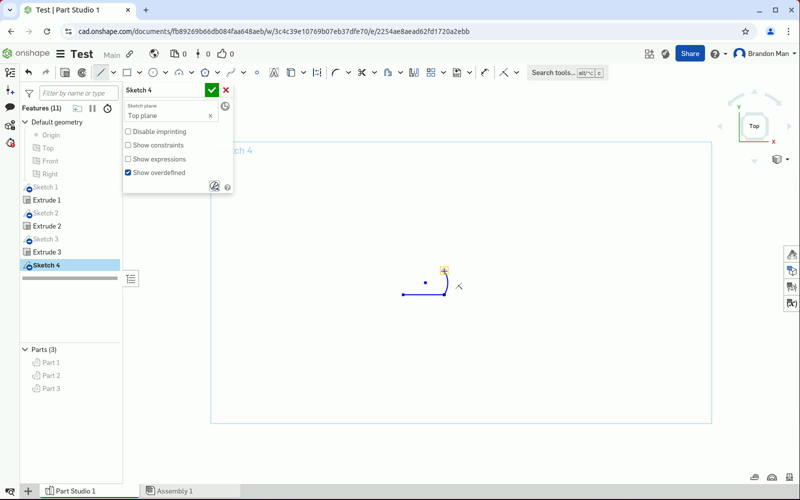
mouse_move(474, 270)
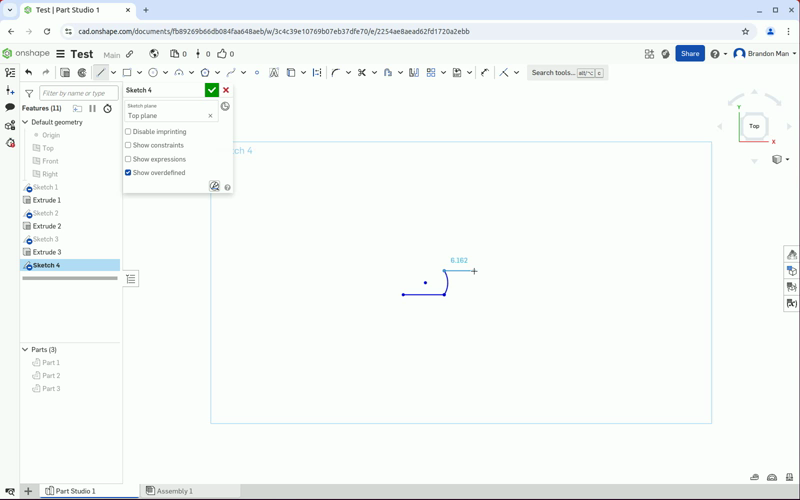
mouse_move(403, 270)
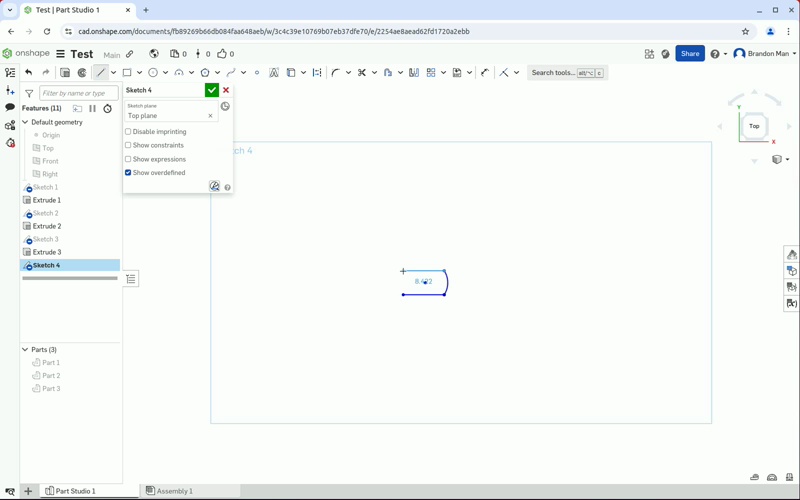
click(403, 270)
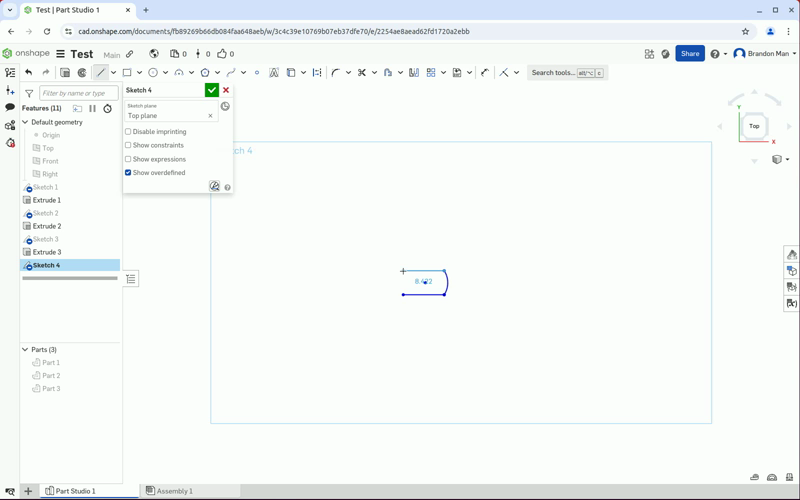
key_up(shift)
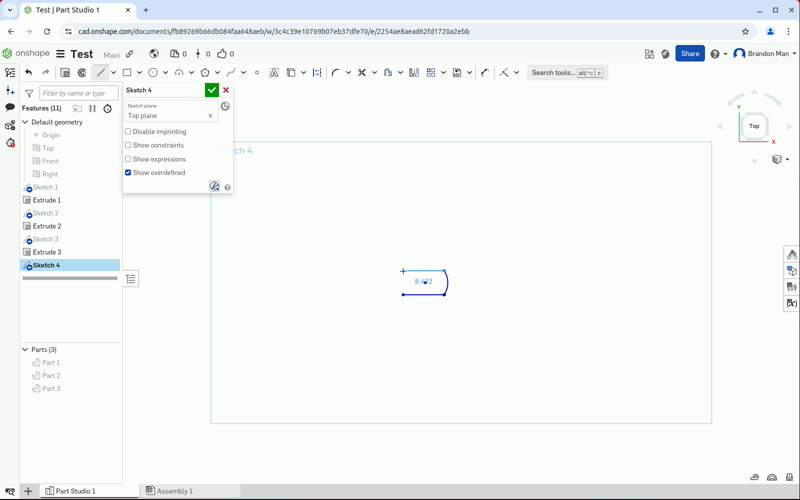
key(esc)
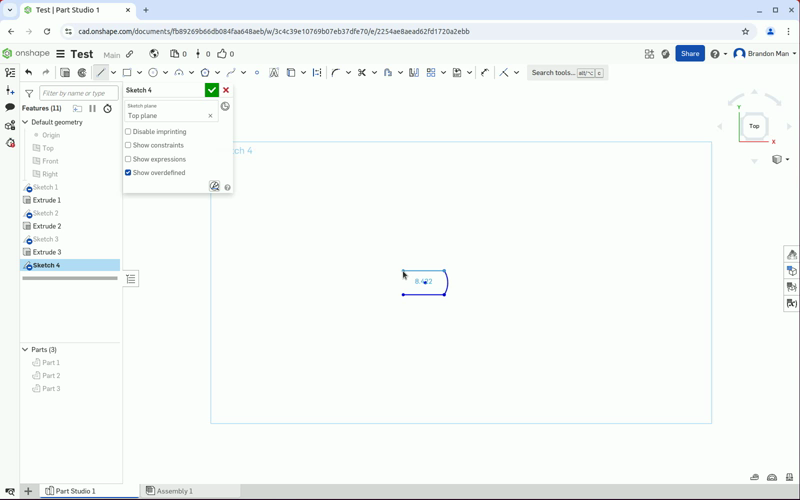
key(a)
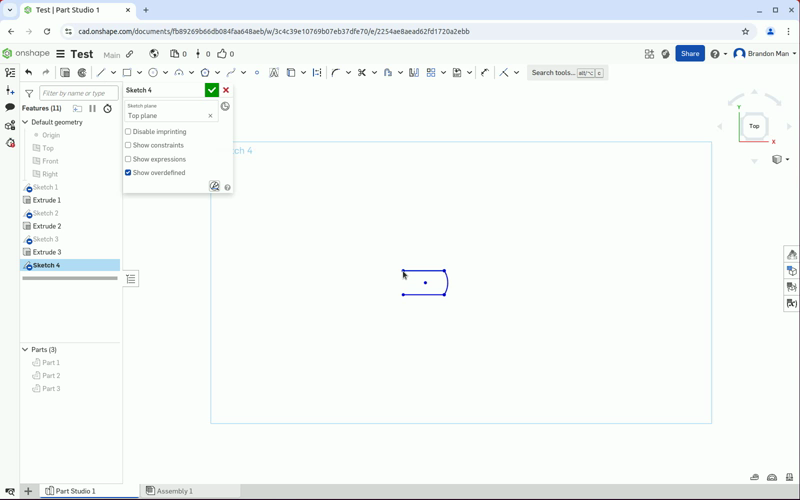
mouse_move(403, 270)
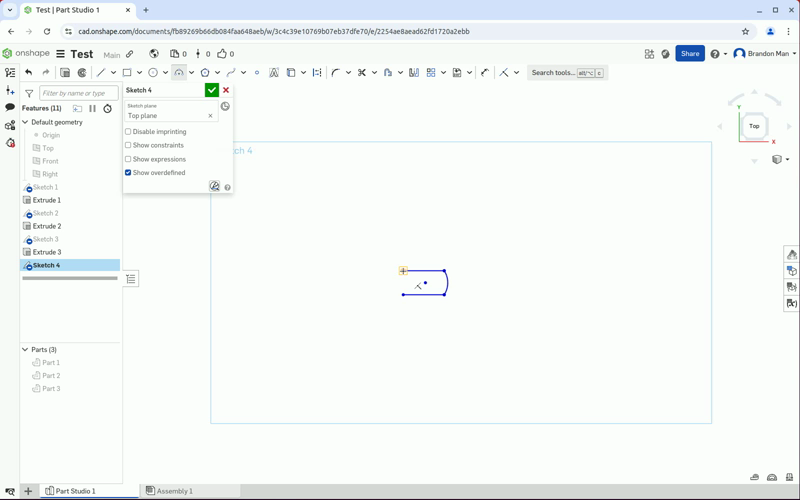
click(403, 270)
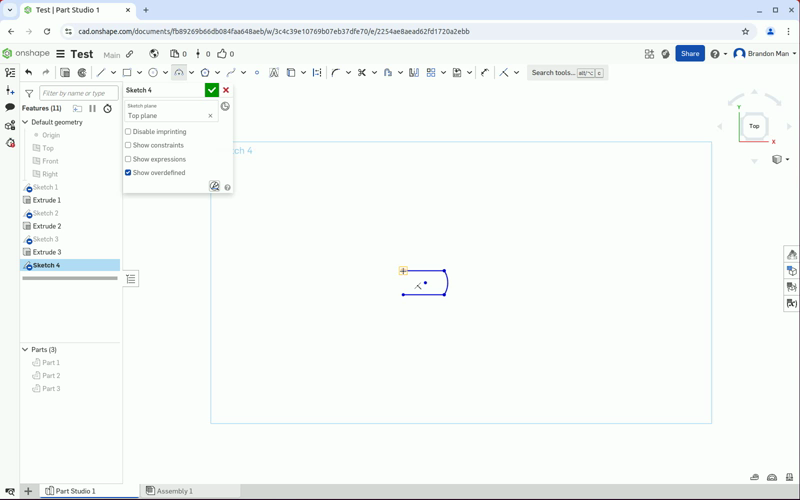
mouse_move(403, 294)
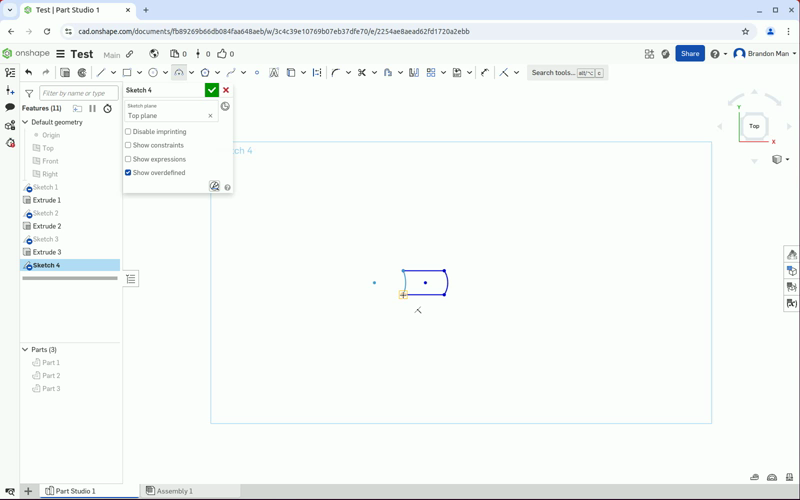
click(403, 294)
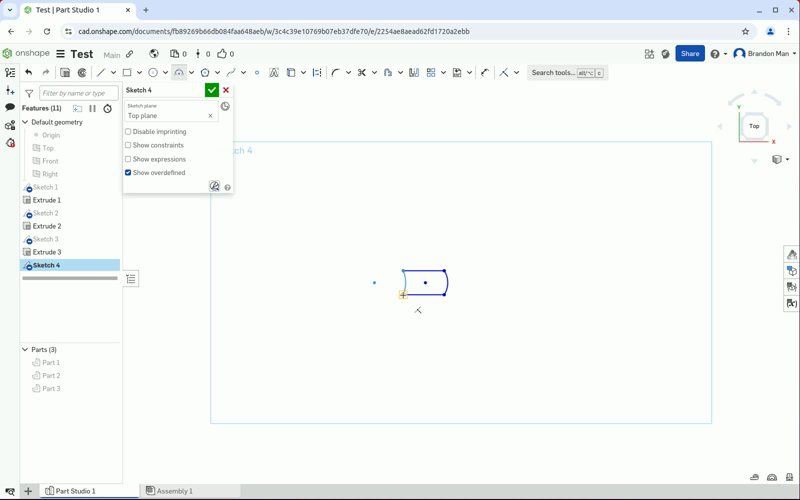
key_down(shift)
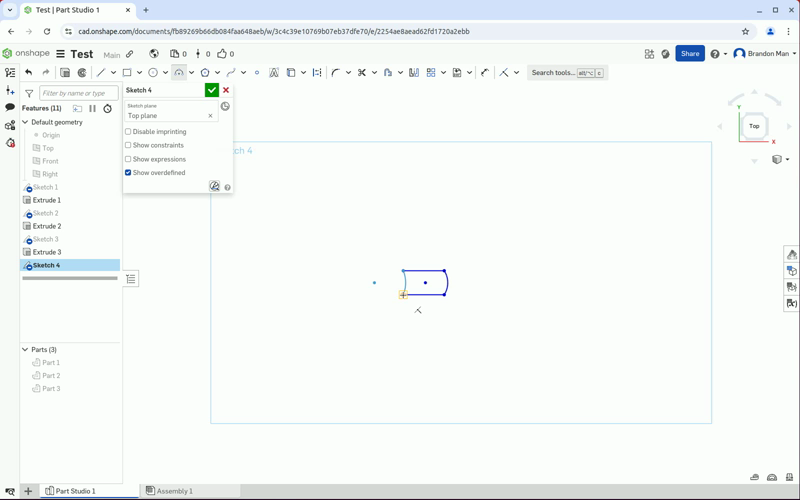
mouse_move(399, 282)
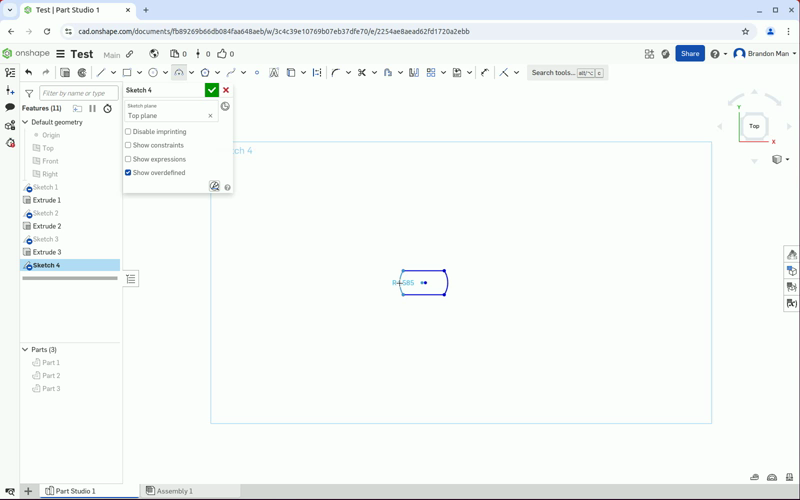
click(399, 282)
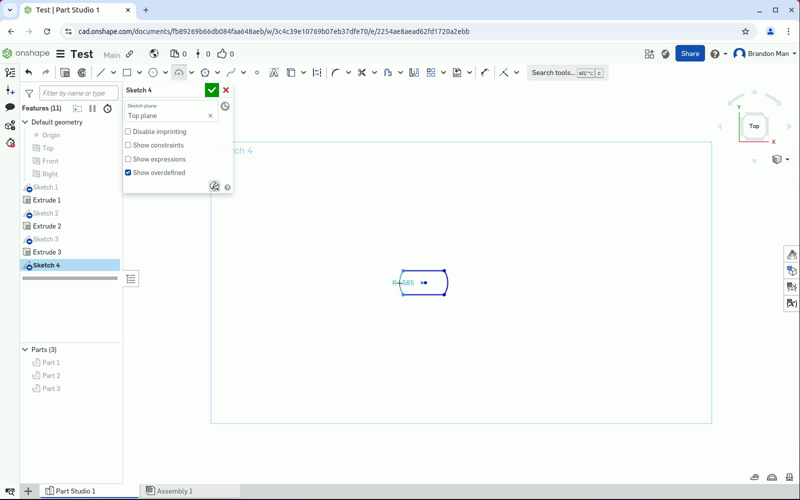
key_up(shift)
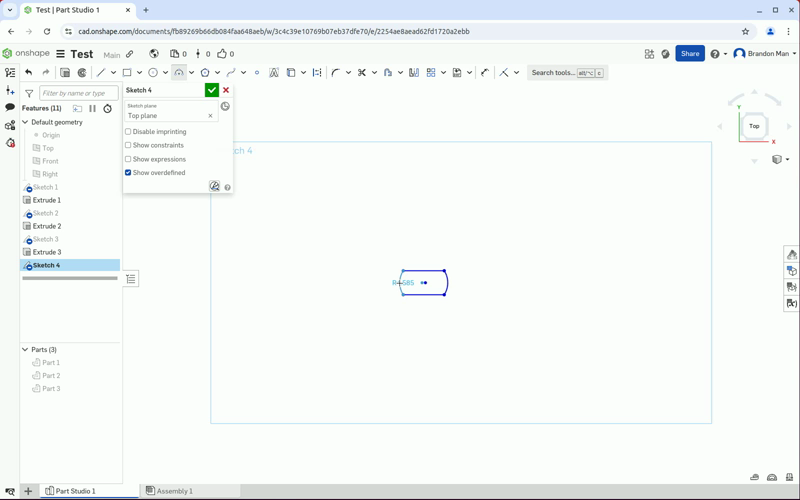
key(esc)
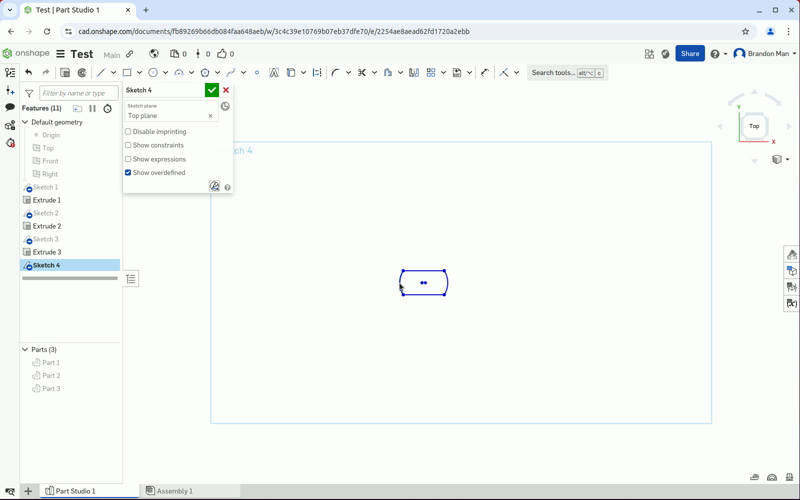
mouse_move(413, 282)
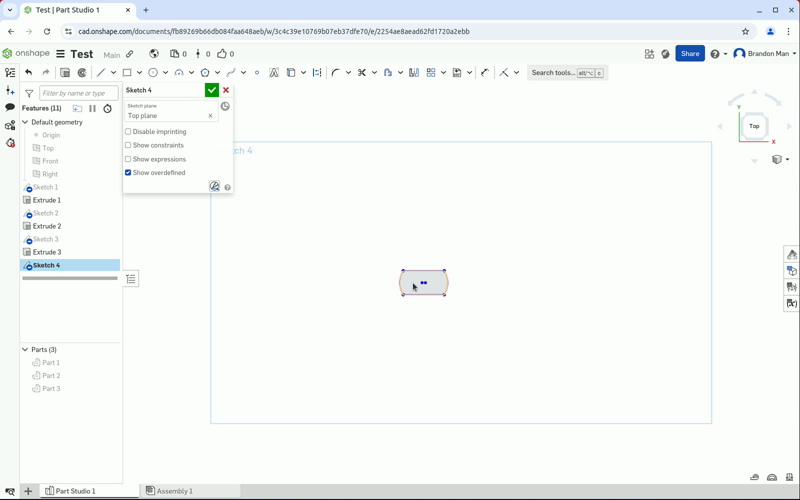
scroll(6)
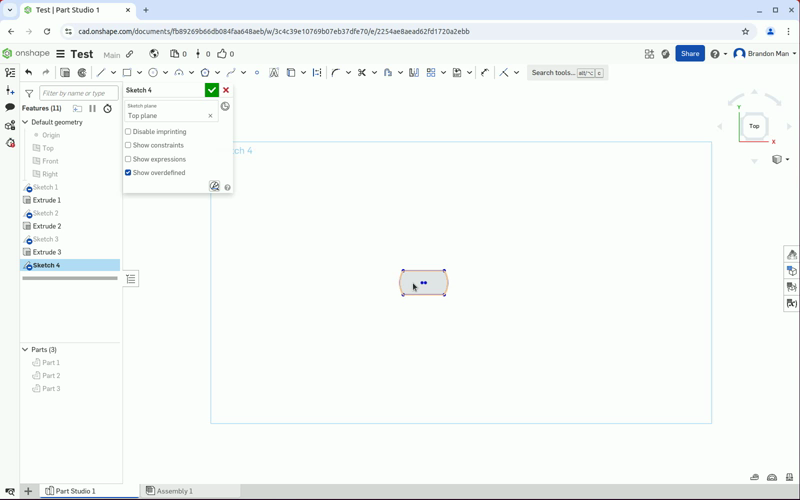
scroll(6)
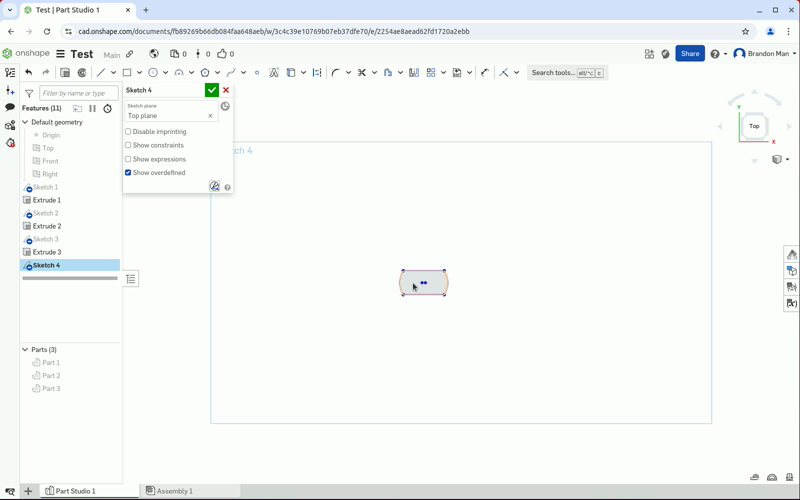
scroll(6)
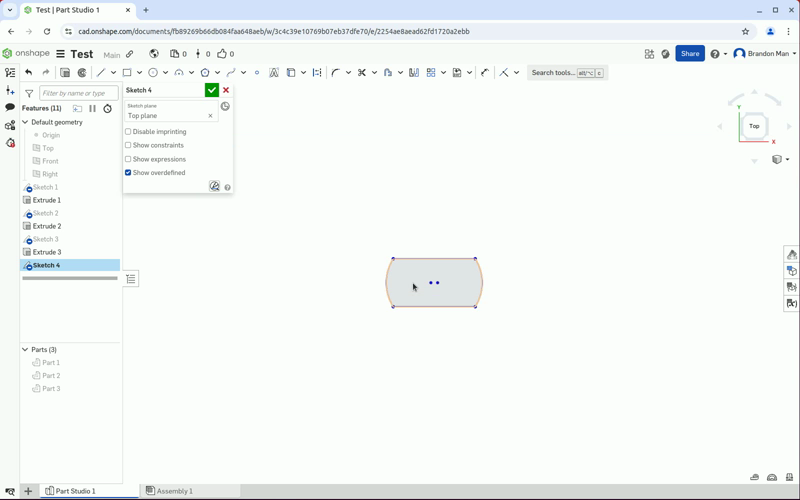
scroll(6)
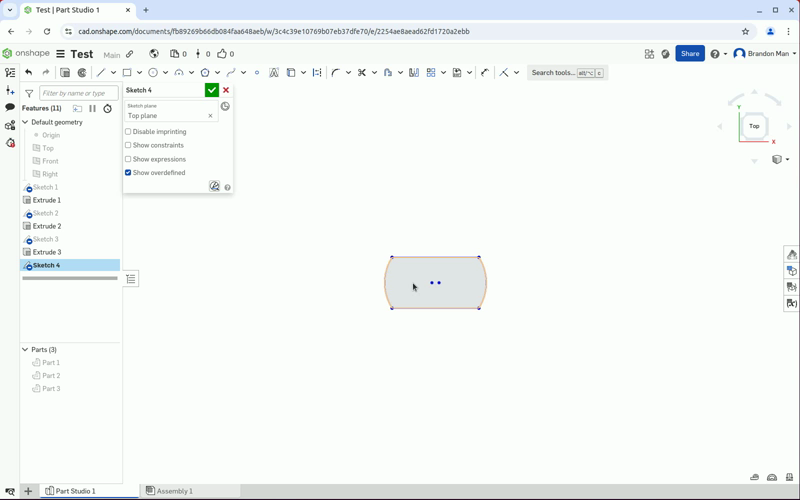
scroll(6)
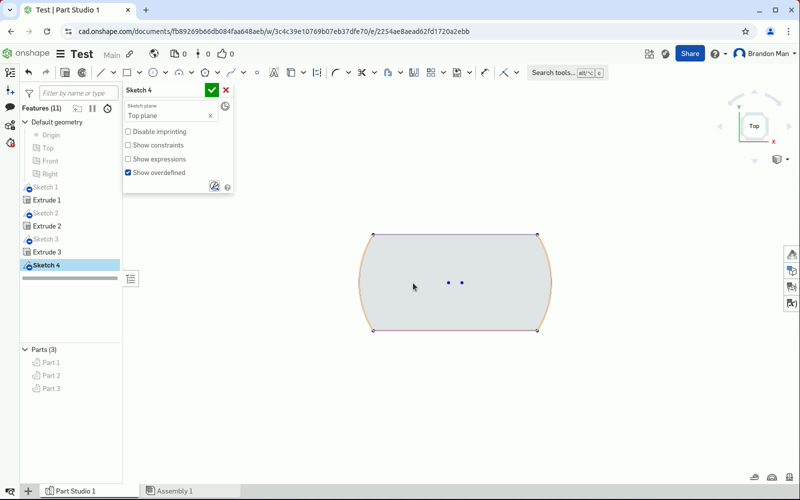
scroll(6)
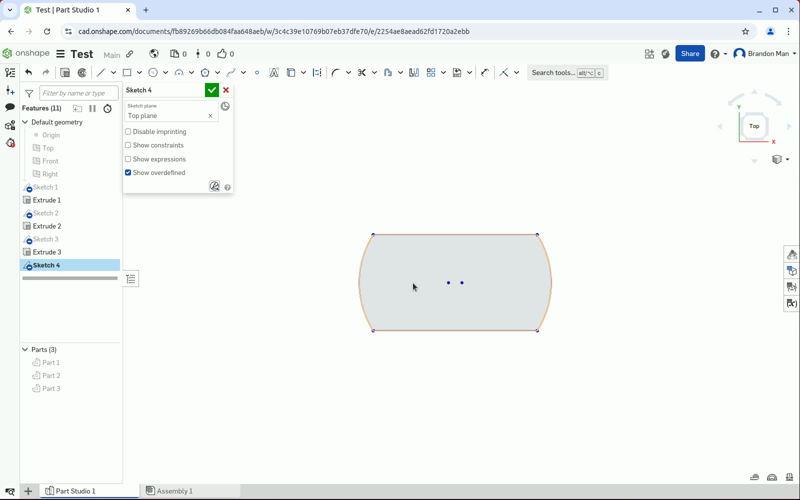
scroll(6)
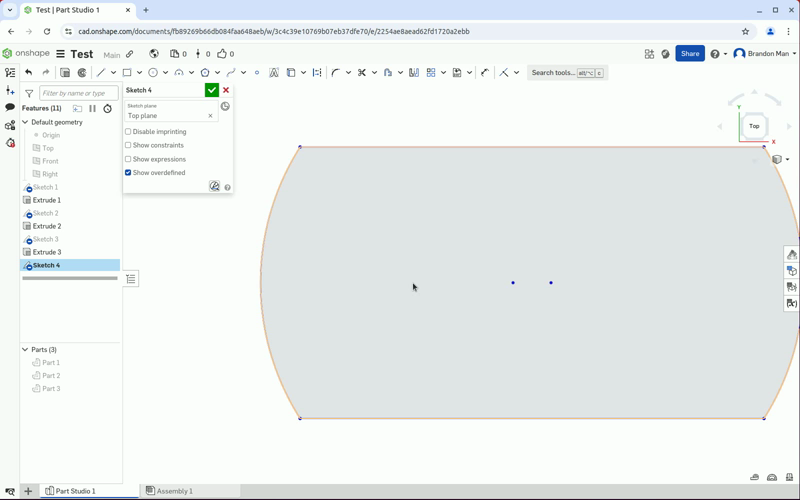
click(413, 282)
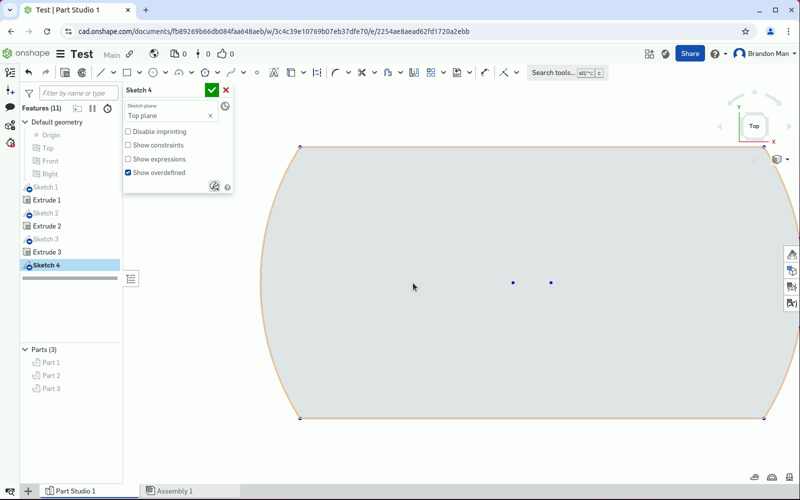
scroll(-6)
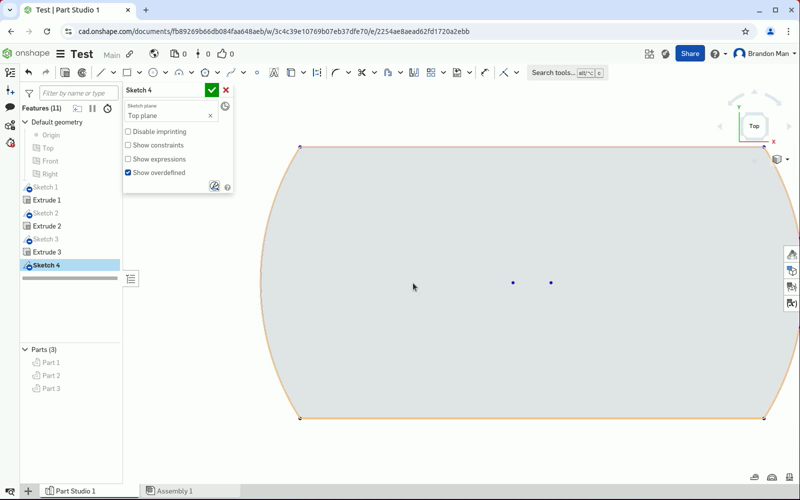
scroll(-6)
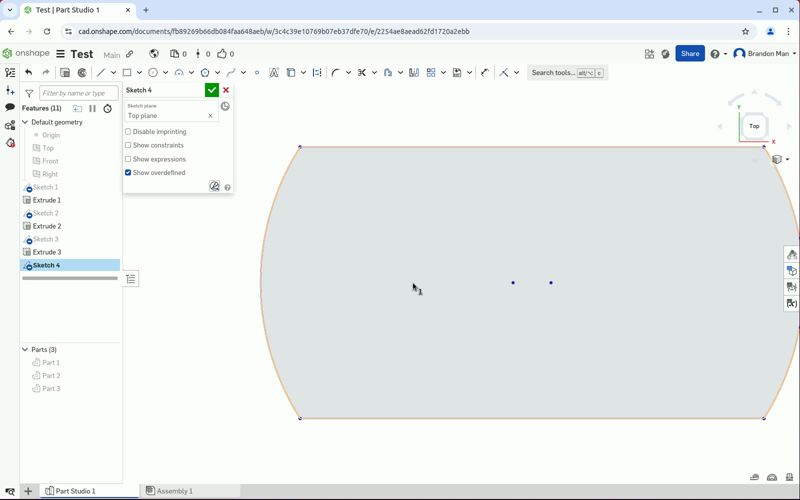
scroll(-6)
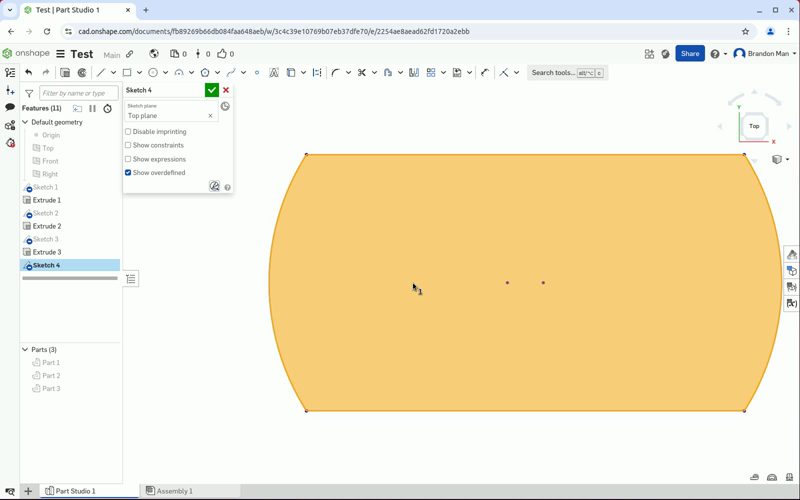
scroll(-6)
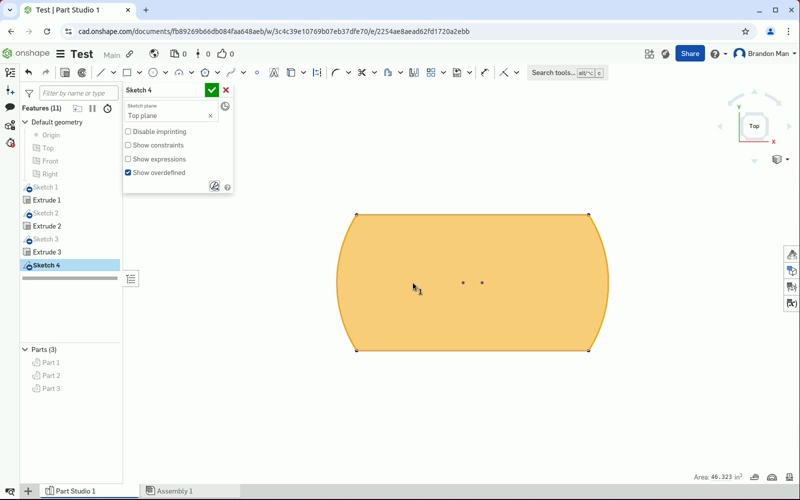
scroll(-6)
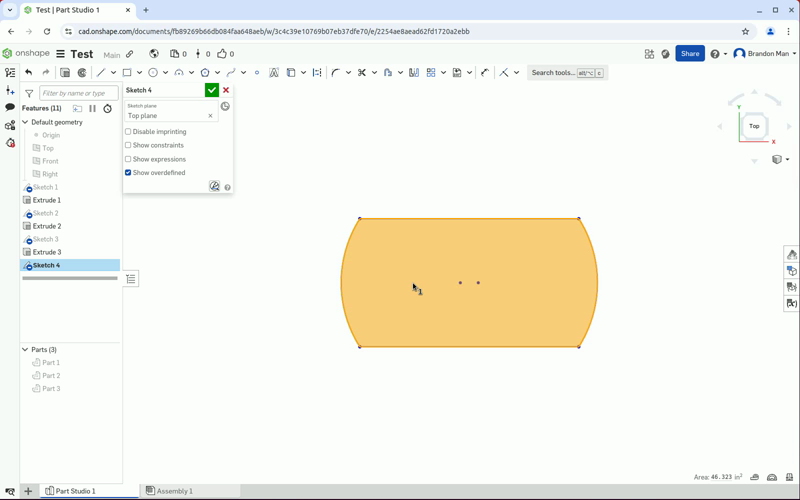
scroll(-6)
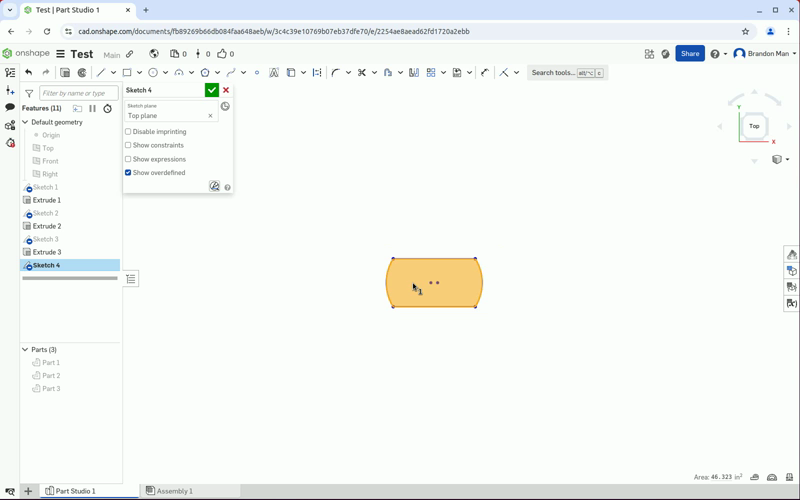
scroll(-6)
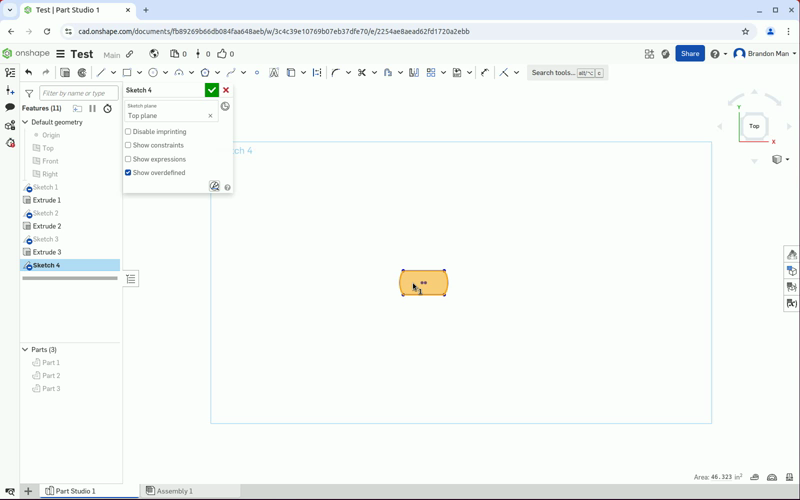
mouse_move(73, 352)
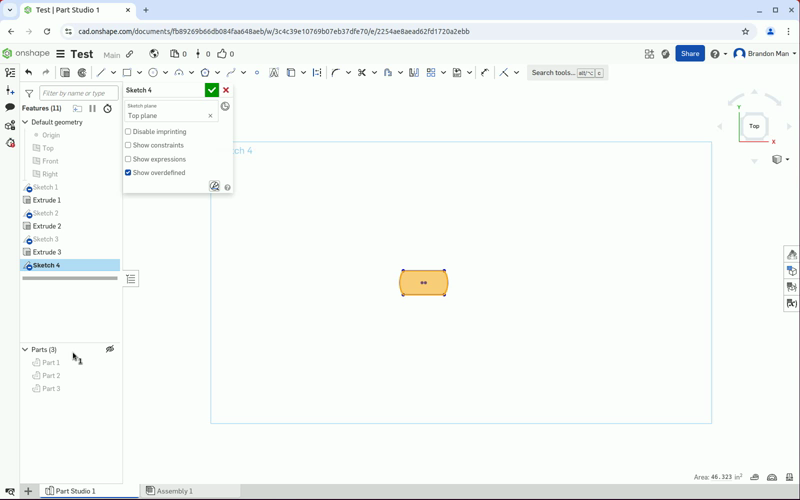
key(shift+y)
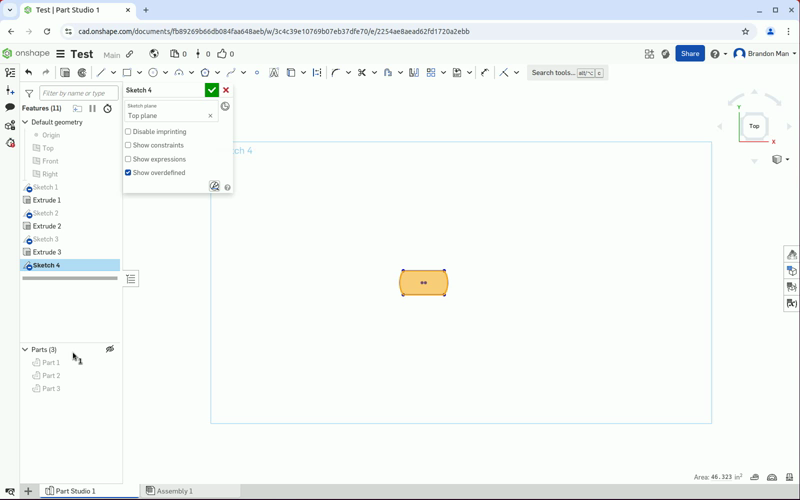
key(shift+e)
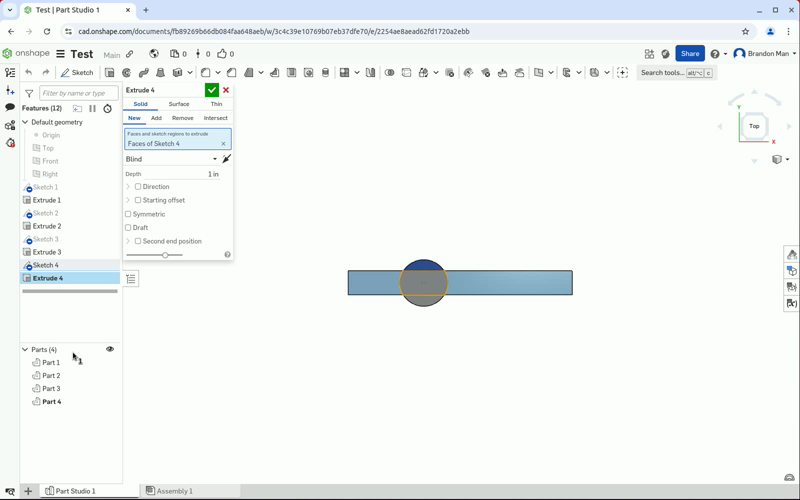
mouse_move(143, 106)
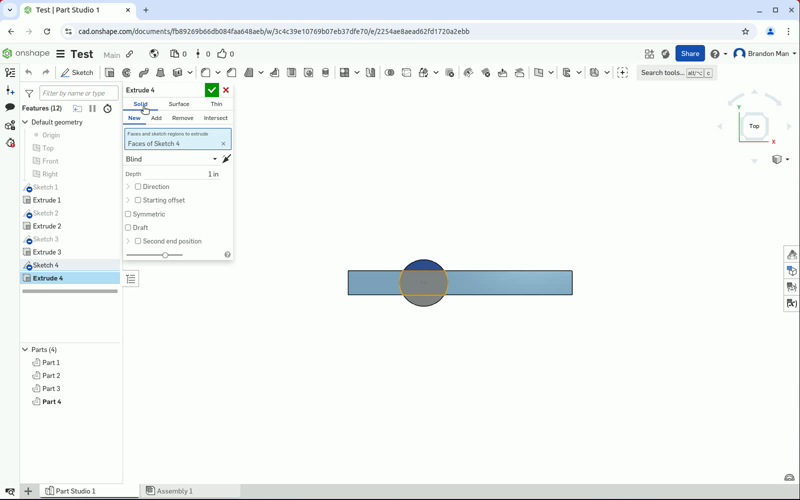
click(143, 106)
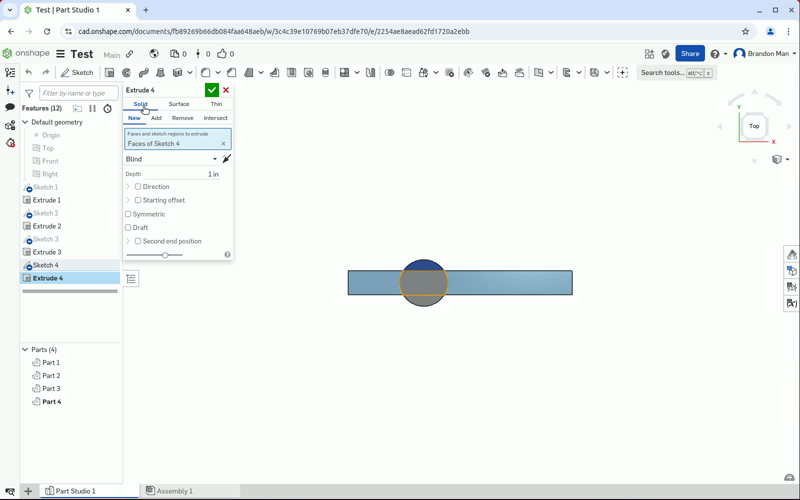
mouse_move(137, 120)
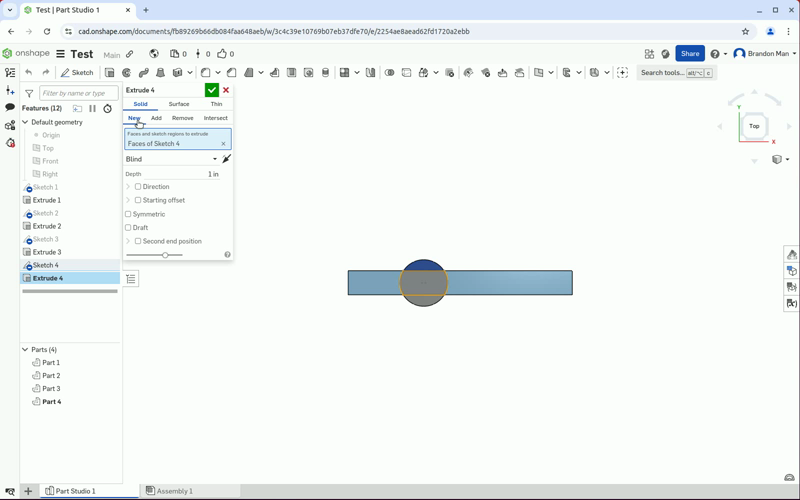
click(137, 120)
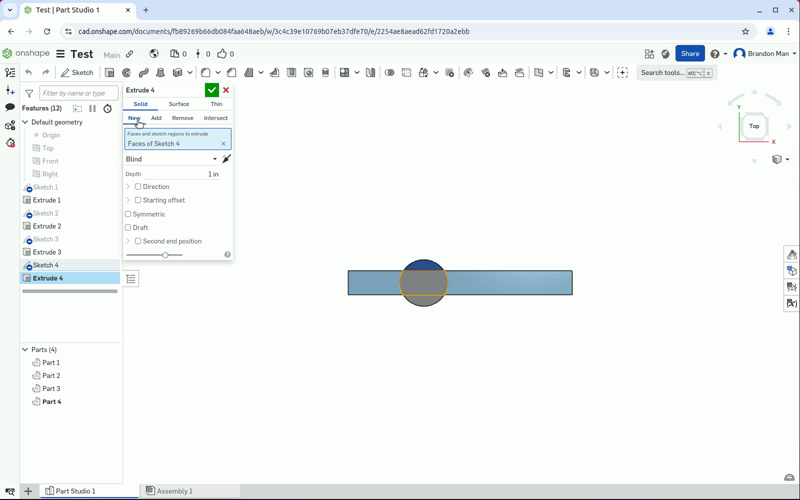
key(tab, 4)
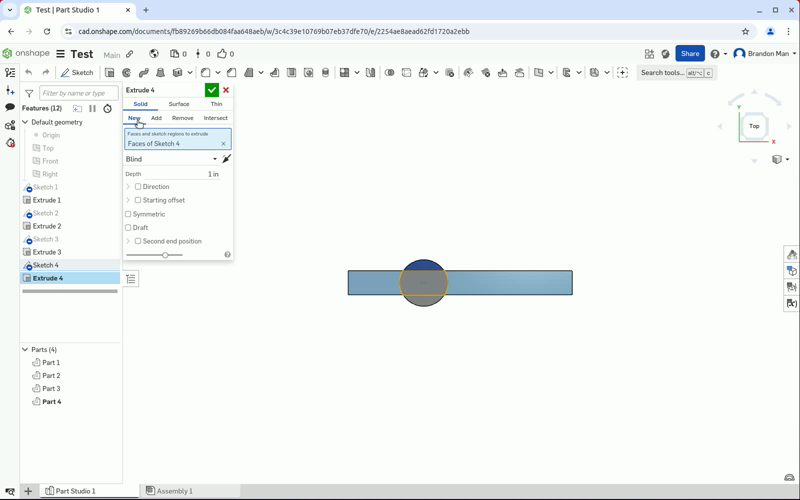
text(0.481)
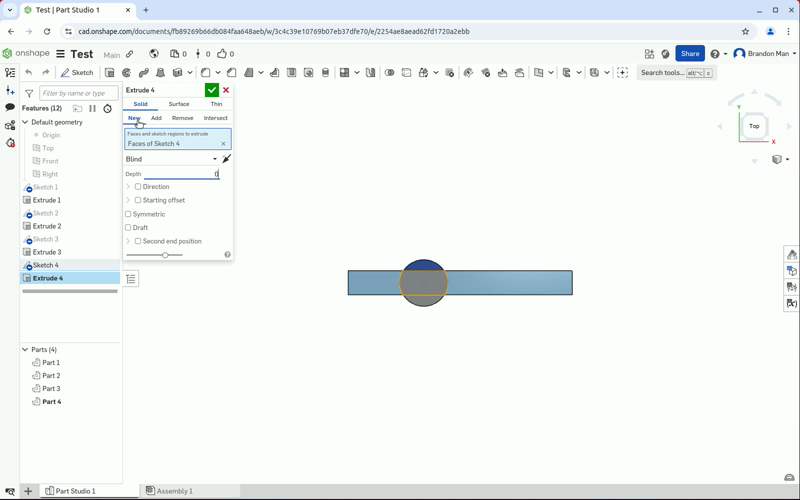
key(enter)
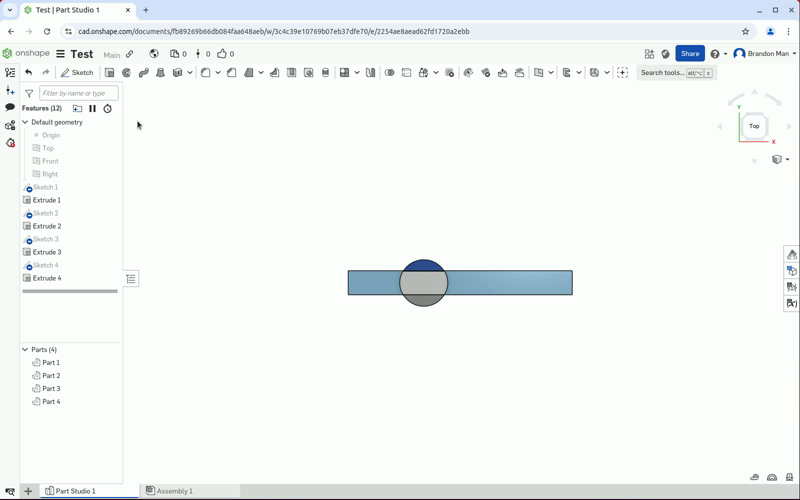
key(shift+h)
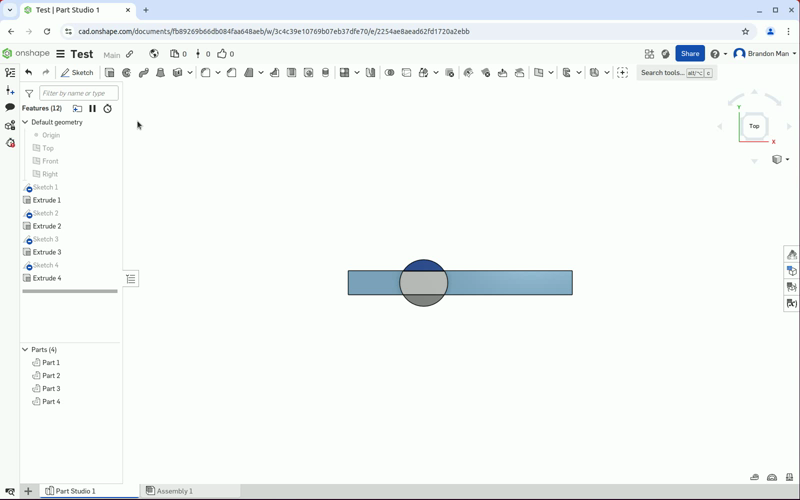
key(shift+h)
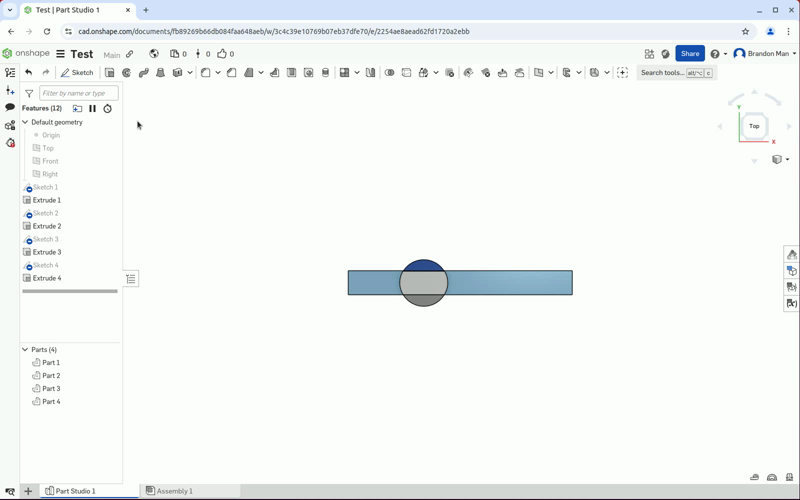
key(shift+7)
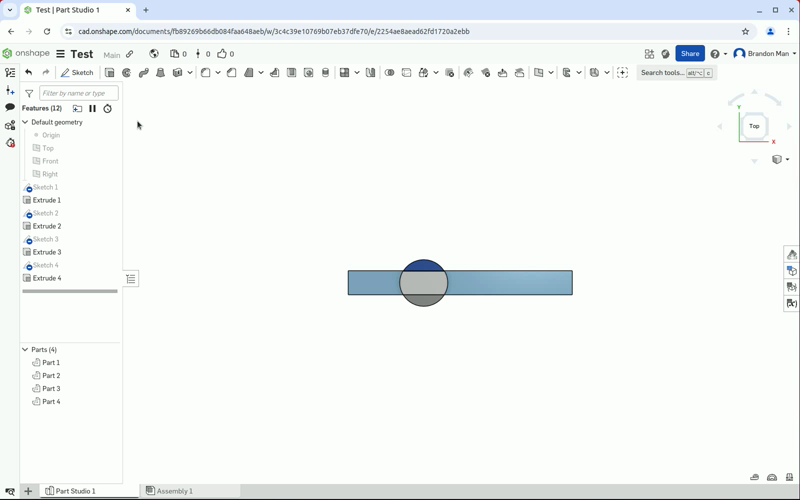
key(up, 3)
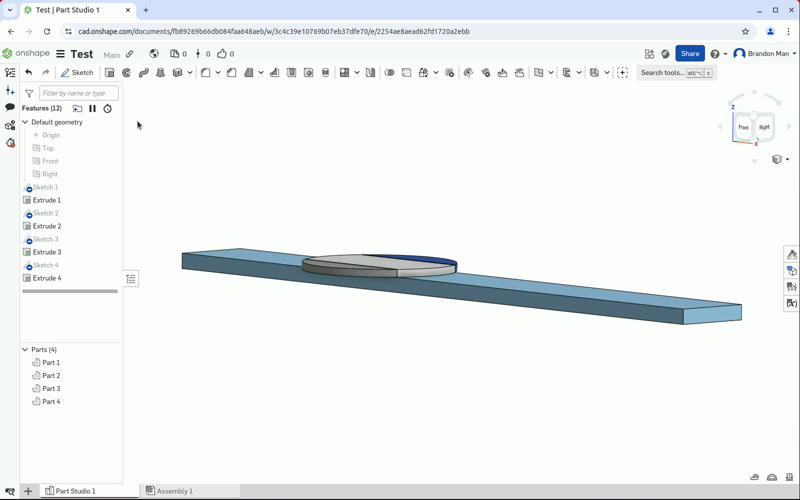
key(left, 3)
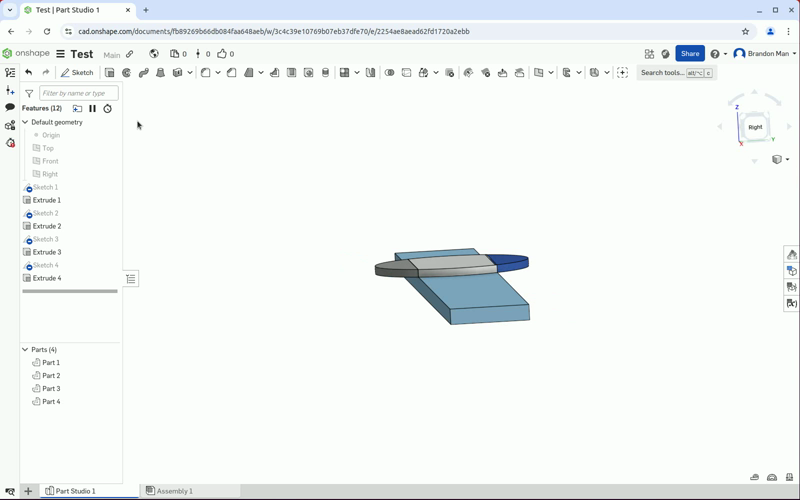
key(right, 3)
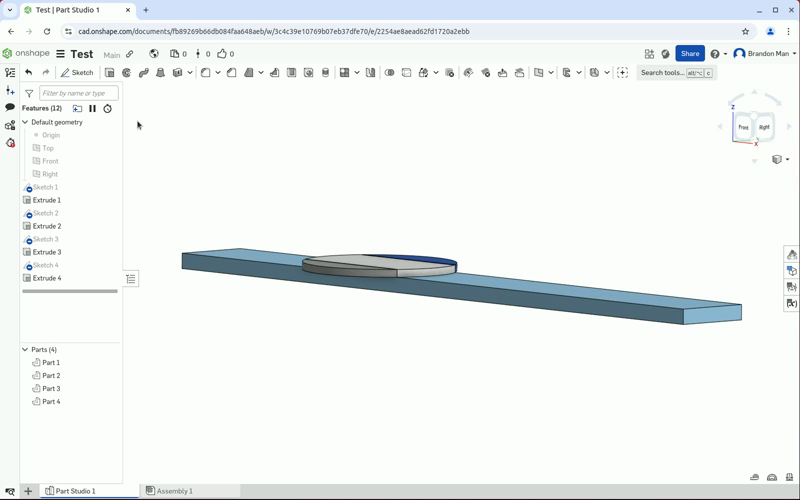
key(down, 3)
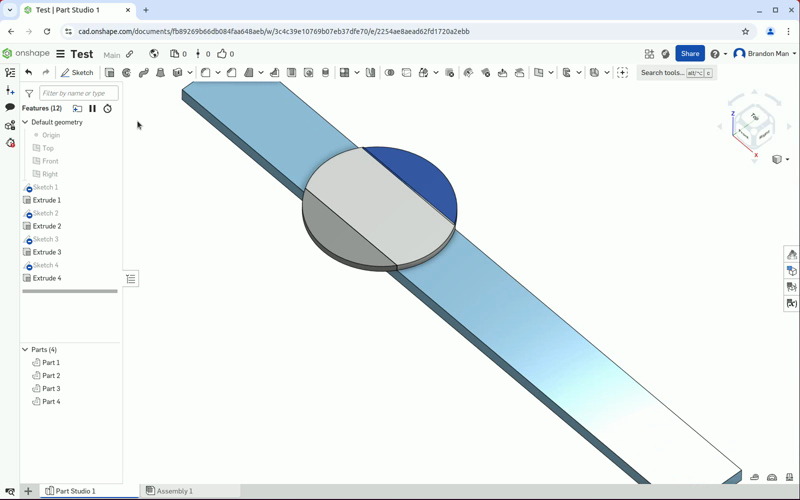
mouse_move(73, 189)
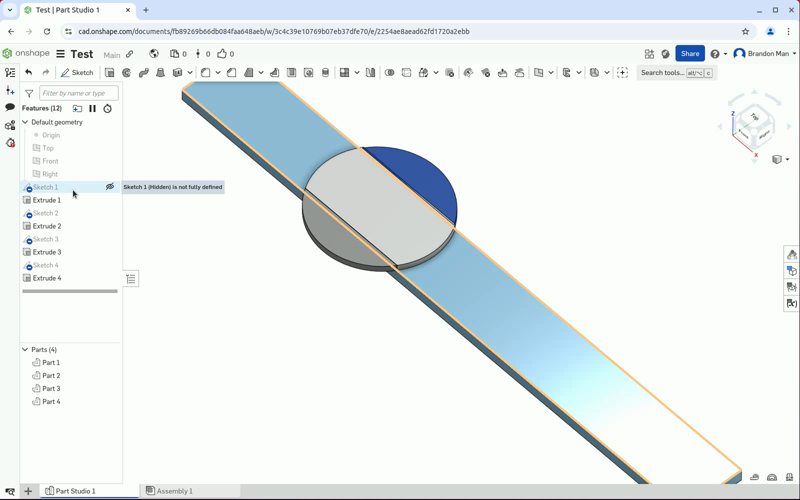
click(73, 189)